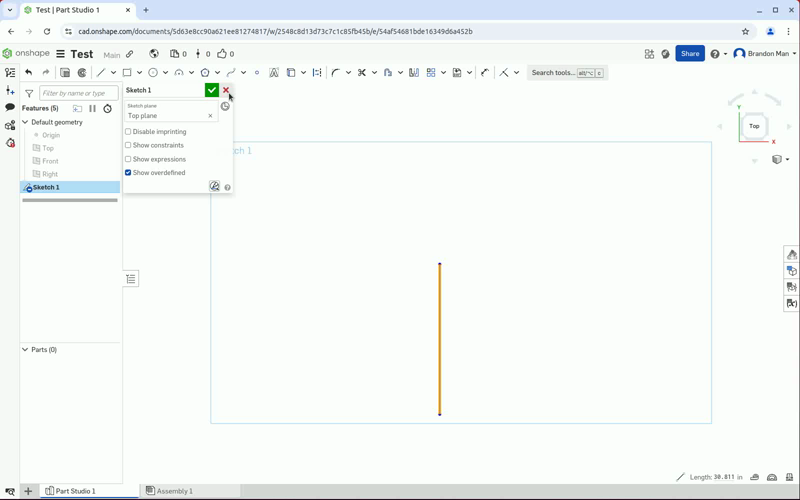
key(shift+h)
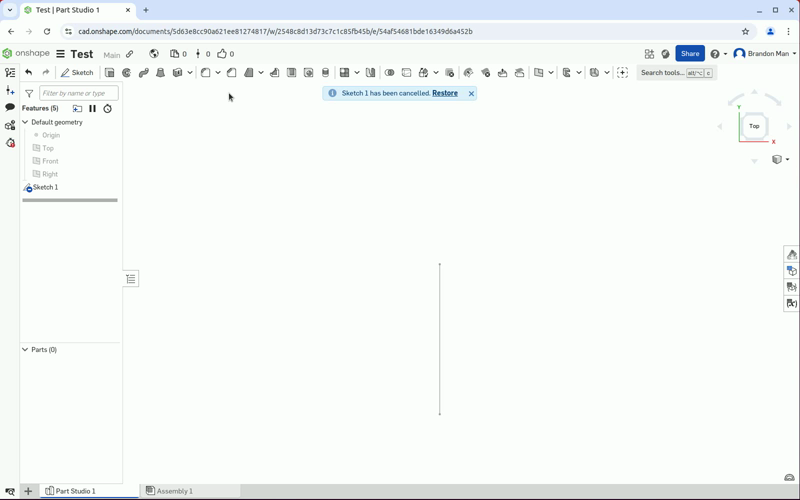
mouse_move(73, 352)
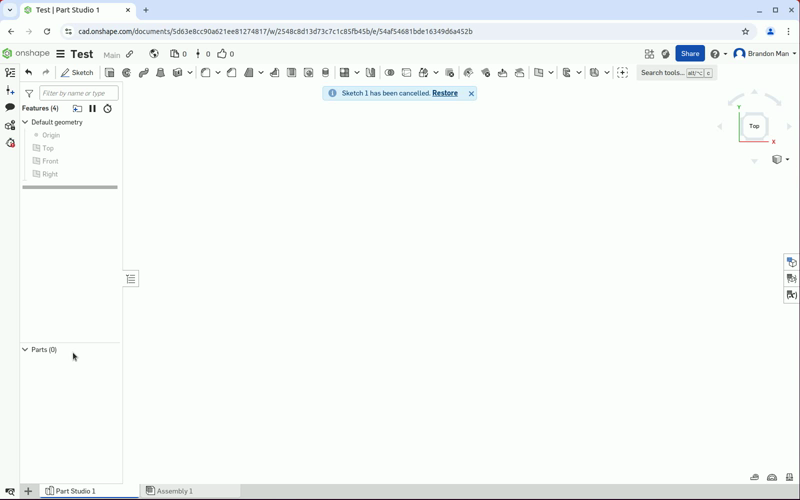
key(y)
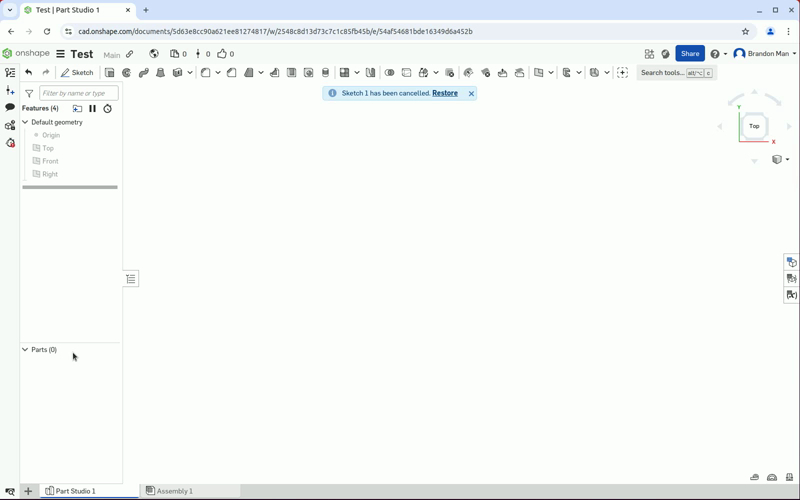
key(shift+p)
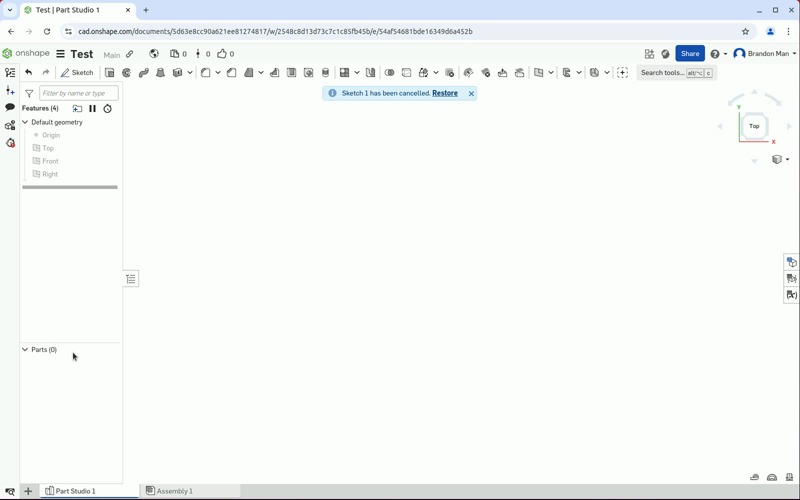
key(space)
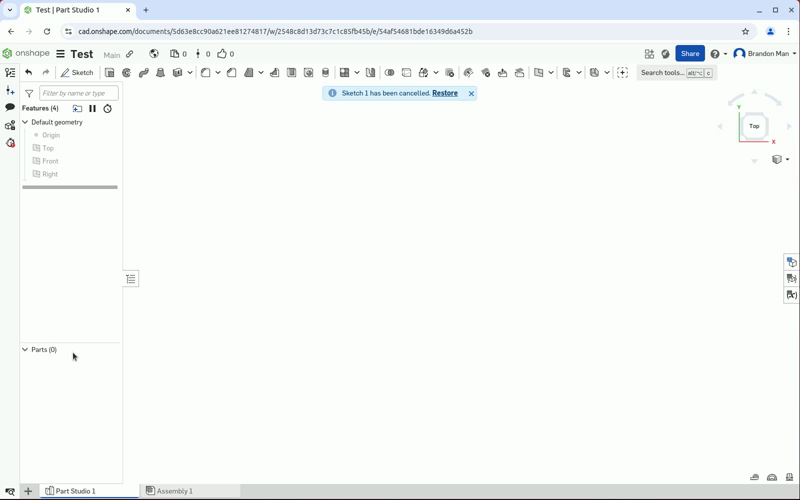
key_down(shift)
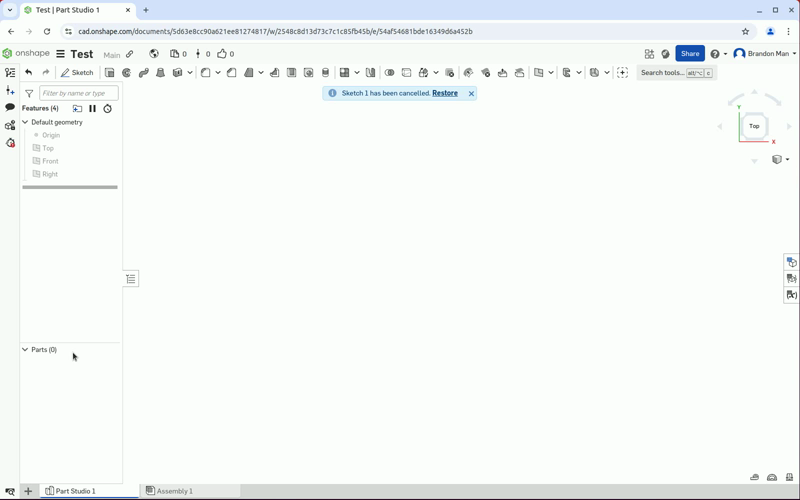
key(up)
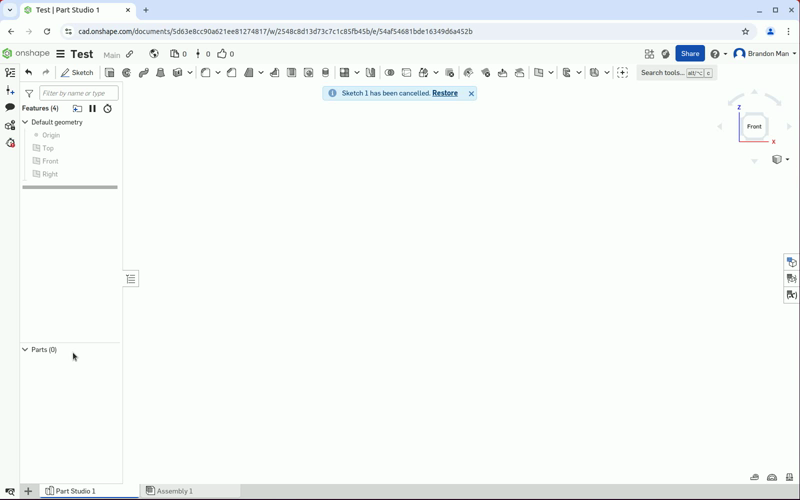
key_up(shift)
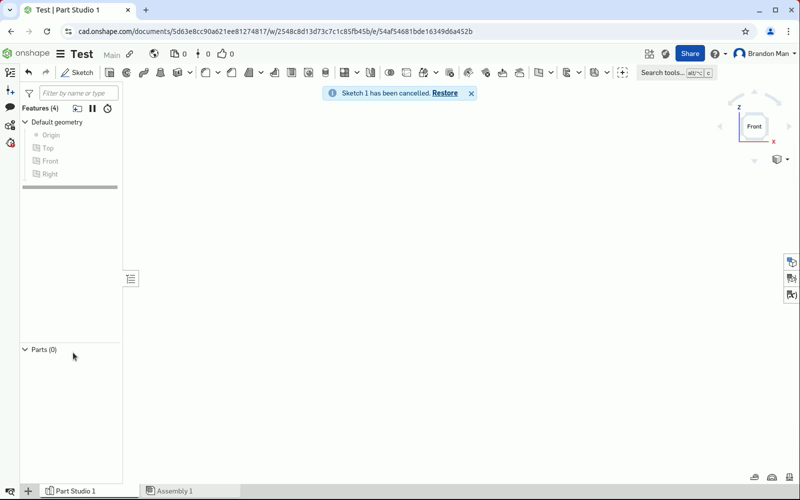
mouse_move(73, 352)
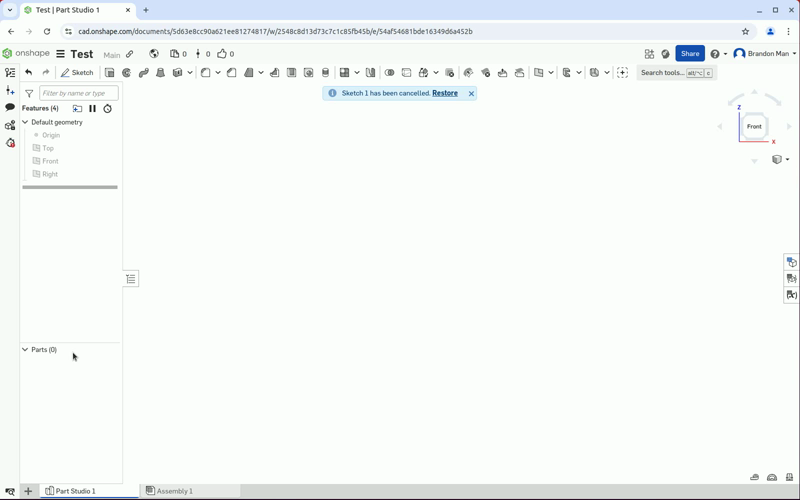
key(shift+y)
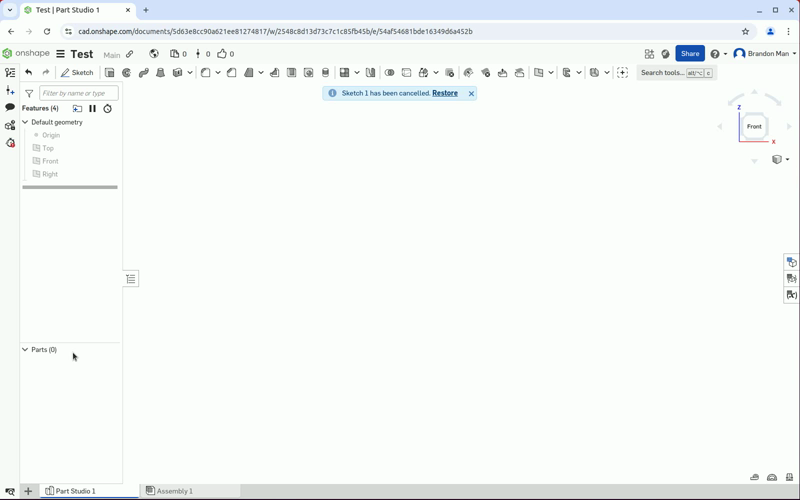
key(shift+s)
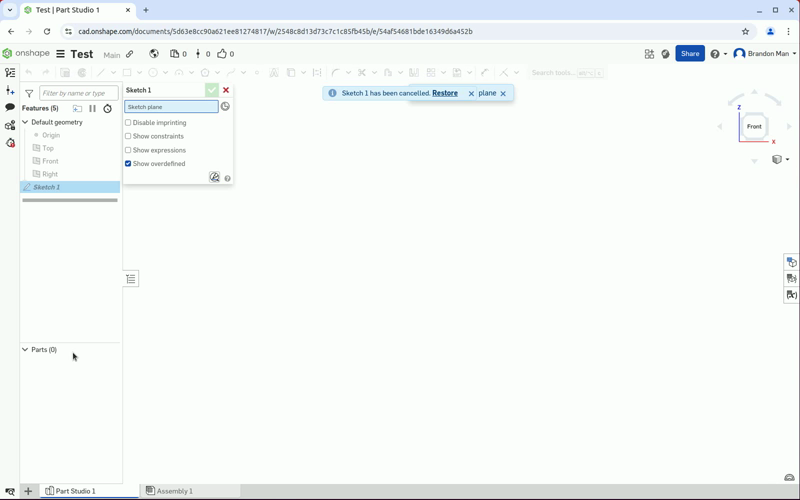
mouse_move(73, 163)
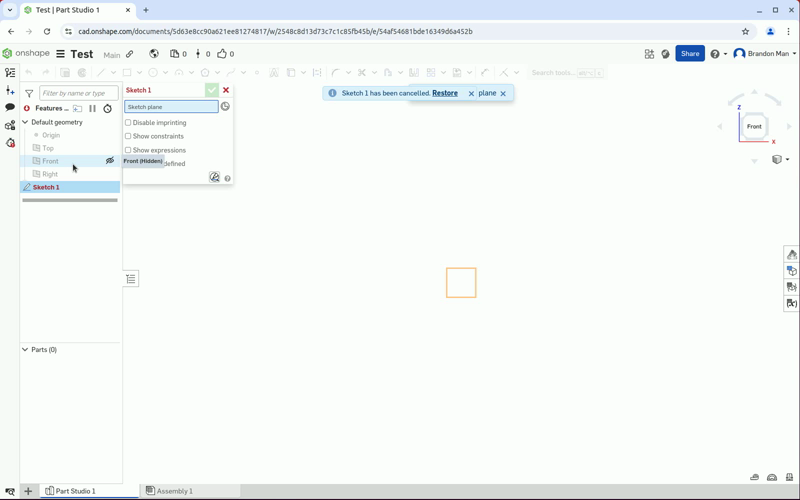
click(73, 163)
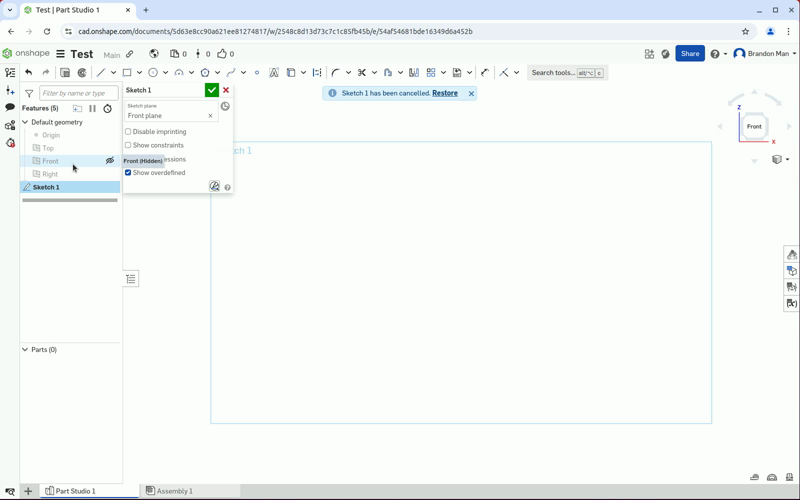
mouse_move(73, 352)
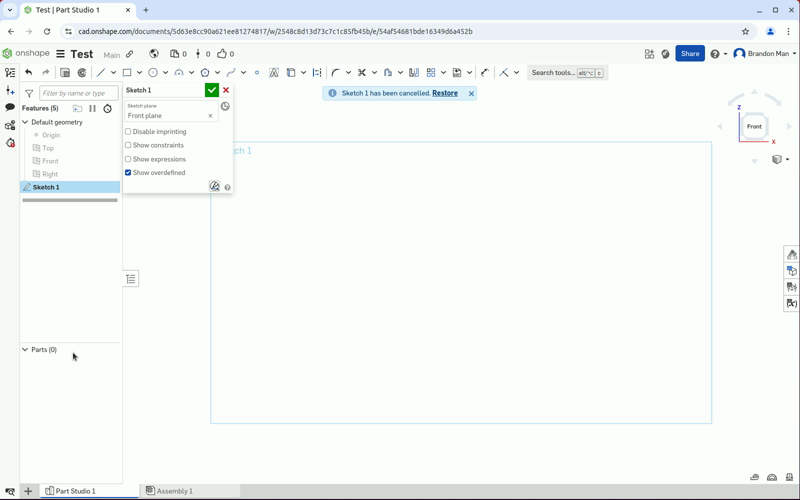
key(y)
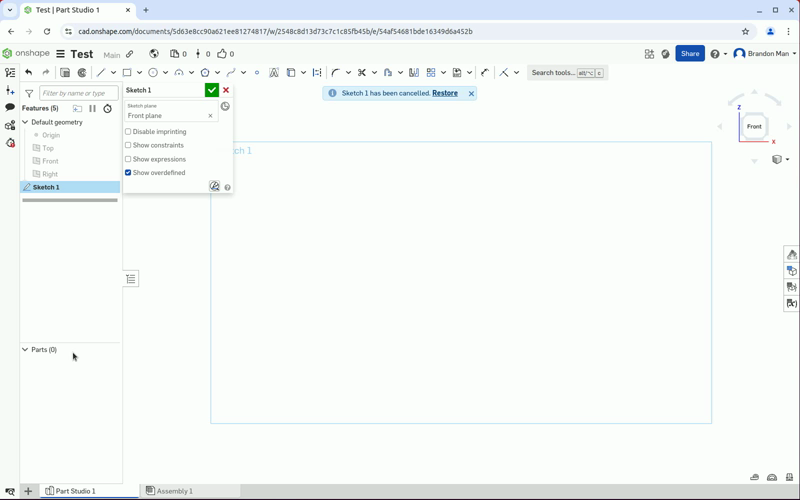
key(l)
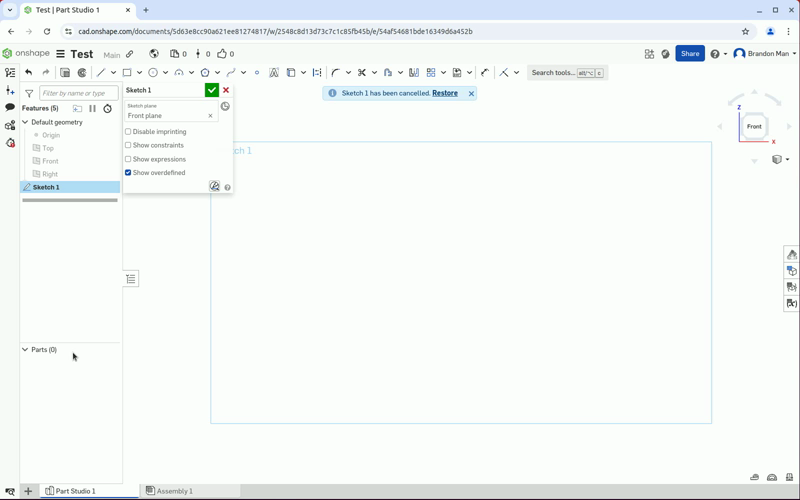
key_down(shift)
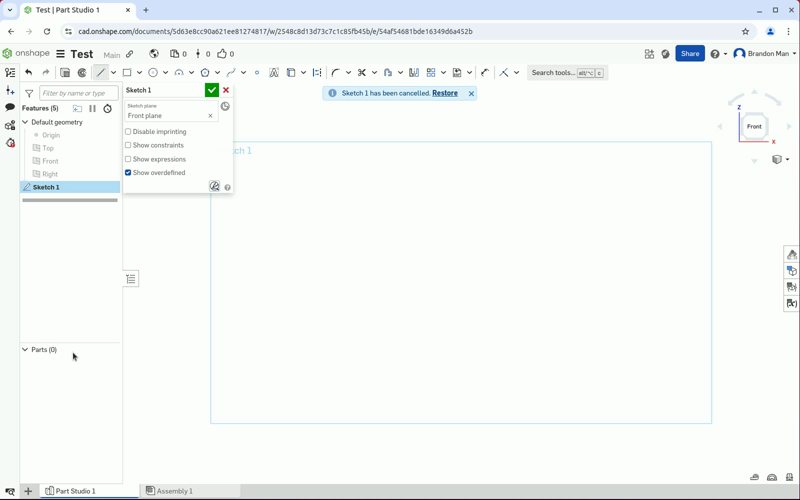
mouse_move(460, 282)
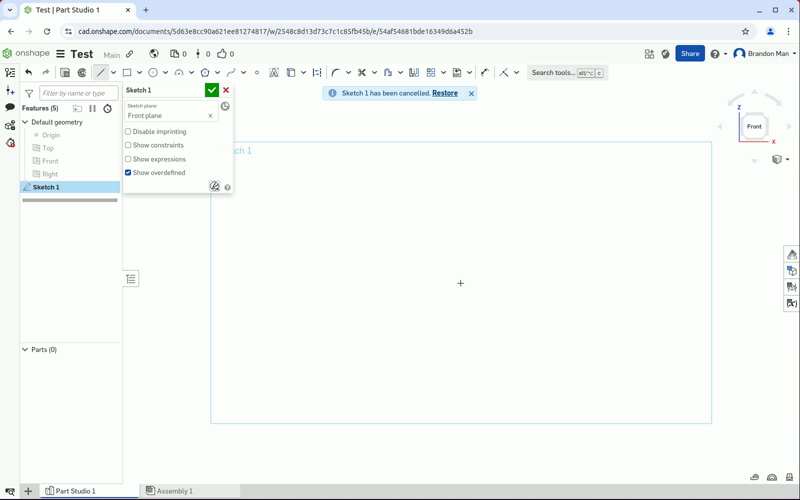
click(460, 282)
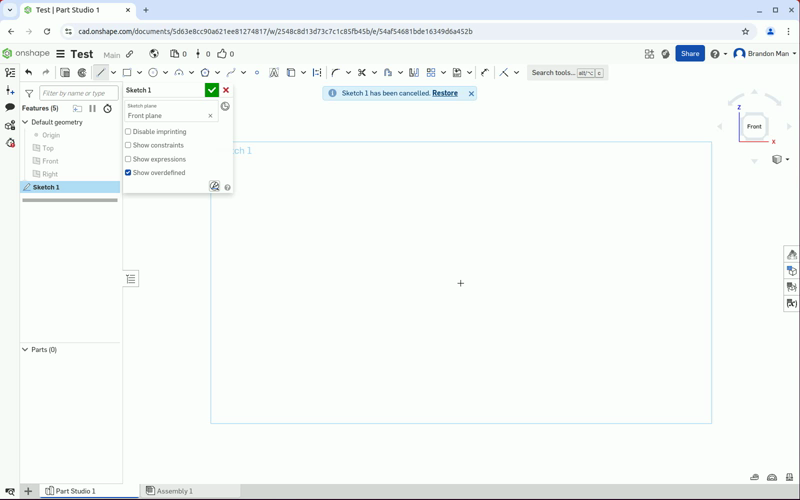
key_up(shift)
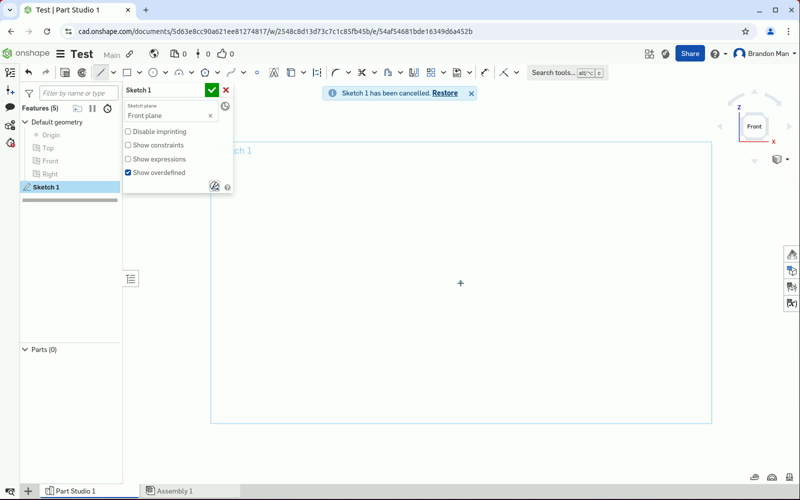
key_down(shift)
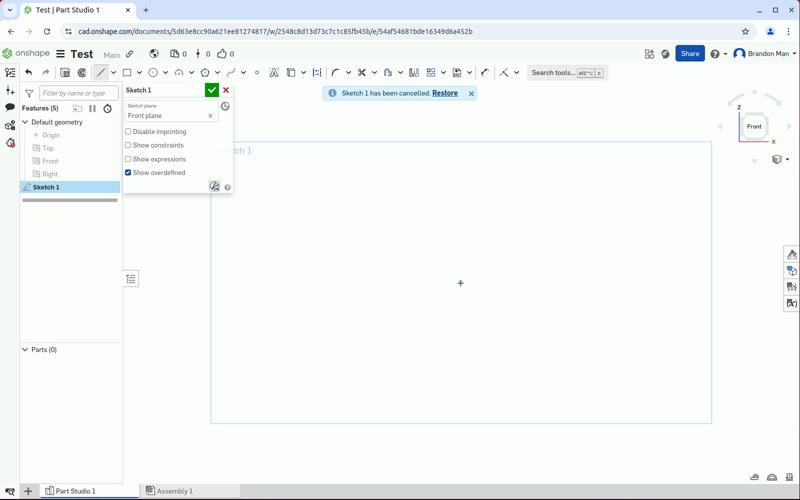
mouse_move(536, 282)
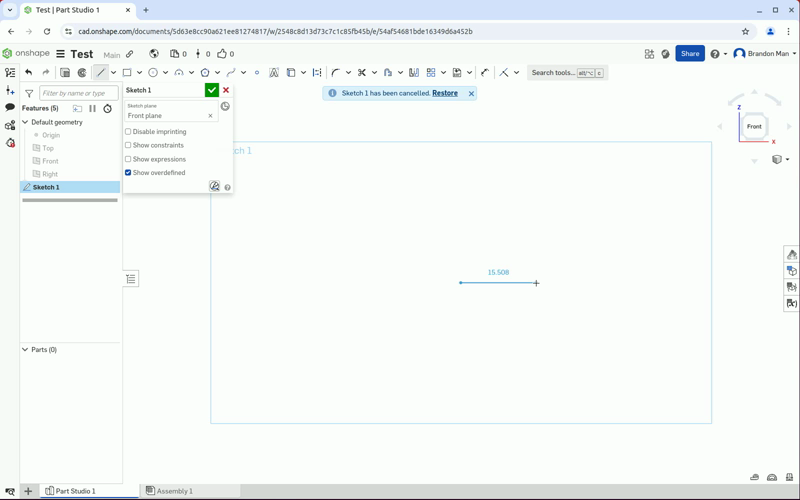
click(536, 282)
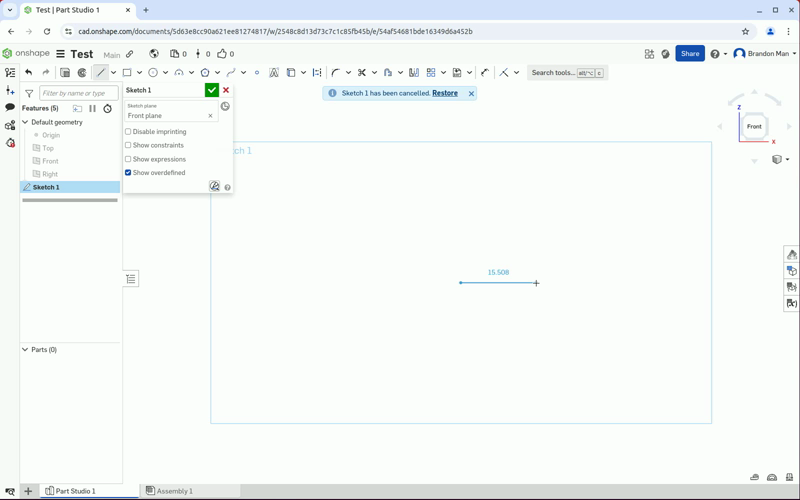
key_up(shift)
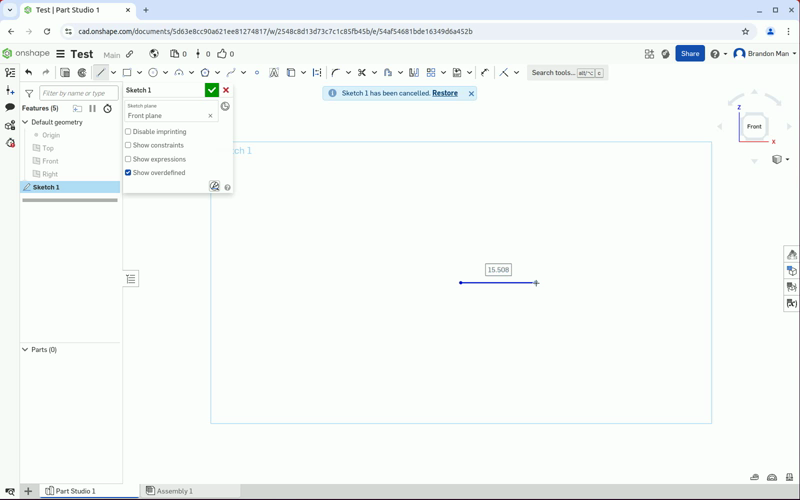
key_down(shift)
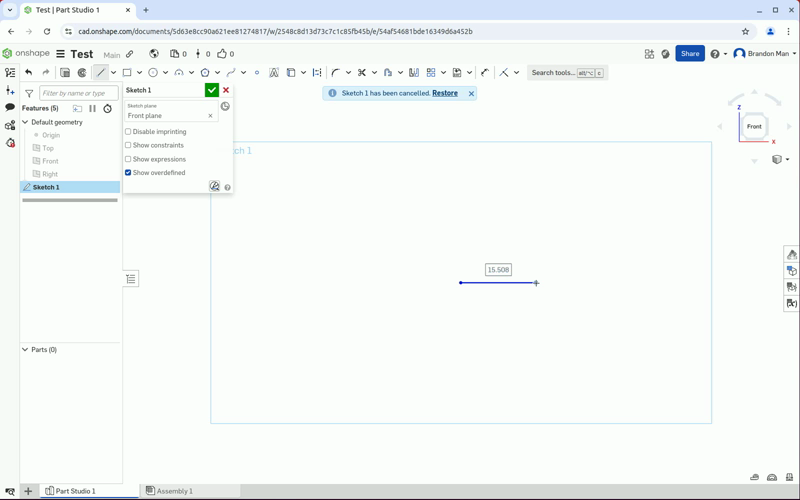
mouse_move(566, 282)
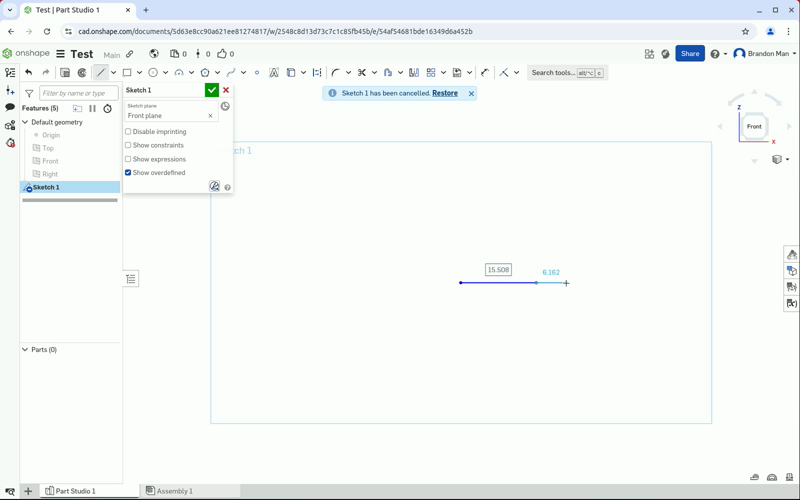
mouse_move(536, 264)
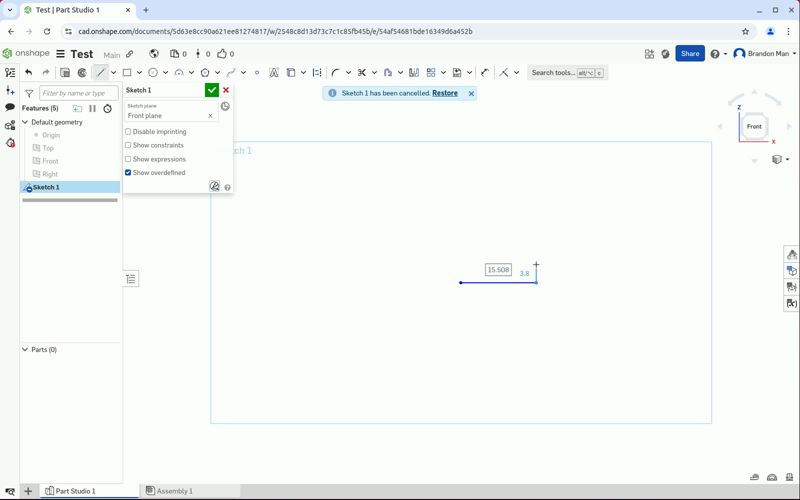
click(536, 264)
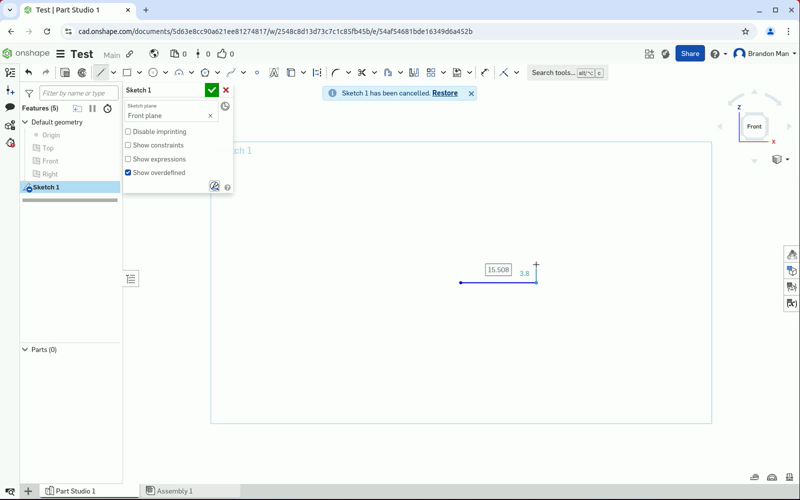
key_up(shift)
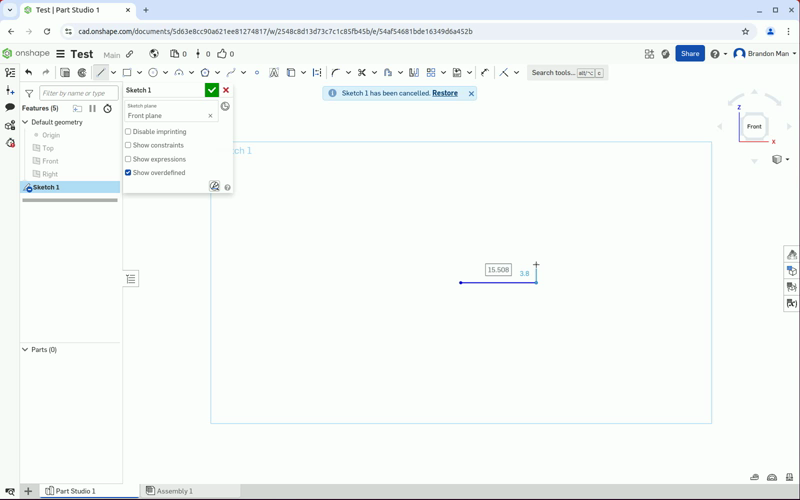
key_down(shift)
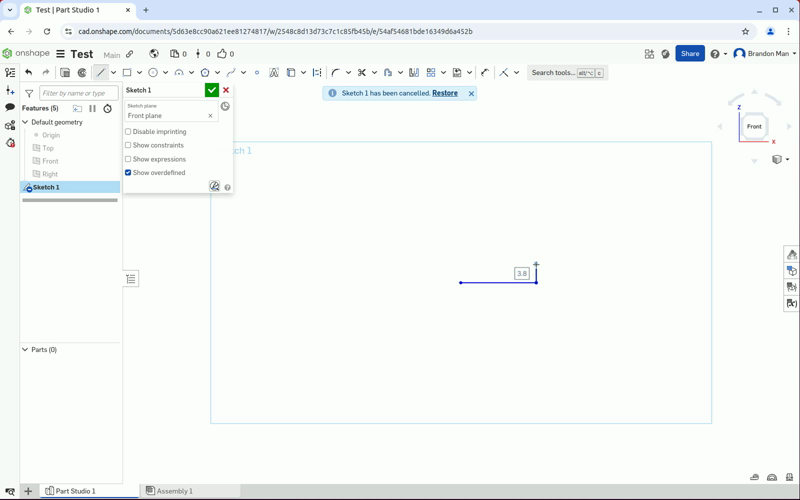
mouse_move(566, 264)
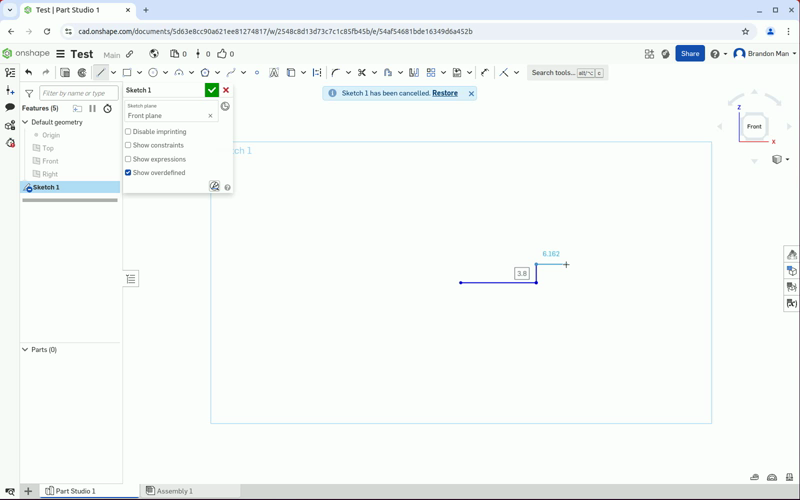
mouse_move(510, 264)
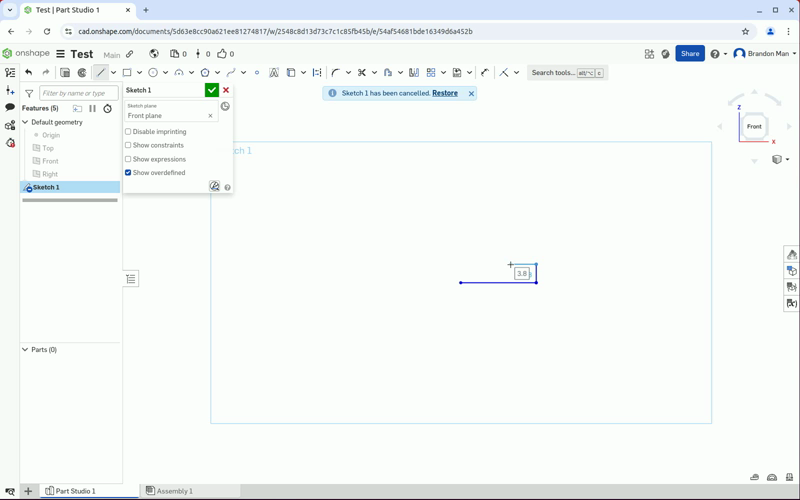
click(510, 264)
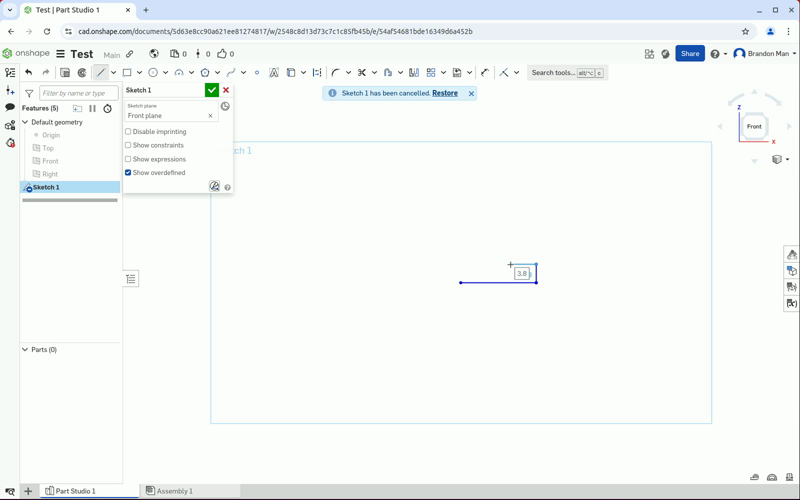
key_up(shift)
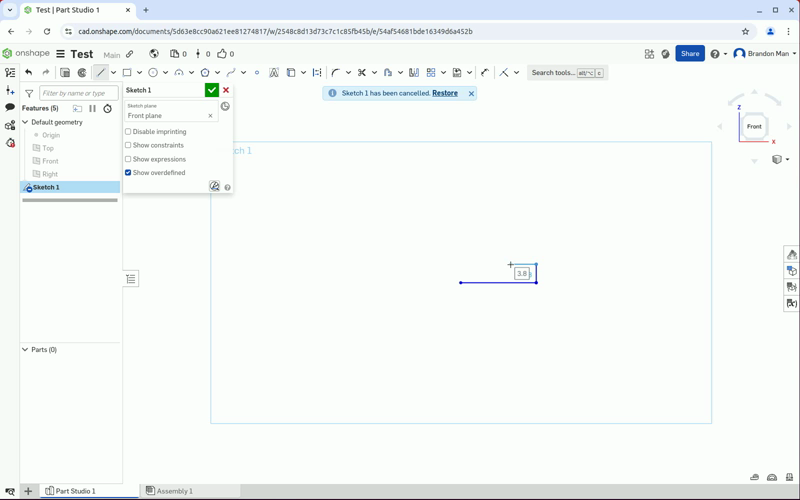
key_down(shift)
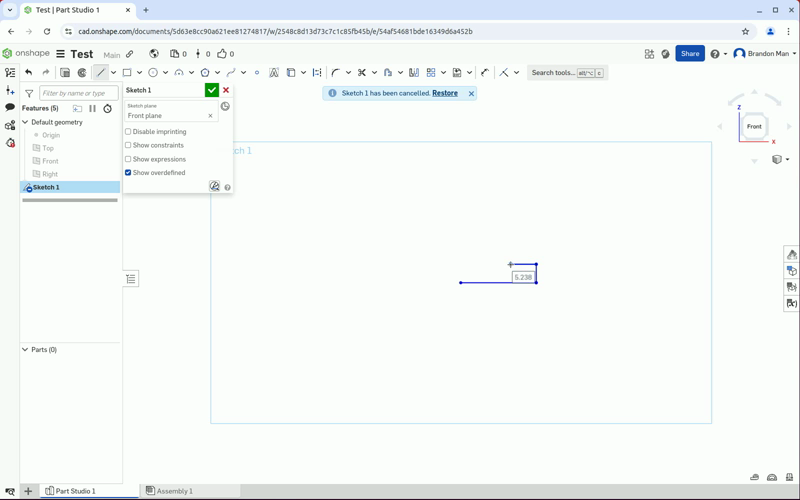
mouse_move(540, 264)
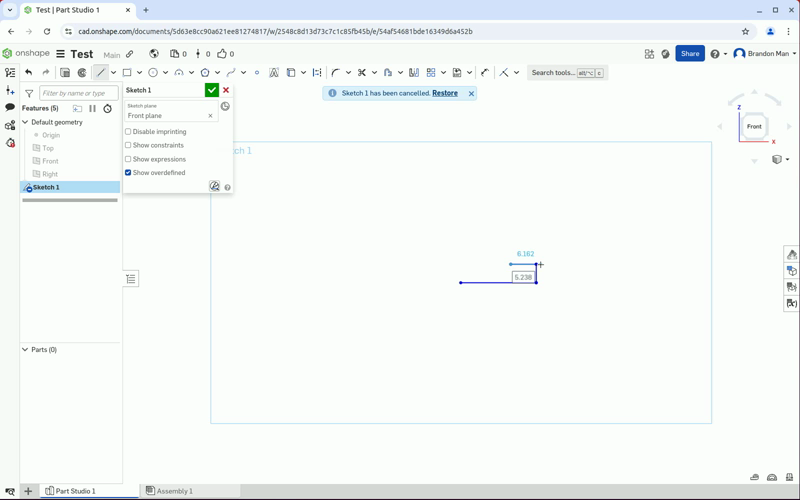
mouse_move(460, 264)
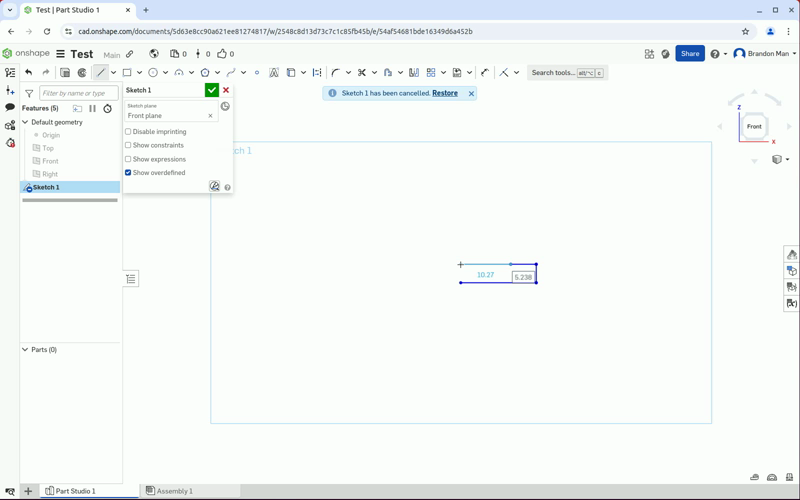
click(460, 264)
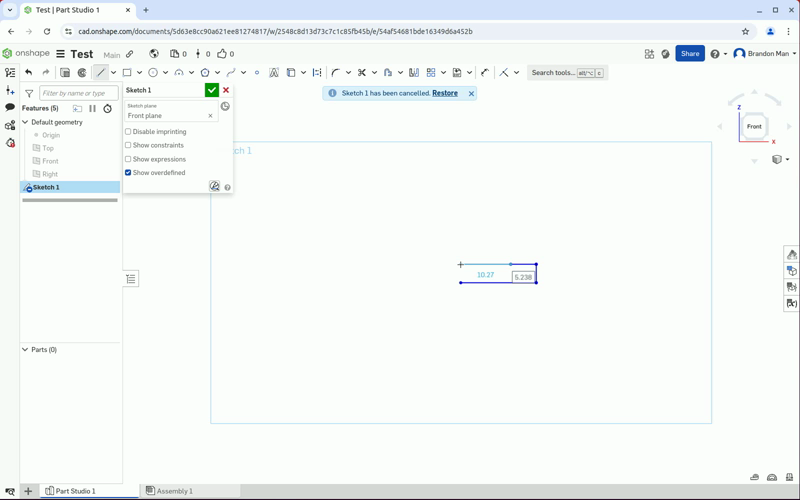
key_up(shift)
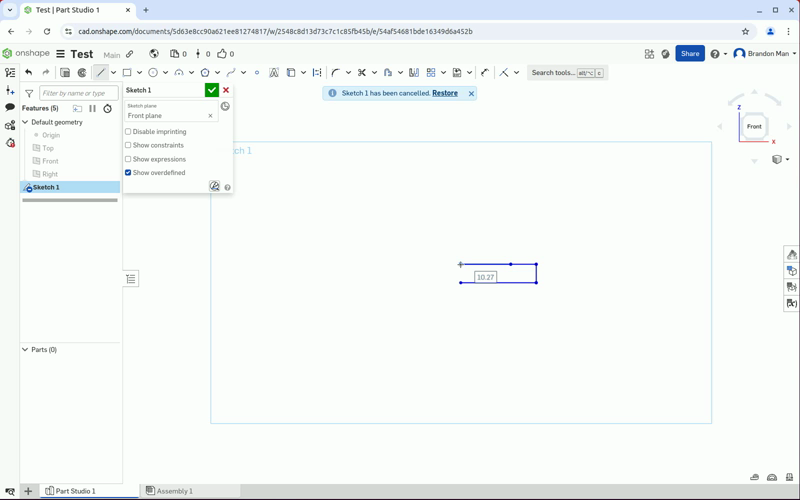
mouse_move(490, 264)
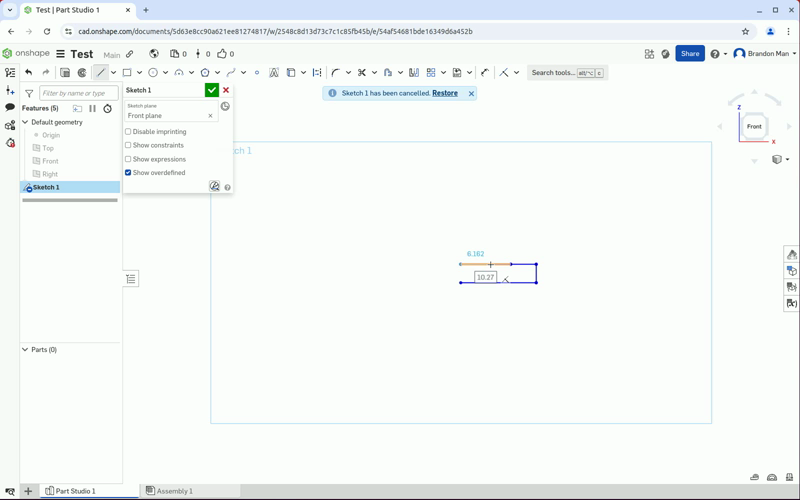
key_down(shift)
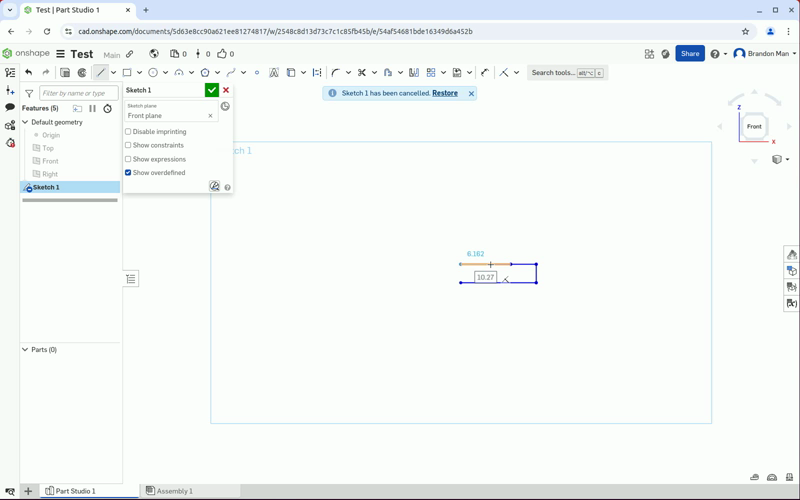
mouse_move(460, 282)
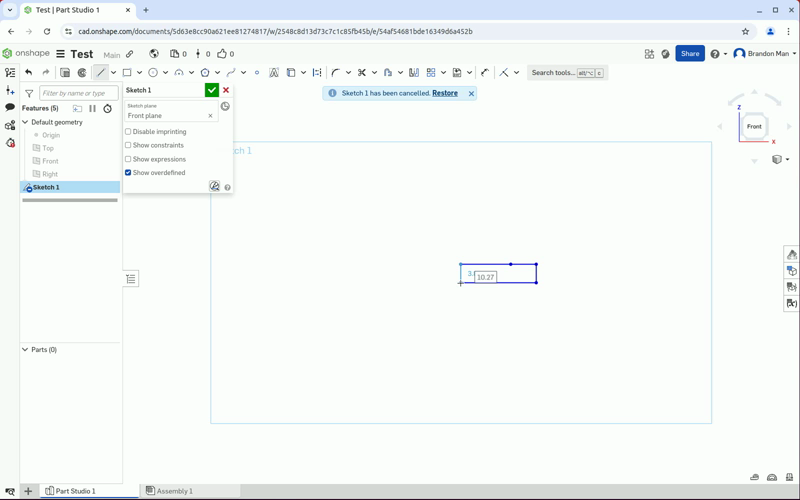
key_up(shift)
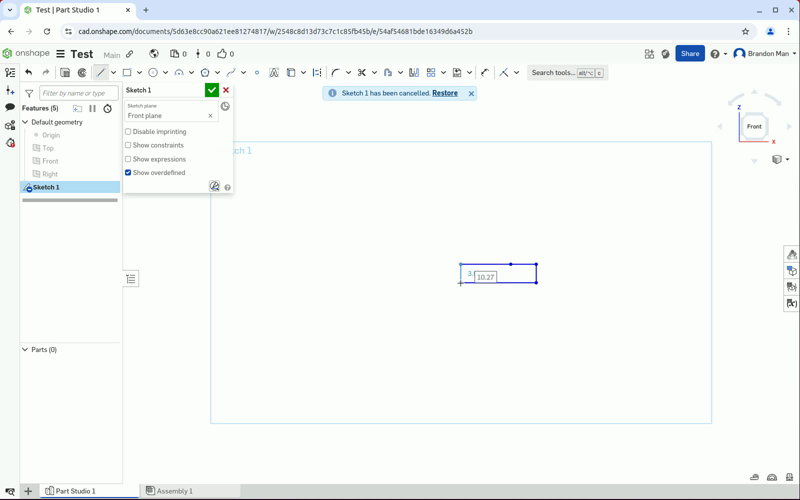
click(460, 282)
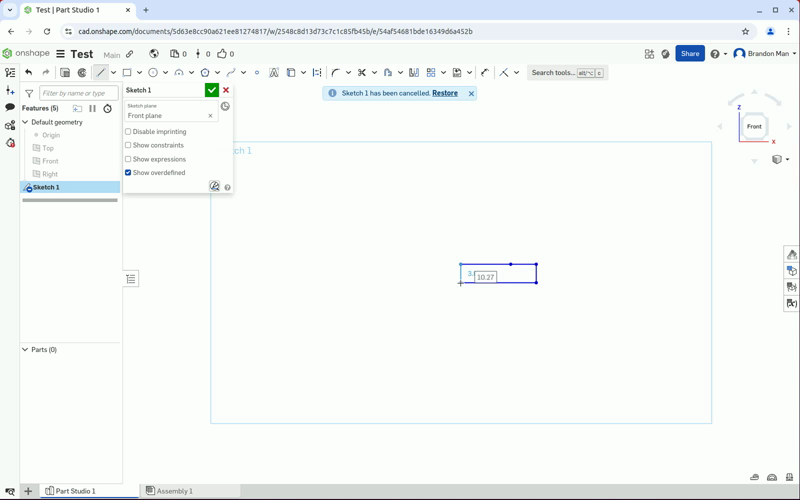
key(esc)
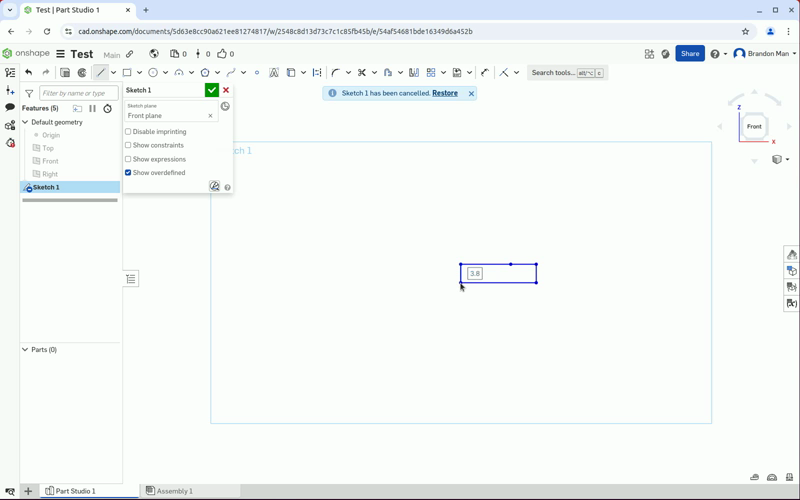
mouse_move(476, 267)
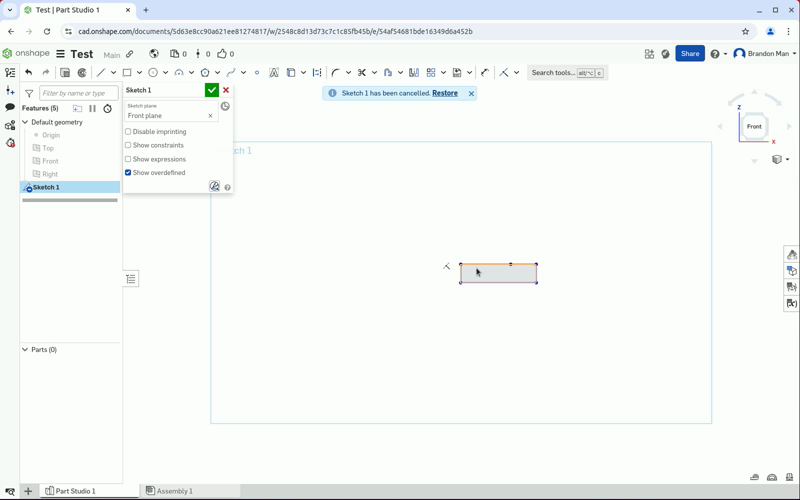
scroll(6)
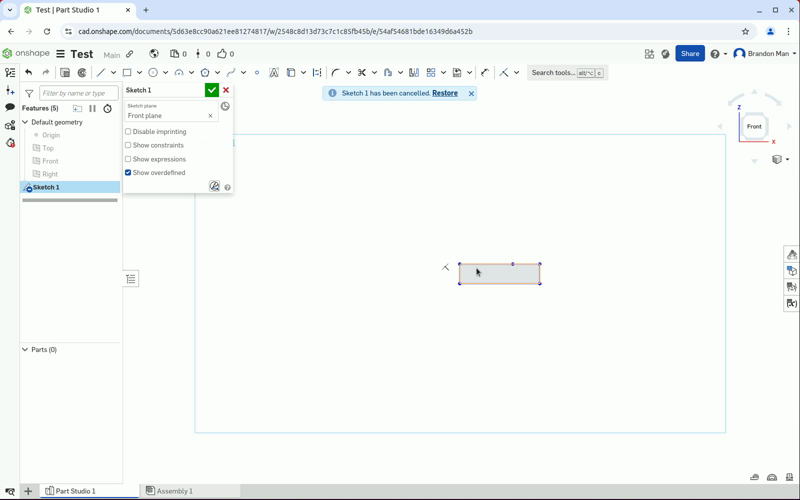
scroll(6)
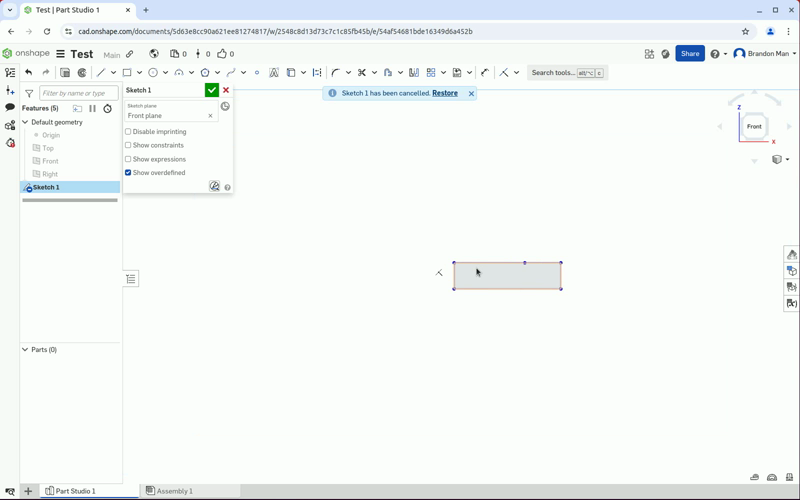
scroll(6)
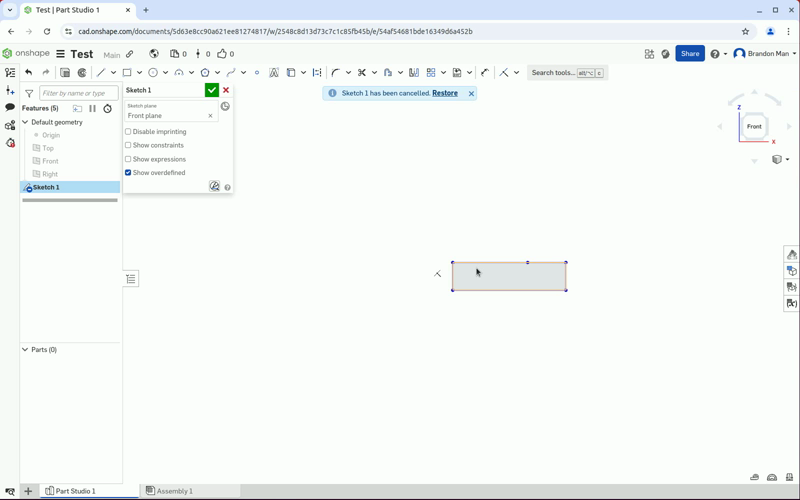
scroll(6)
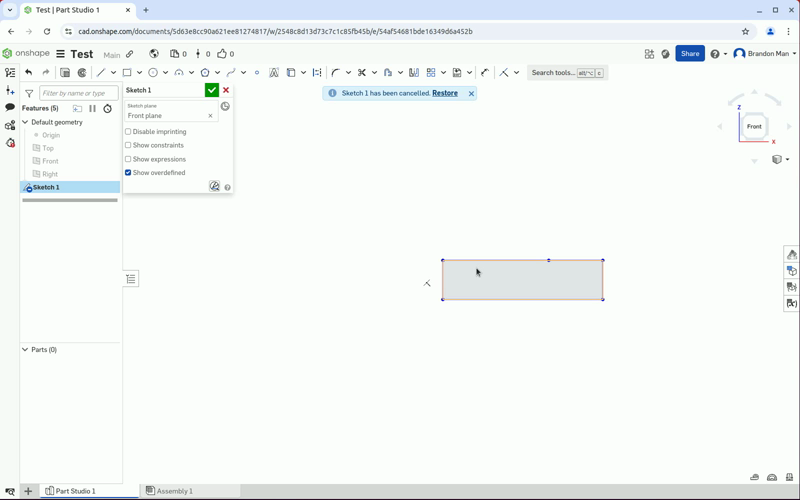
scroll(6)
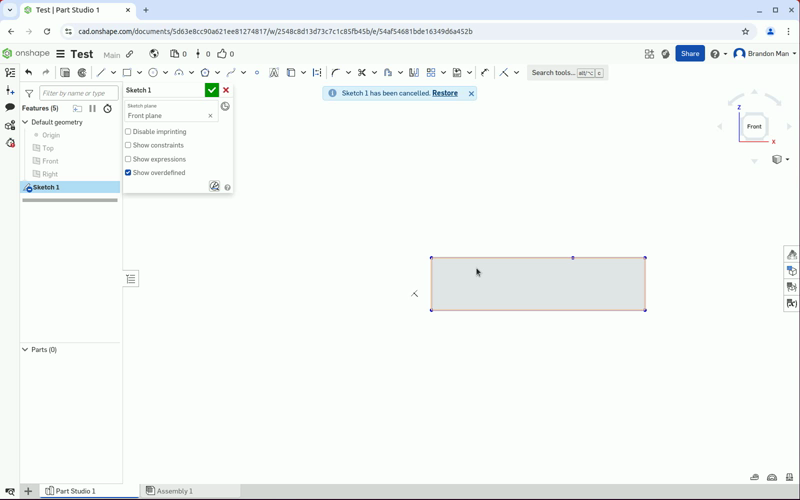
scroll(6)
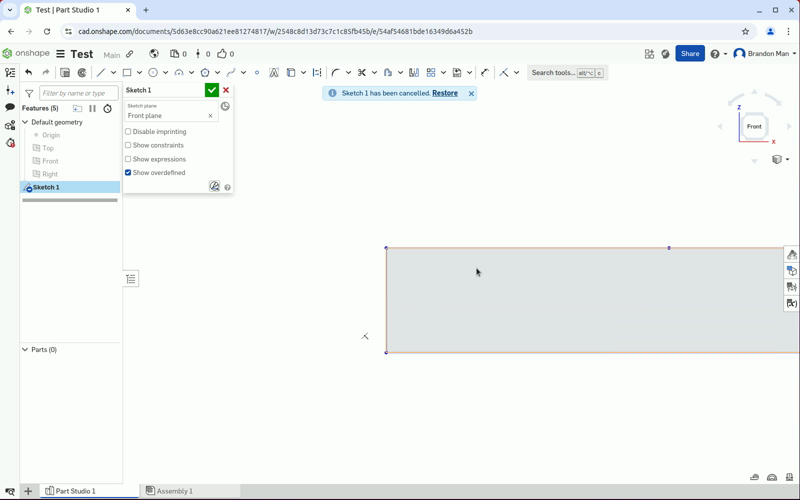
scroll(6)
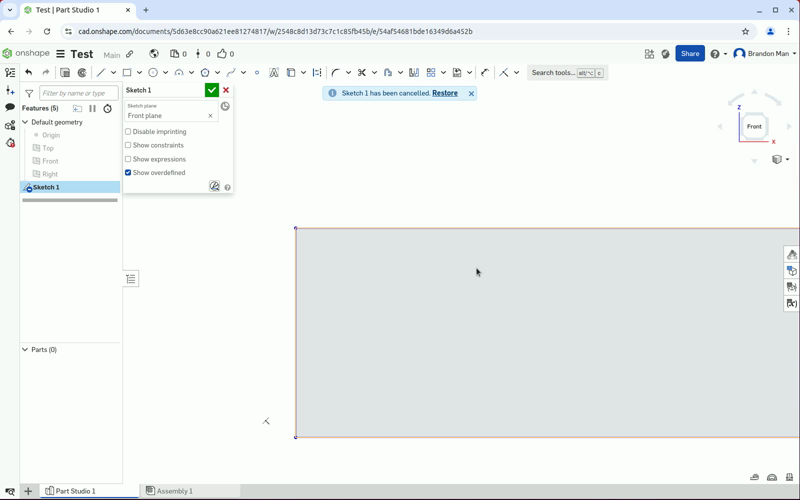
click(476, 267)
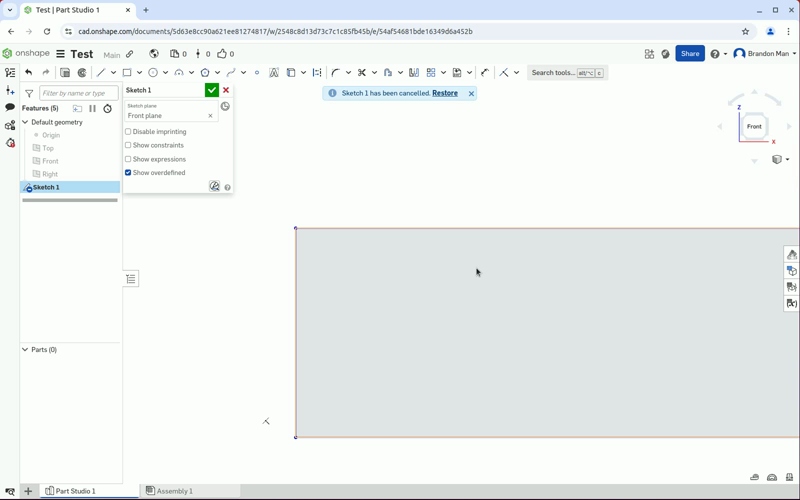
scroll(-6)
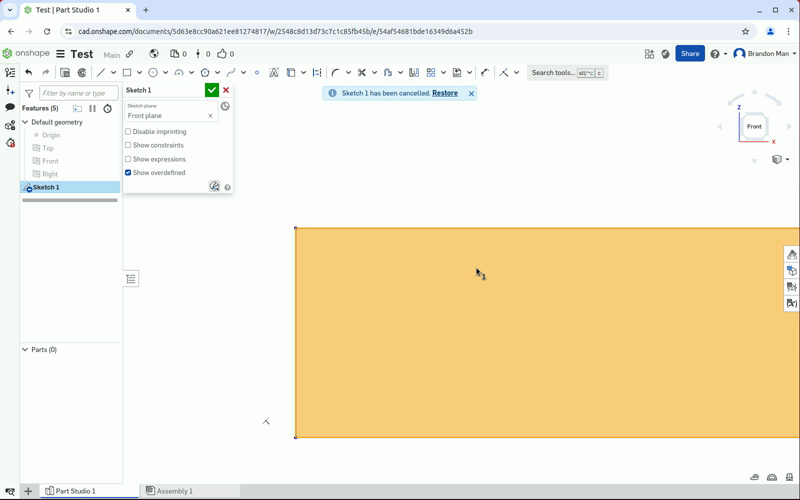
scroll(-6)
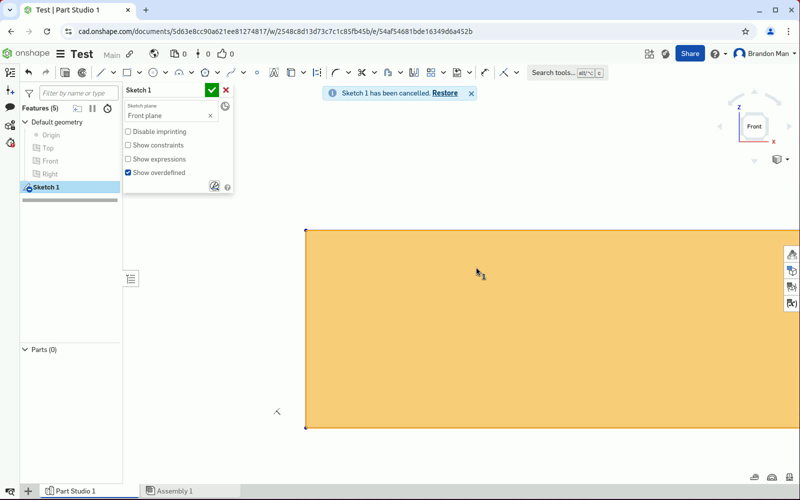
scroll(-6)
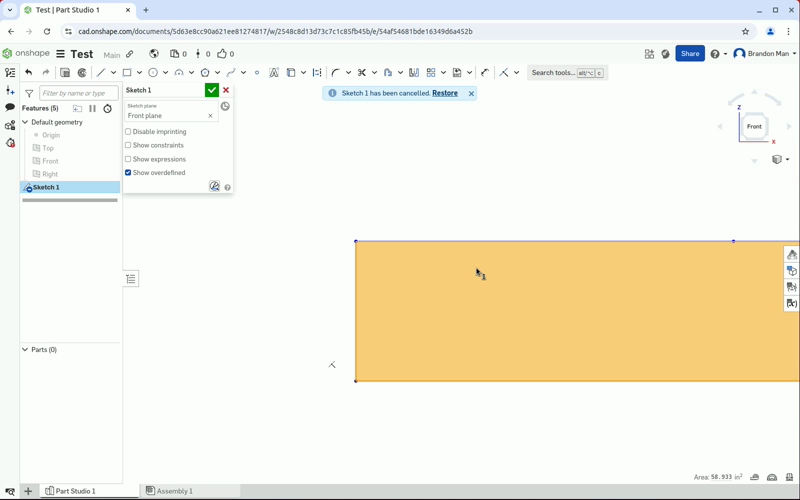
scroll(-6)
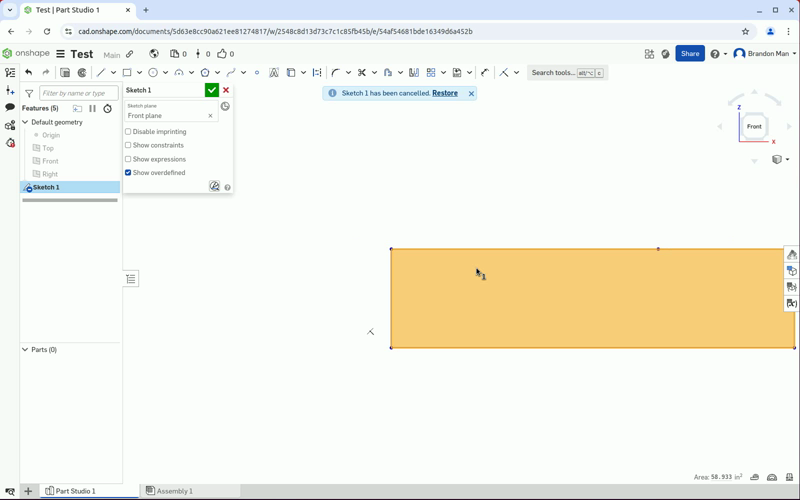
scroll(-6)
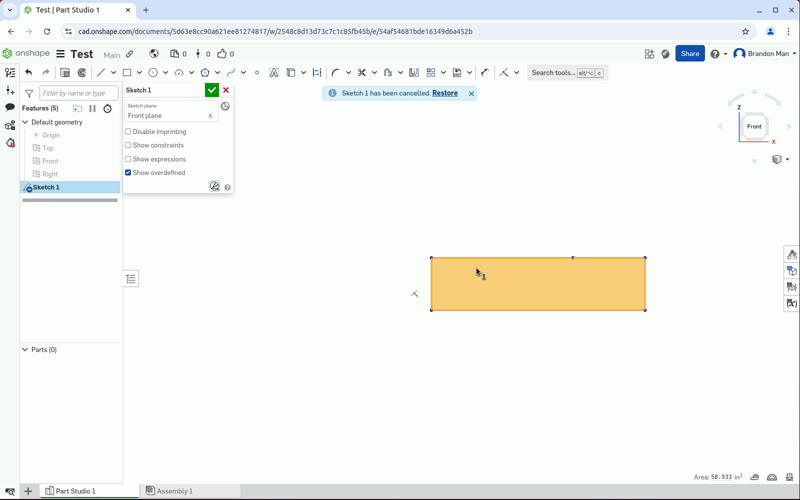
scroll(-6)
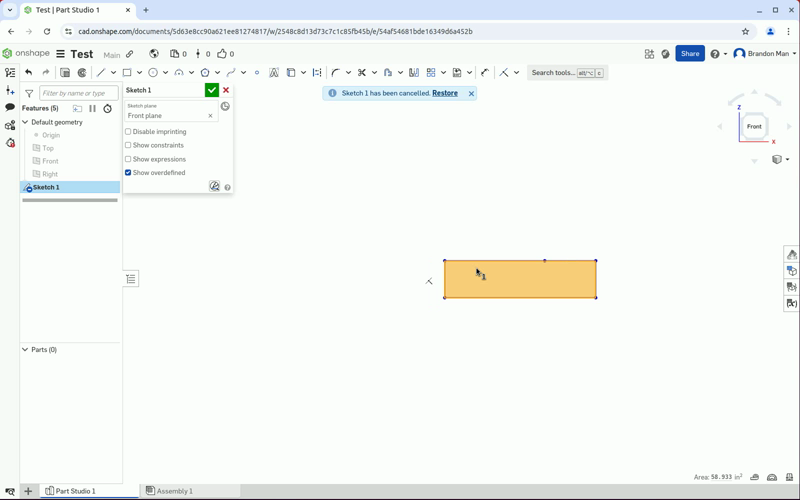
scroll(-6)
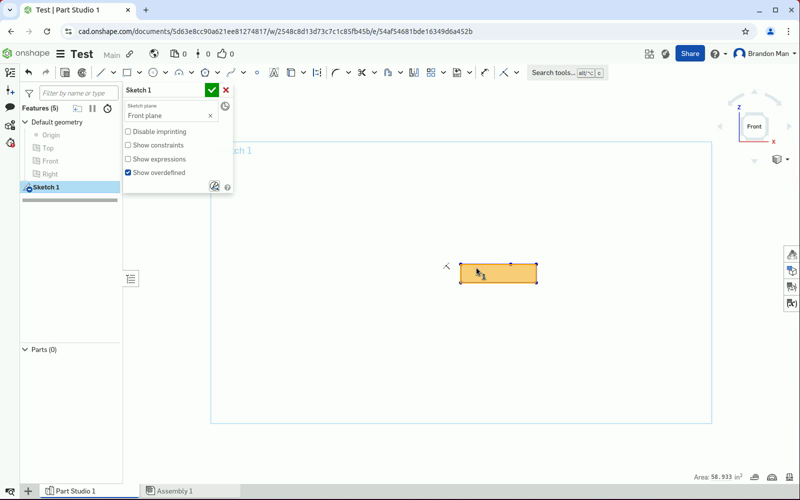
mouse_move(73, 352)
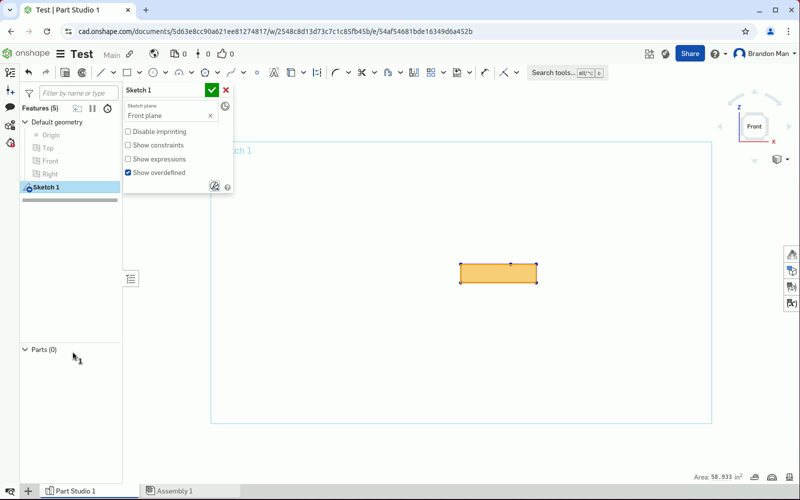
key(shift+y)
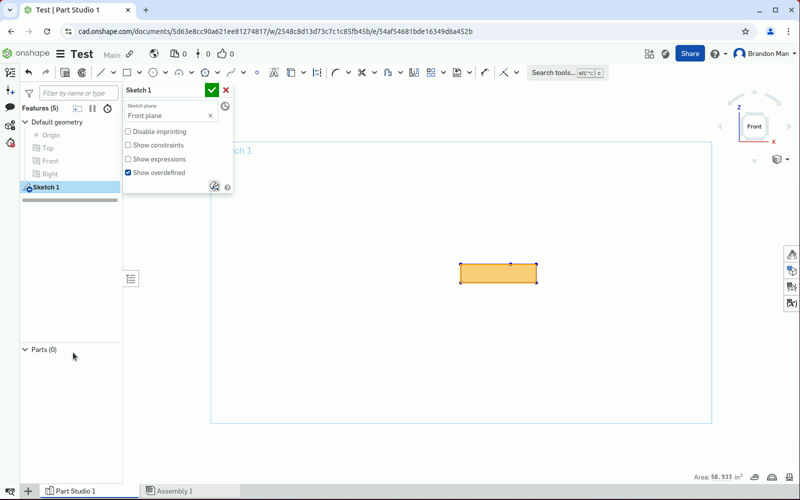
key(shift+e)
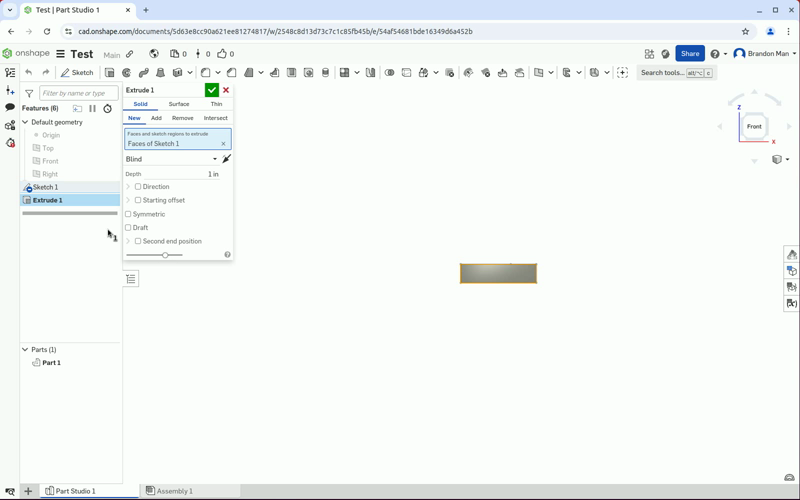
mouse_move(143, 106)
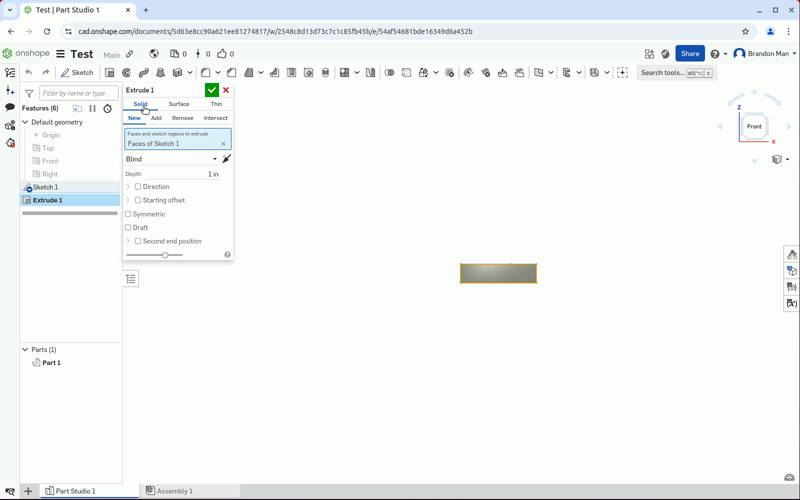
click(143, 106)
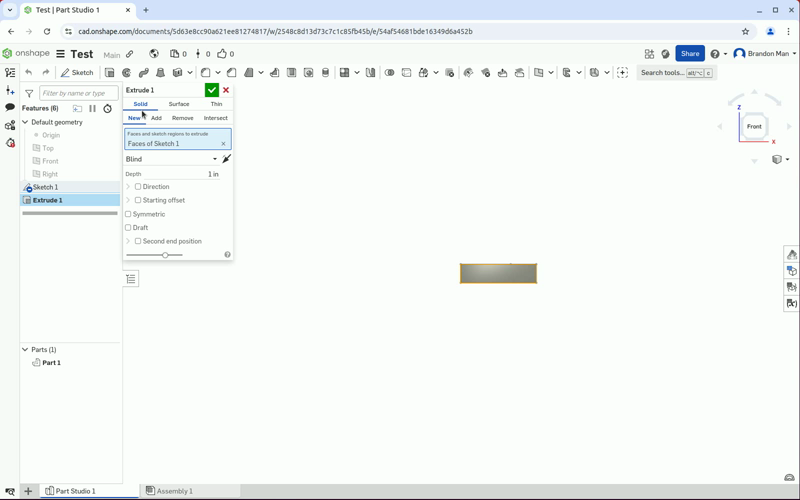
mouse_move(137, 120)
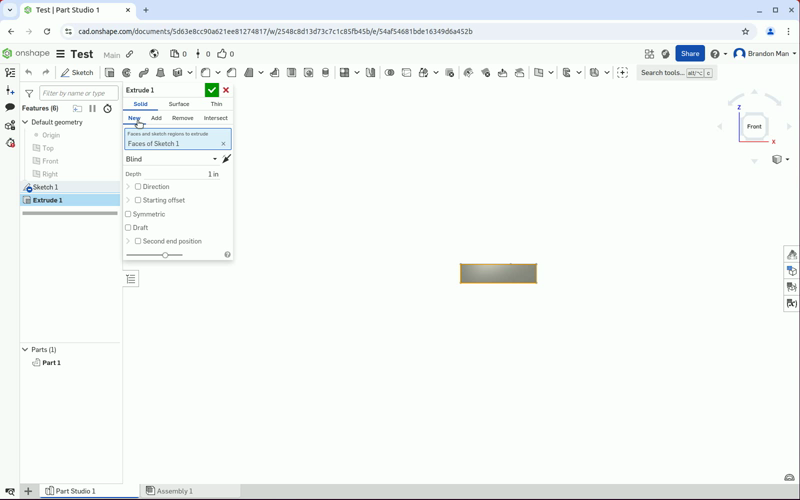
click(137, 120)
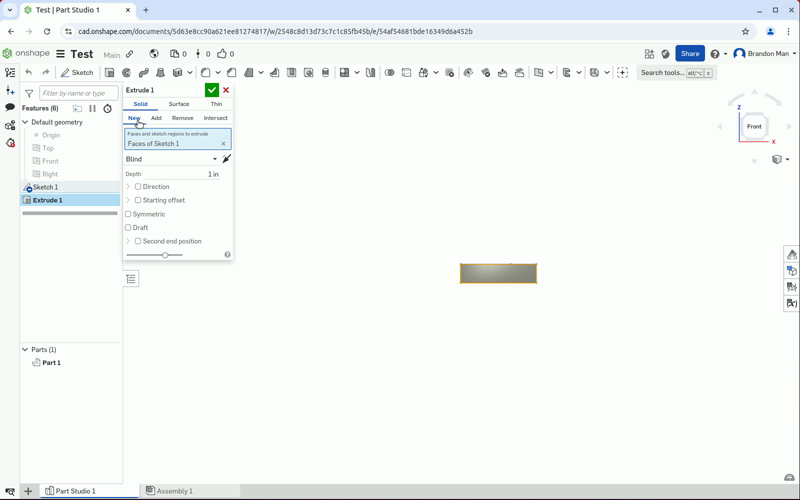
key(tab, 4)
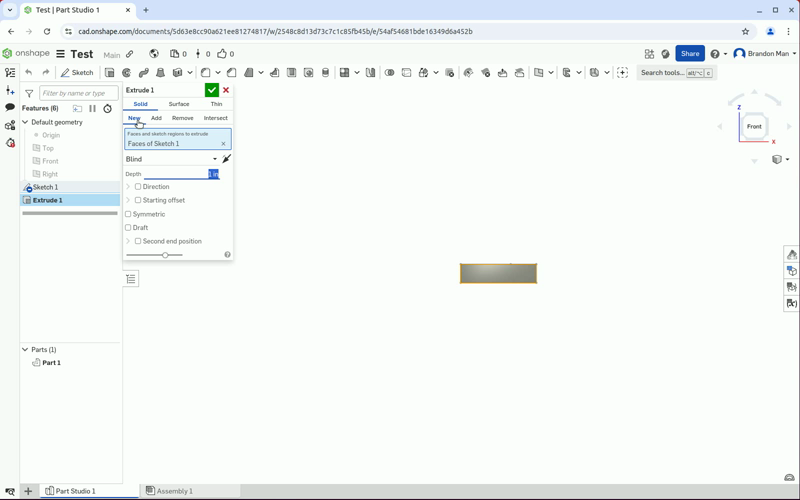
text(-15.405)
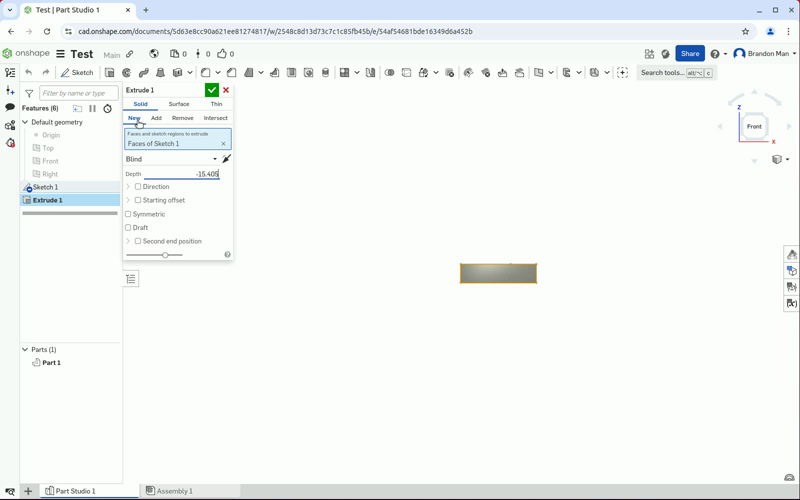
key(enter)
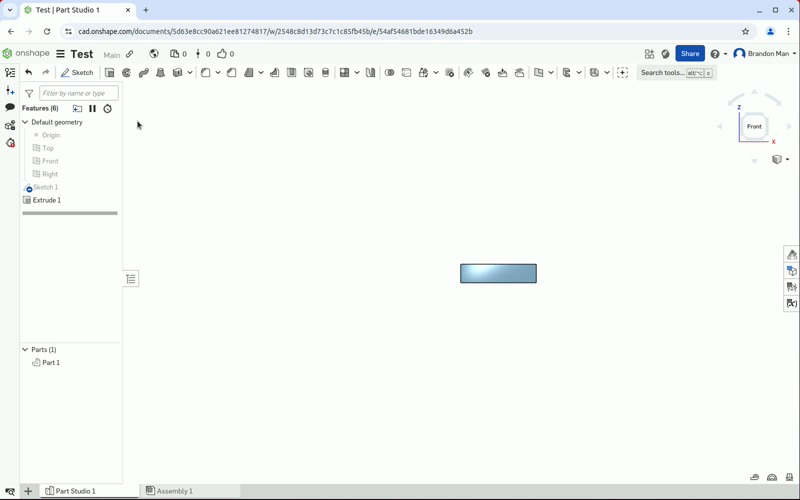
key(shift+h)
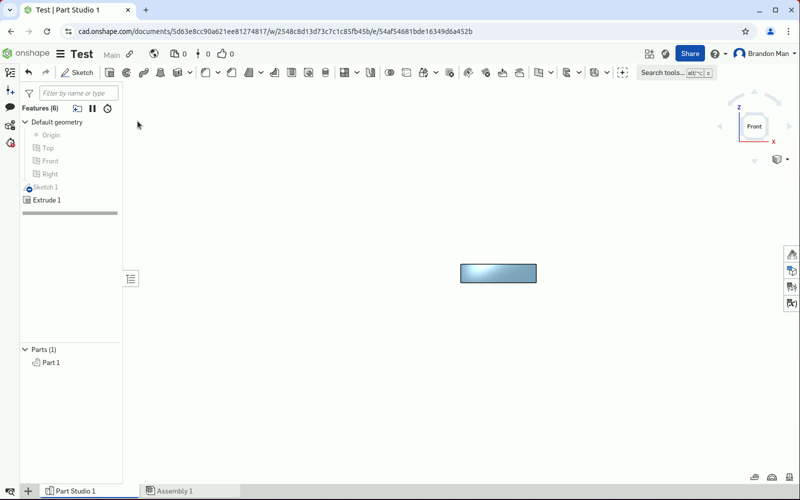
key(shift+h)
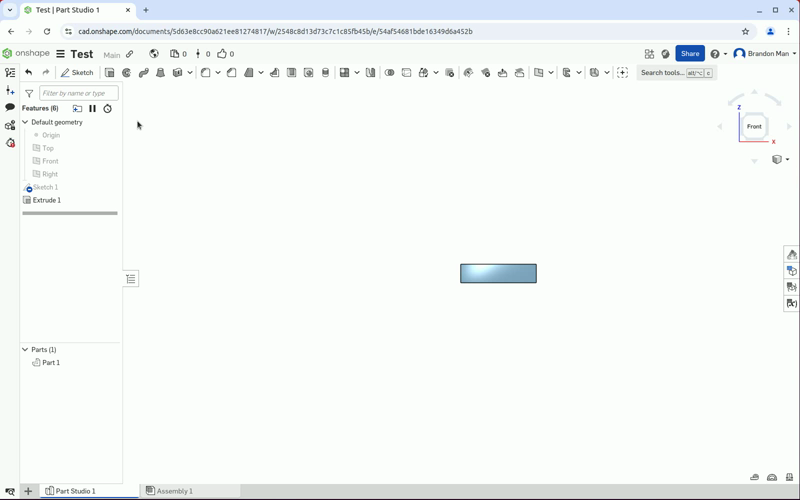
mouse_move(73, 189)
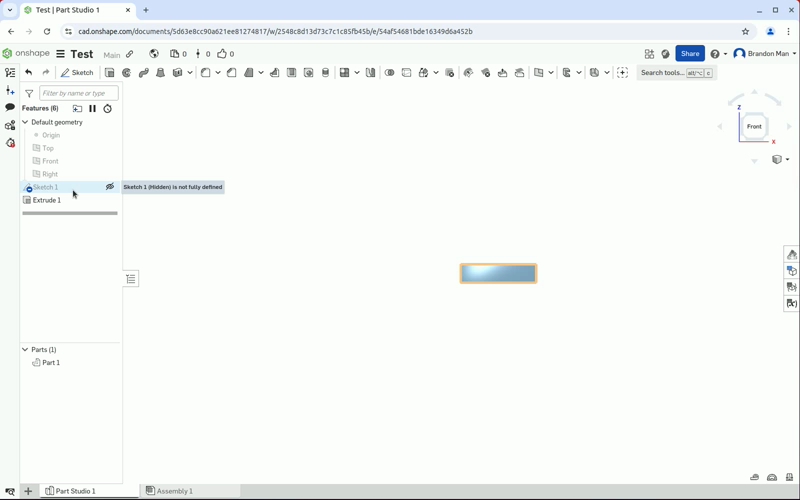
click(73, 189)
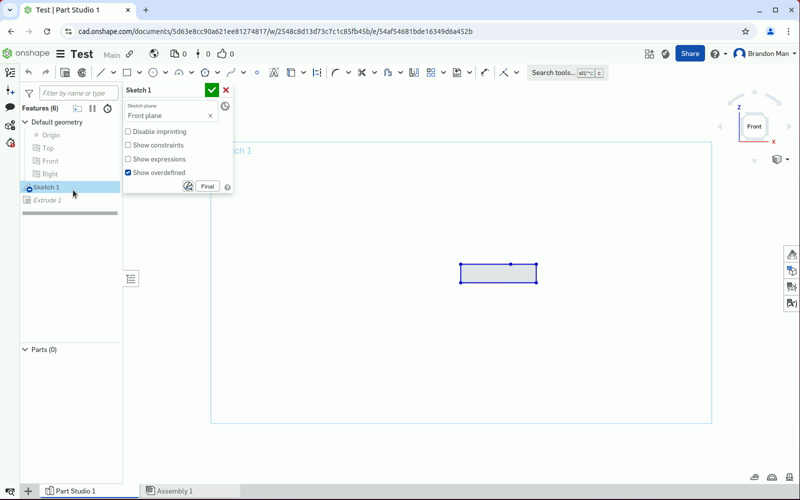
mouse_move(229, 92)
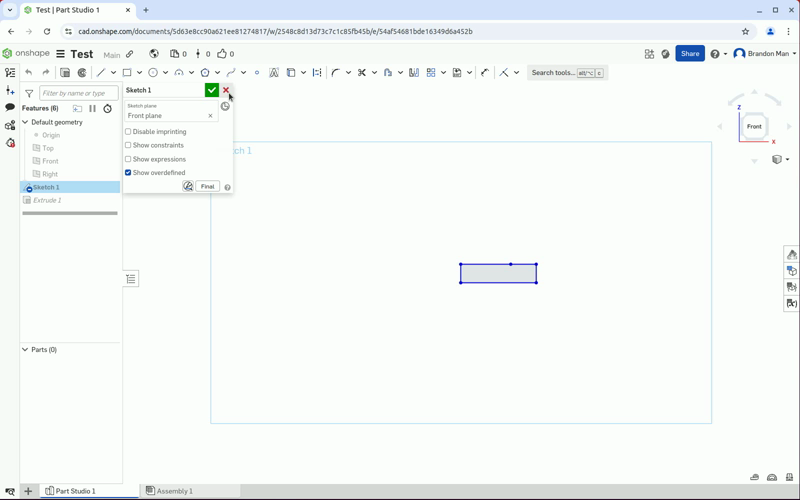
click(229, 92)
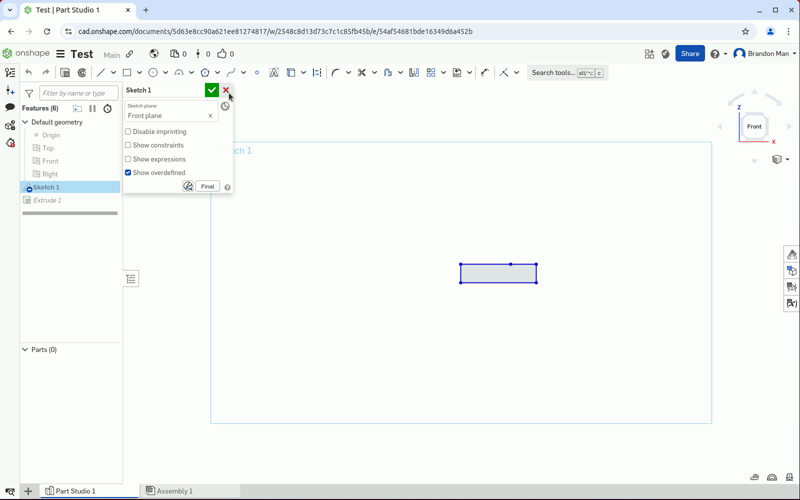
key(shift+s)
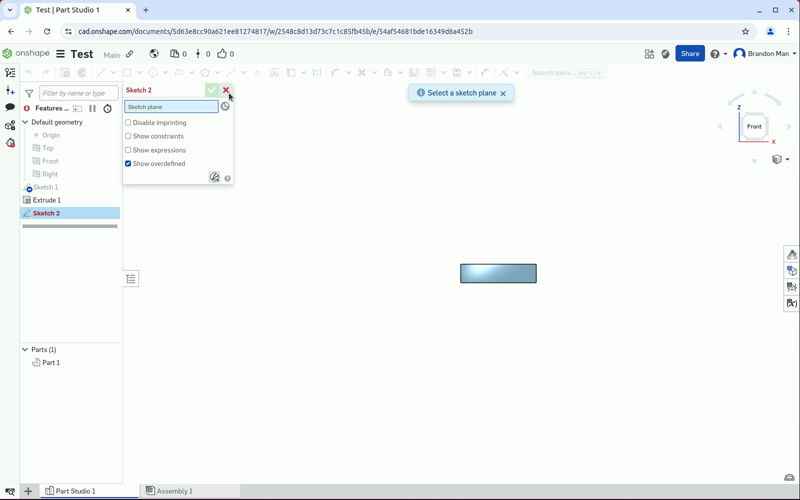
mouse_move(73, 163)
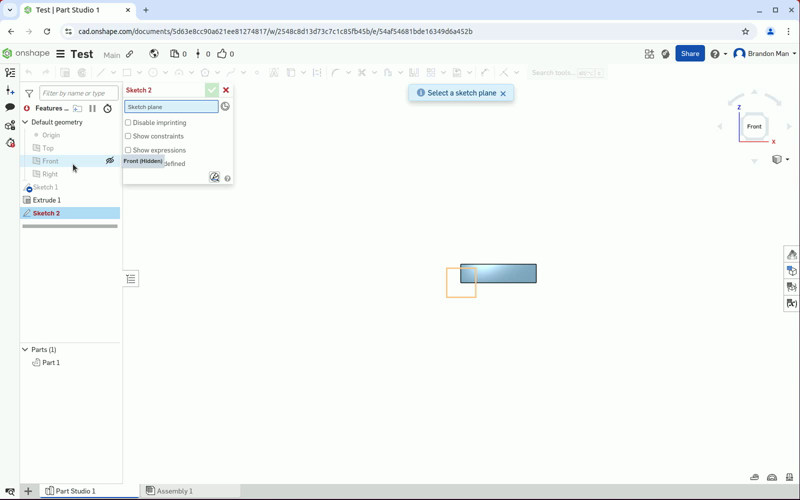
click(73, 163)
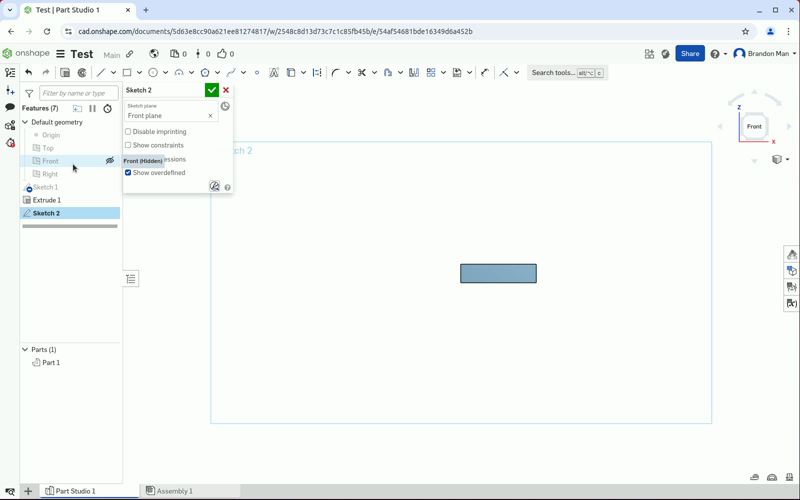
mouse_move(73, 352)
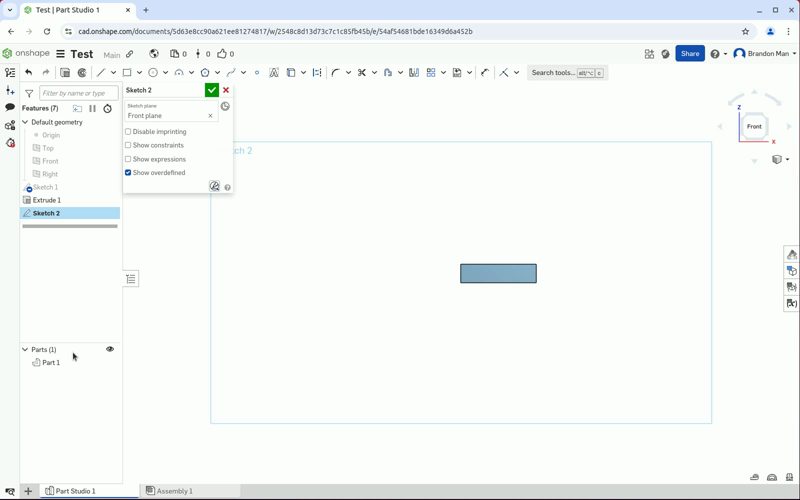
key(y)
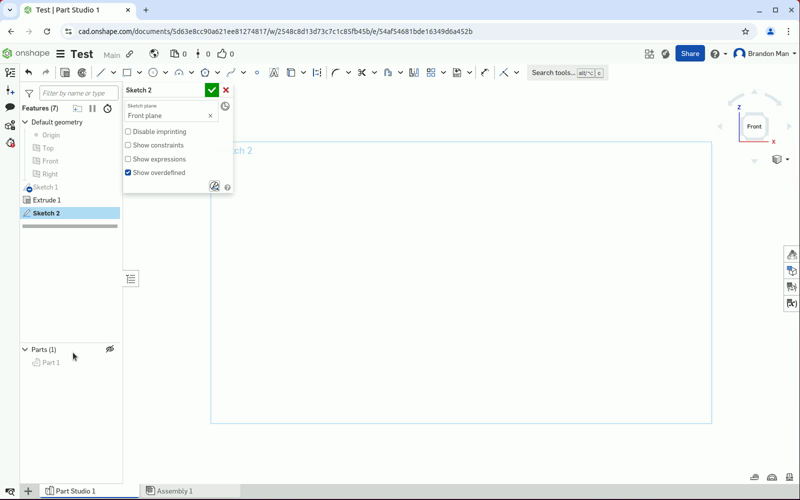
key(l)
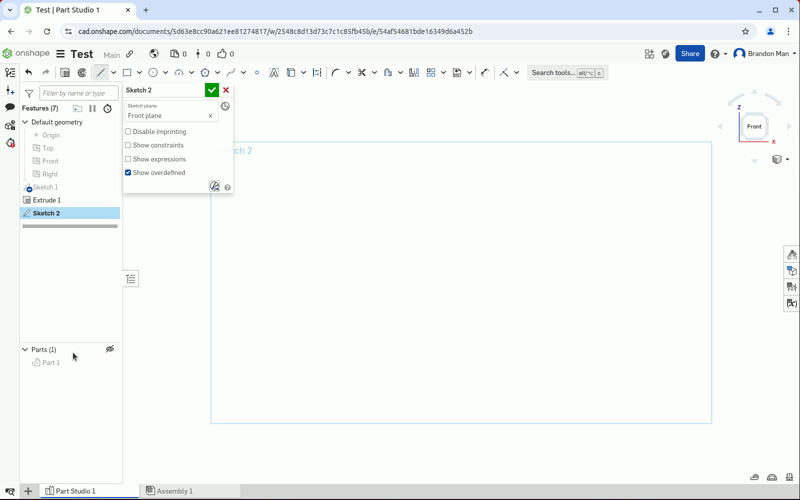
key_down(shift)
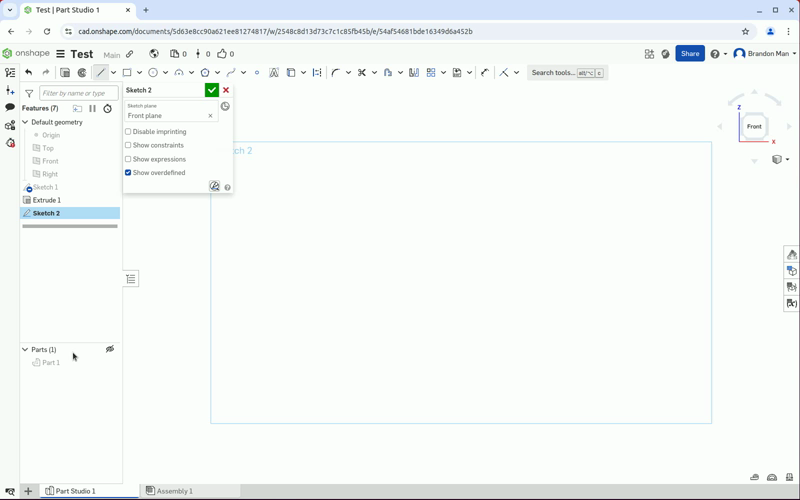
mouse_move(460, 264)
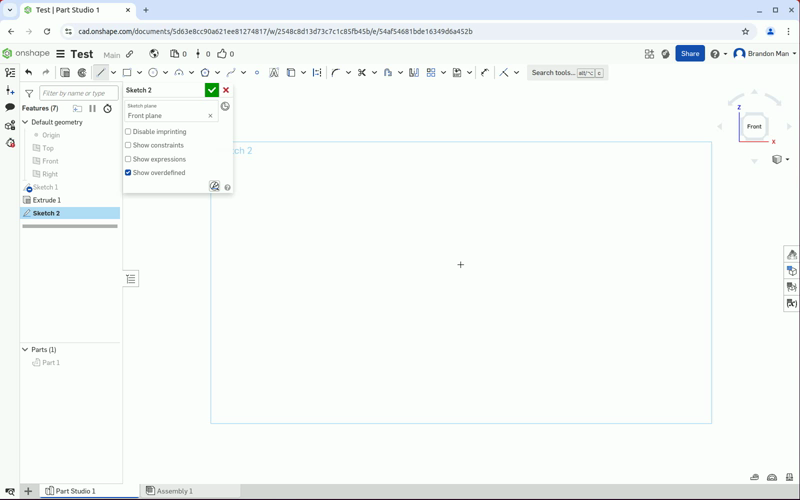
click(460, 264)
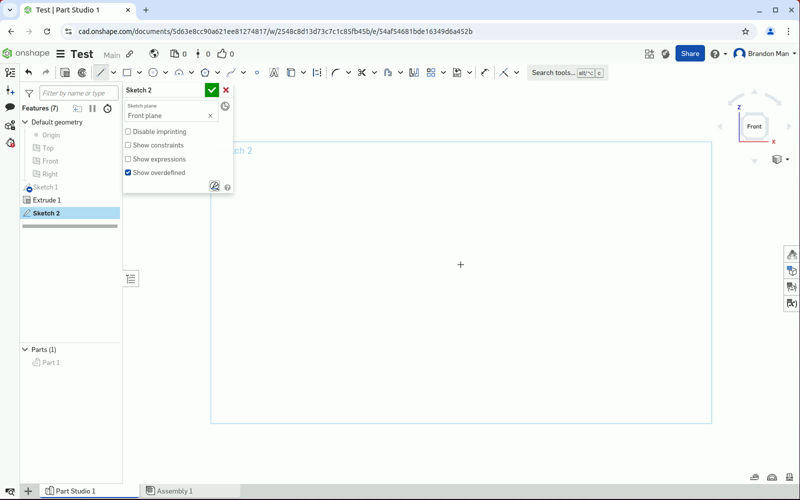
key_up(shift)
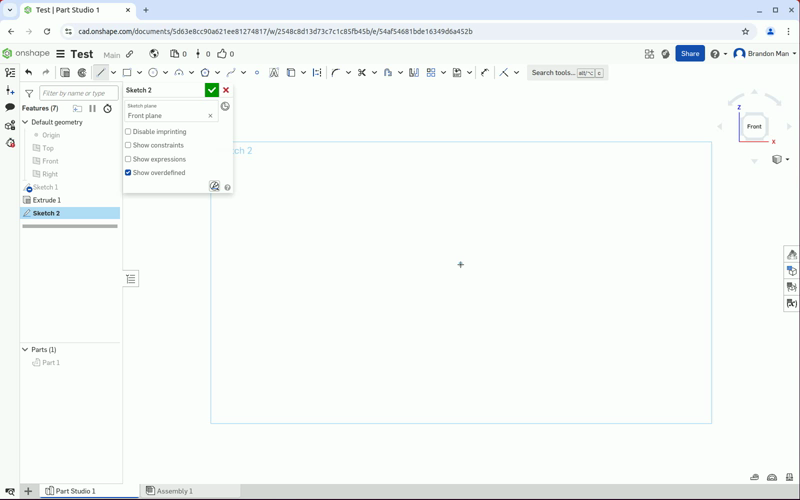
key_down(shift)
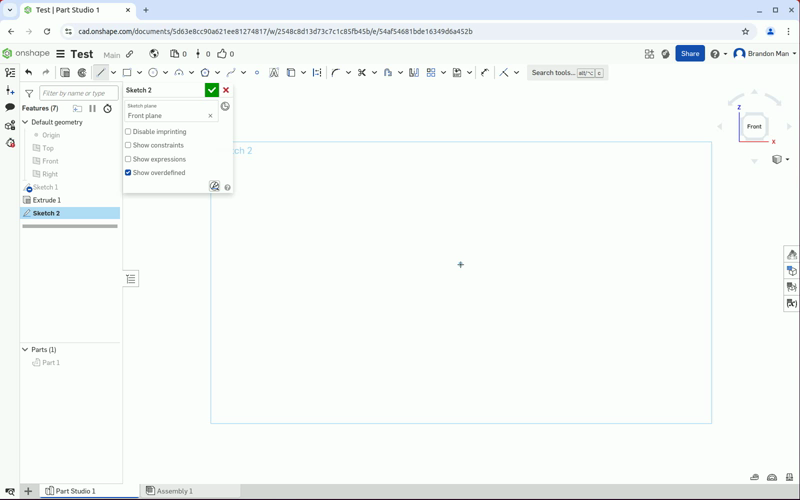
mouse_move(490, 264)
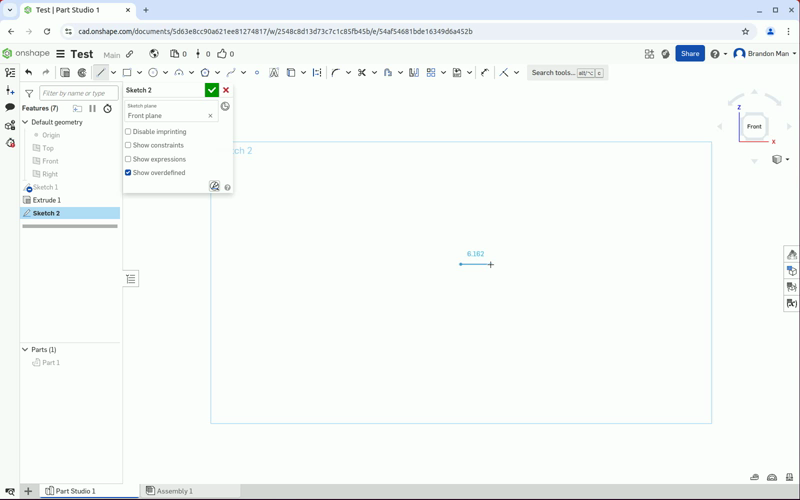
mouse_move(511, 264)
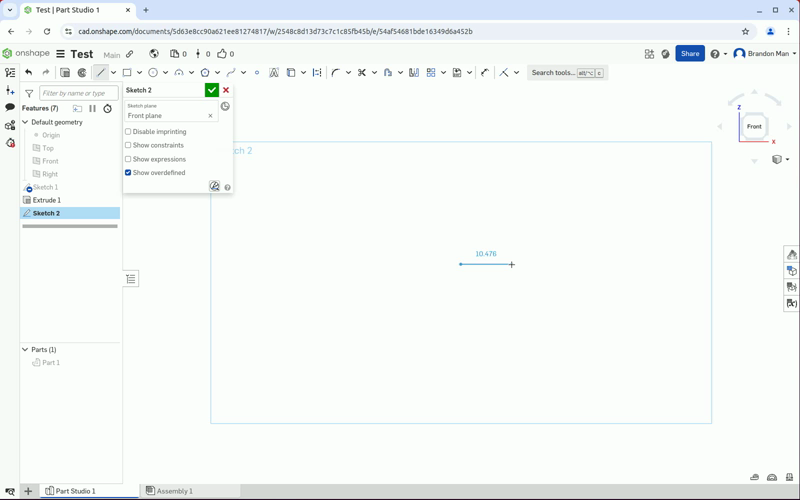
click(511, 264)
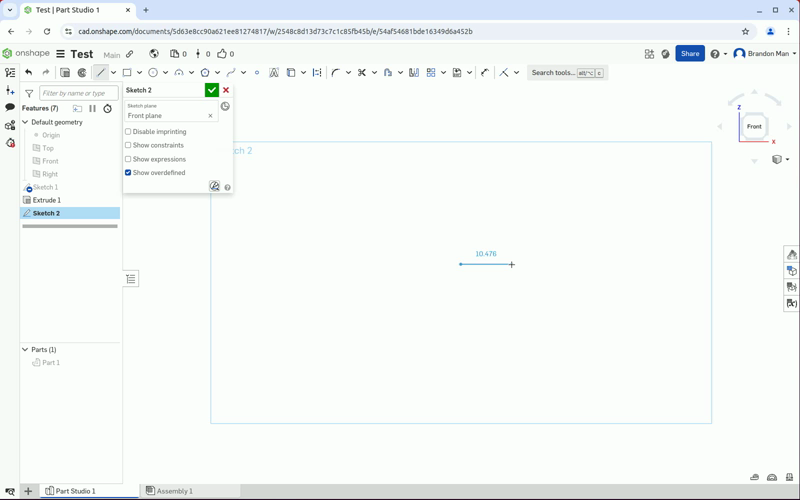
key_up(shift)
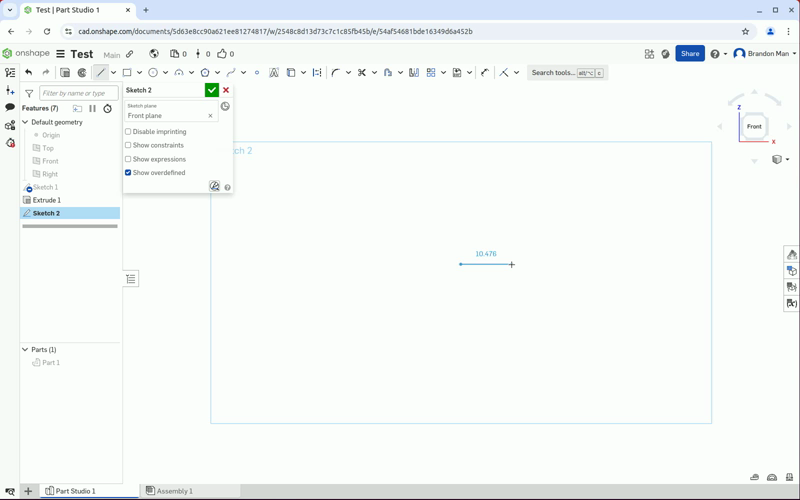
key_down(shift)
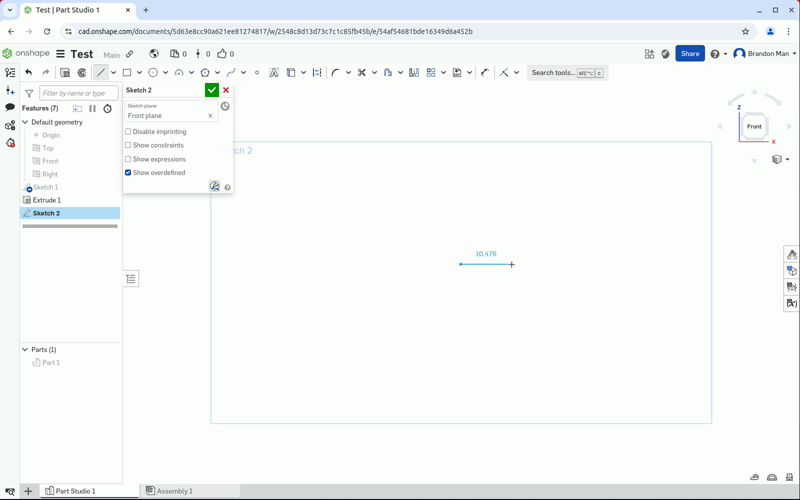
mouse_move(541, 264)
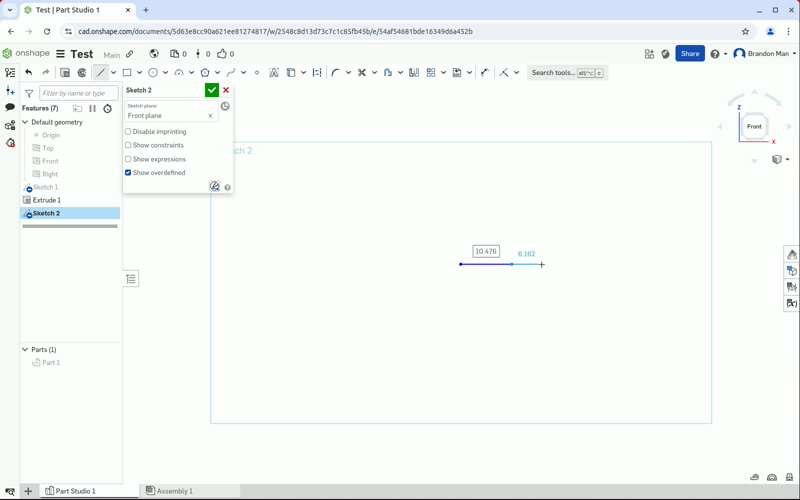
mouse_move(511, 244)
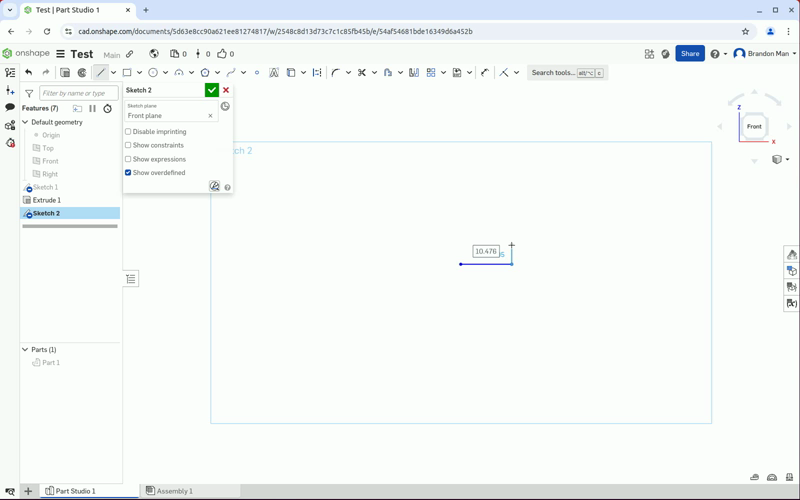
click(511, 244)
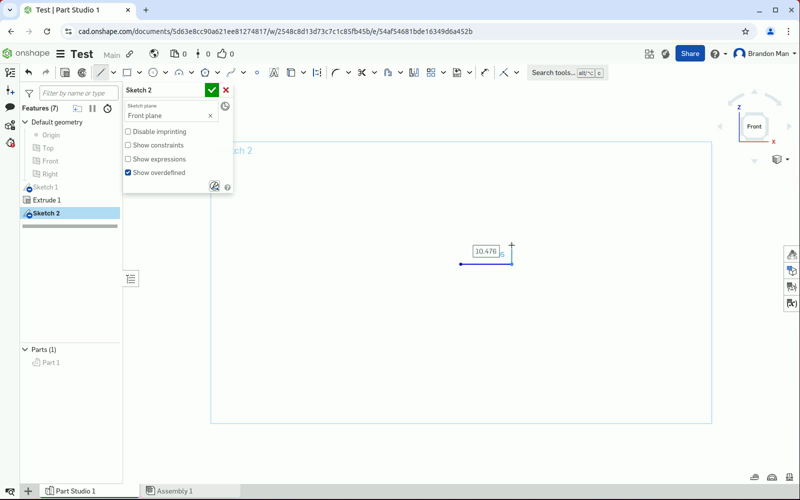
key_up(shift)
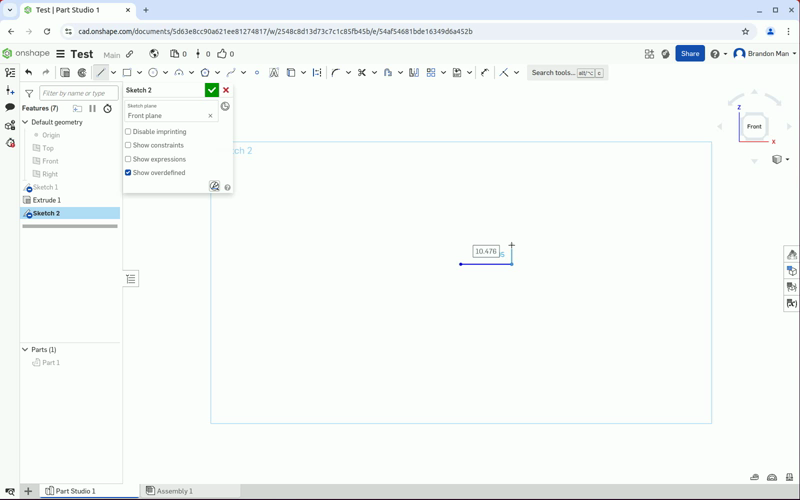
key_down(shift)
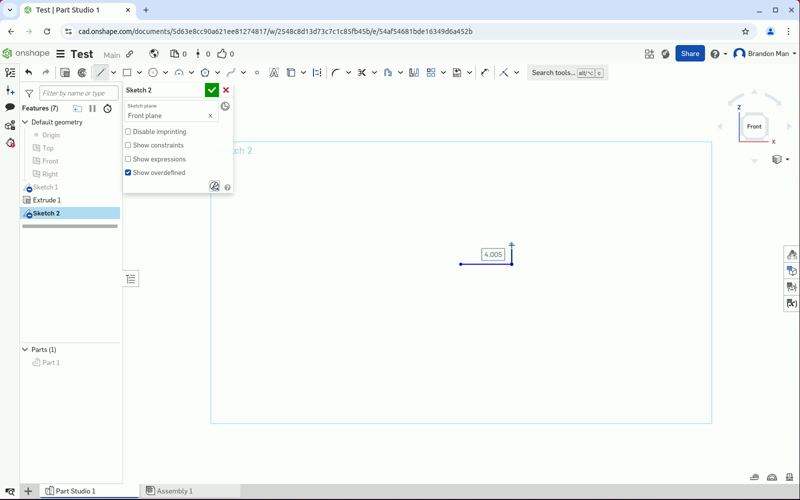
mouse_move(541, 244)
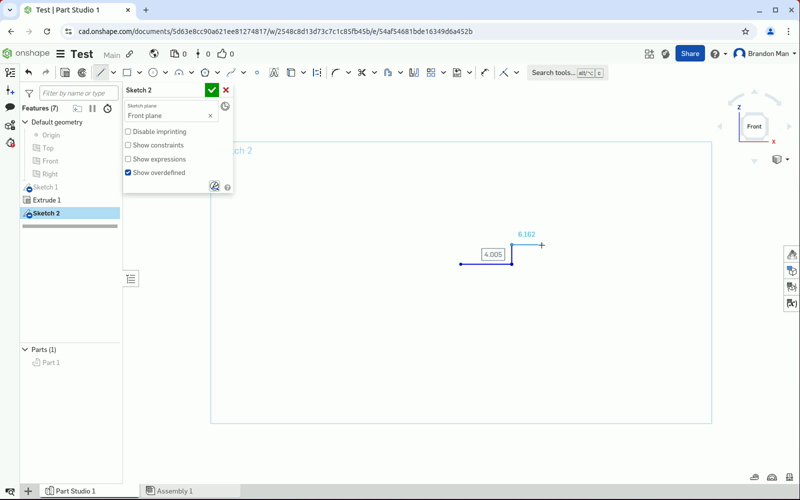
mouse_move(486, 225)
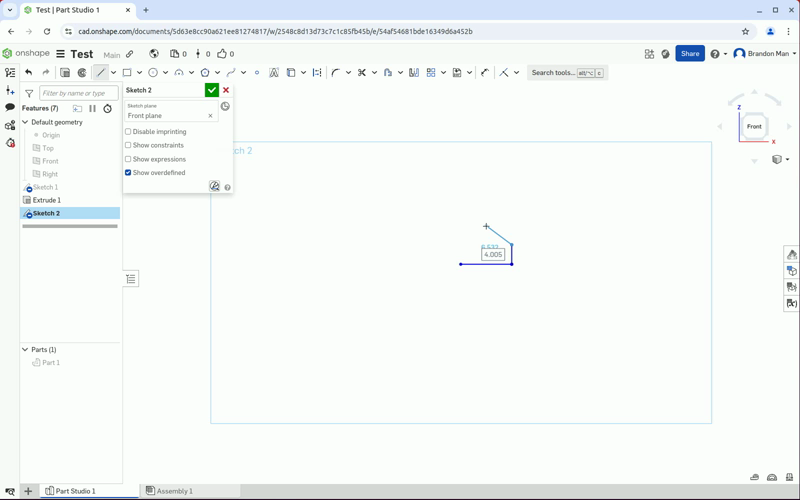
click(486, 225)
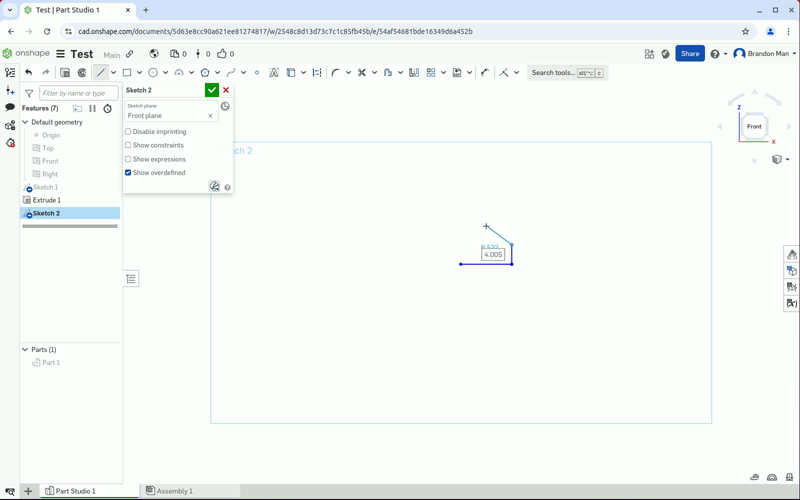
key_up(shift)
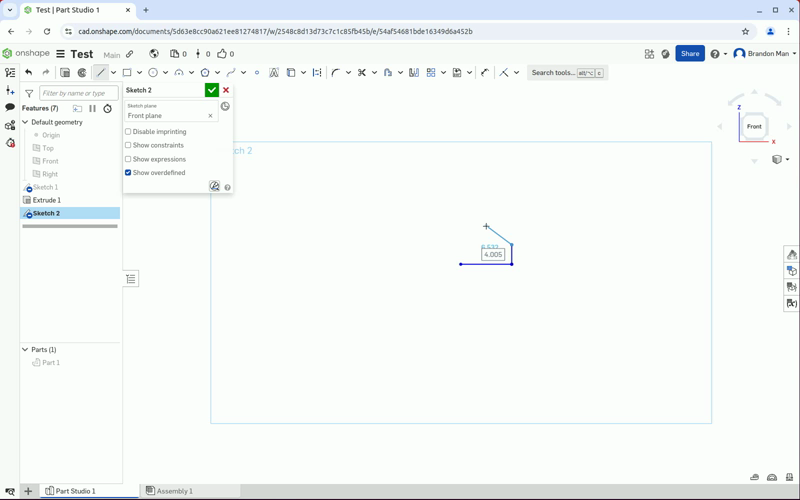
key_down(shift)
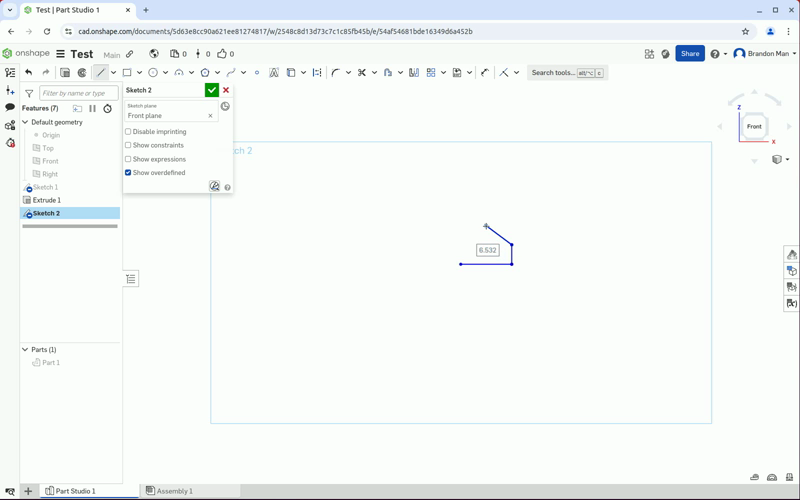
mouse_move(516, 225)
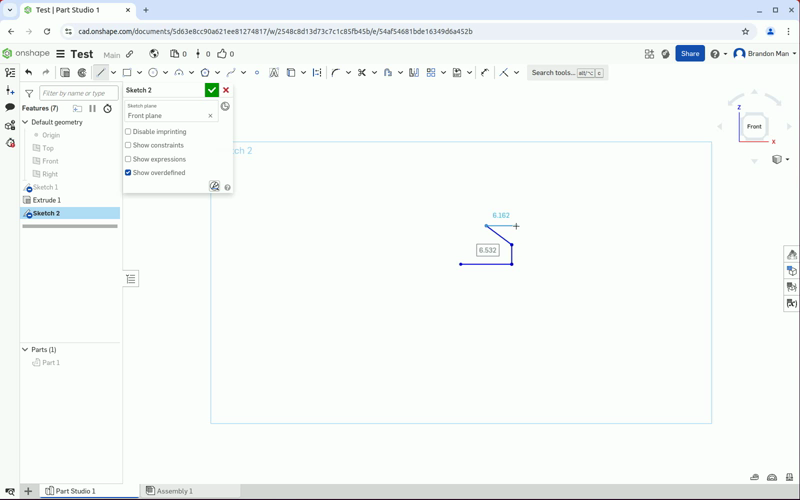
mouse_move(460, 225)
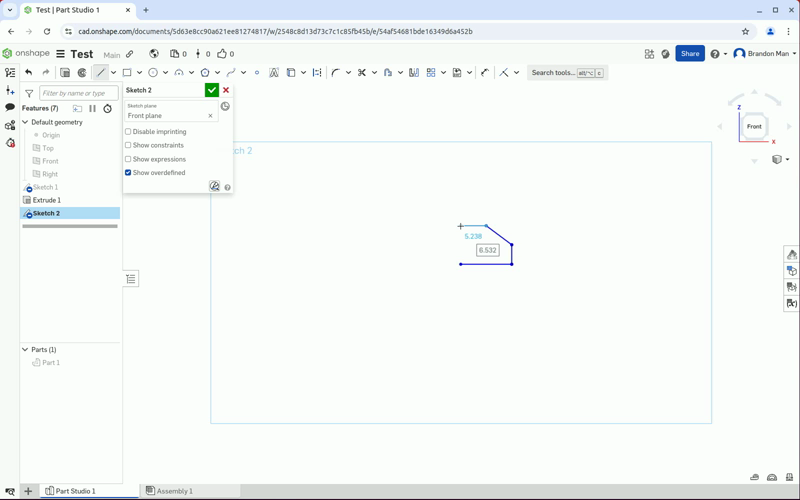
click(460, 225)
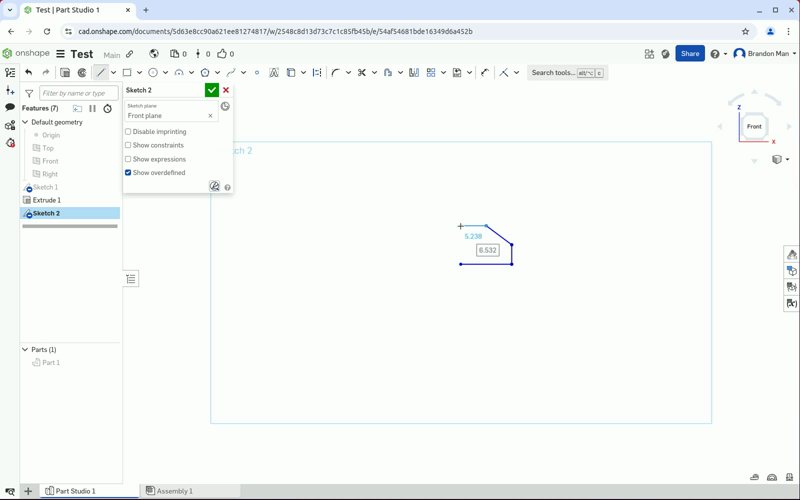
key_up(shift)
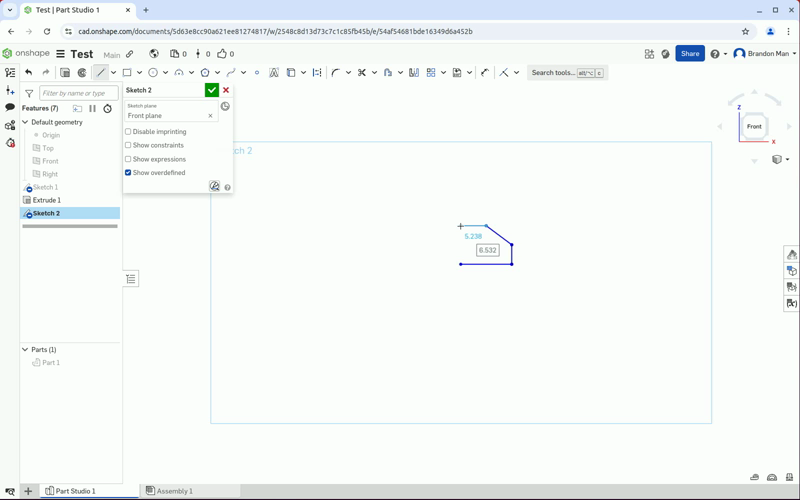
mouse_move(490, 225)
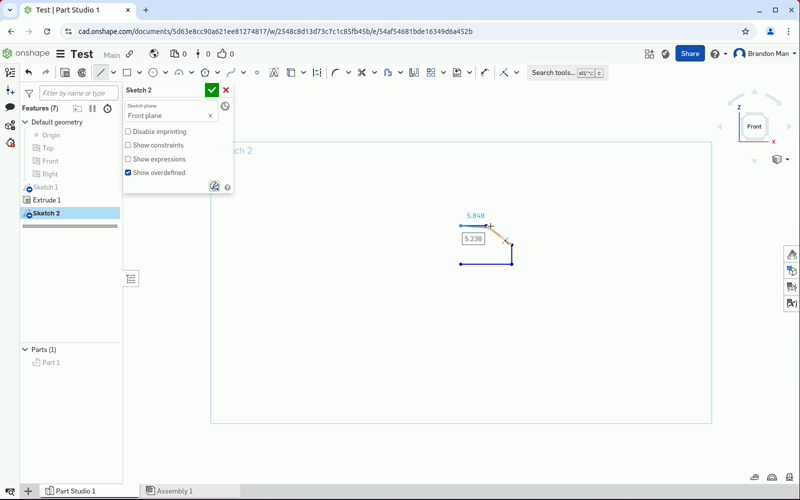
key_down(shift)
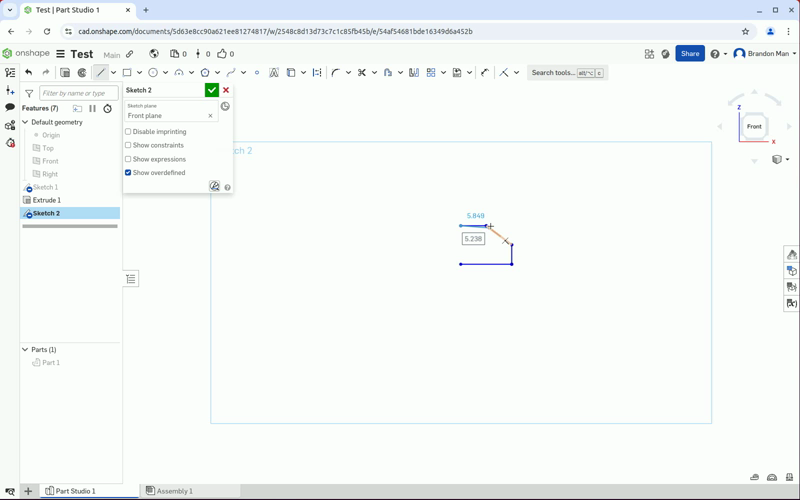
mouse_move(460, 264)
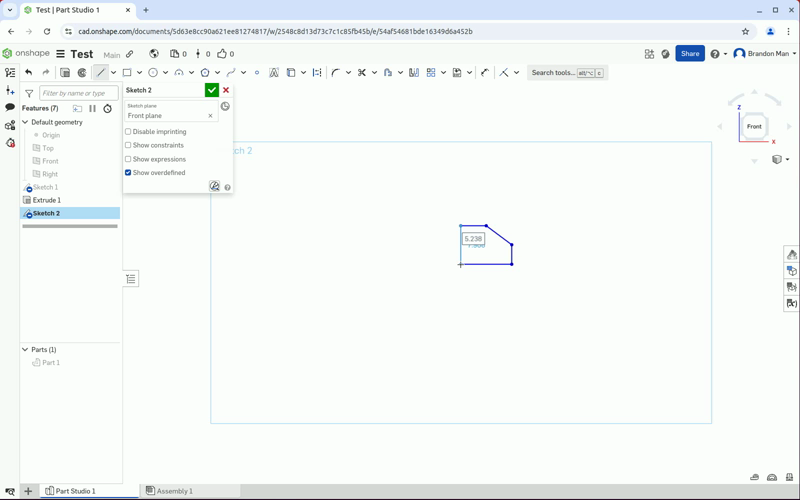
key_up(shift)
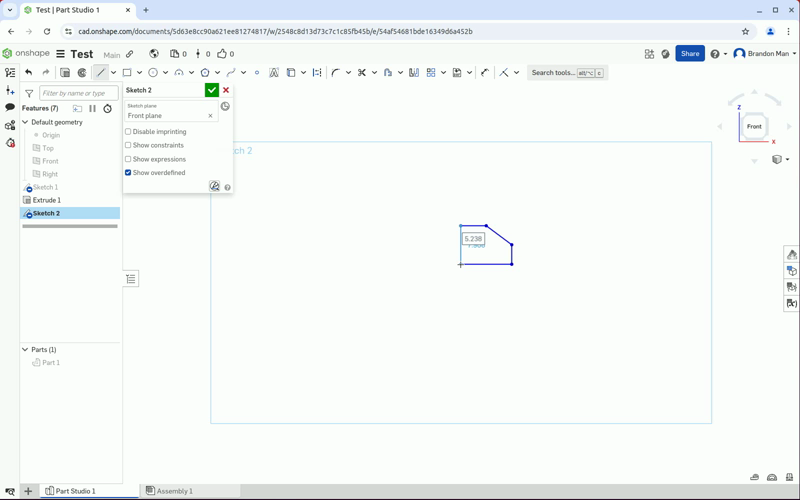
click(460, 264)
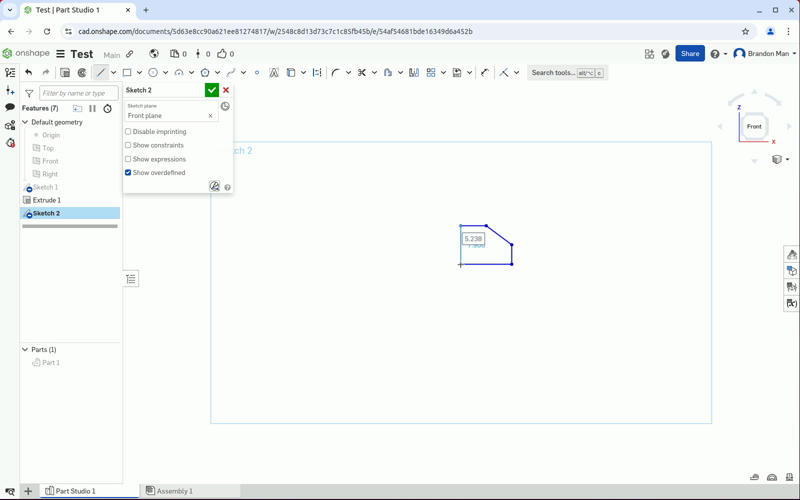
key(esc)
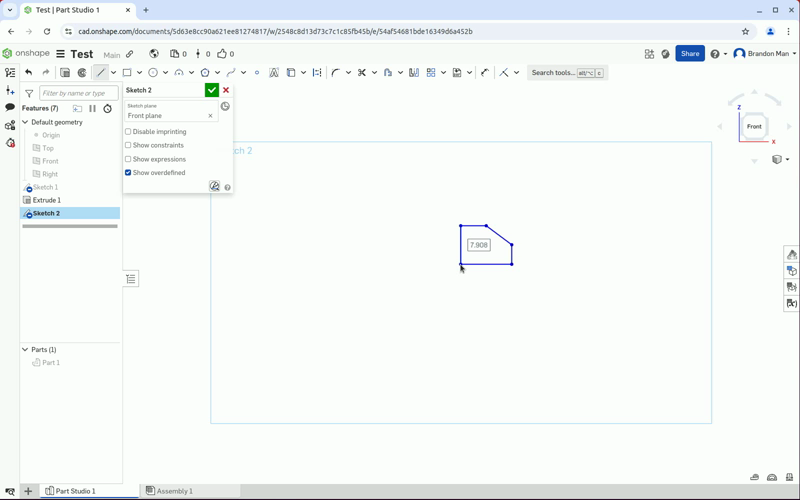
mouse_move(464, 241)
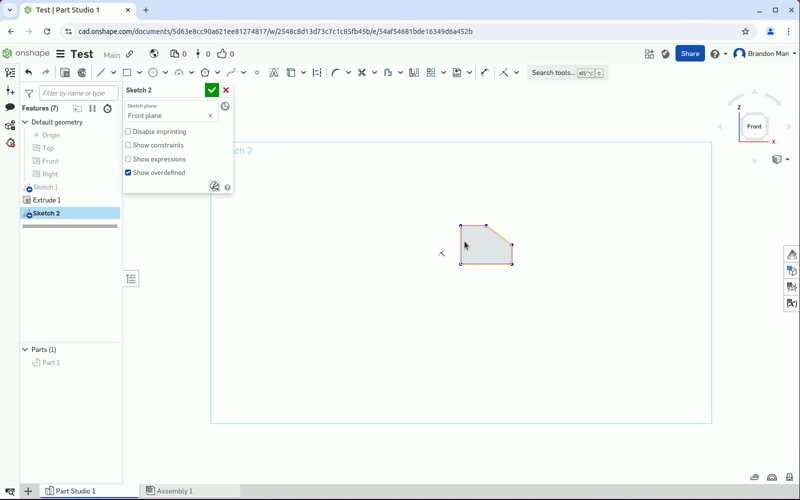
scroll(6)
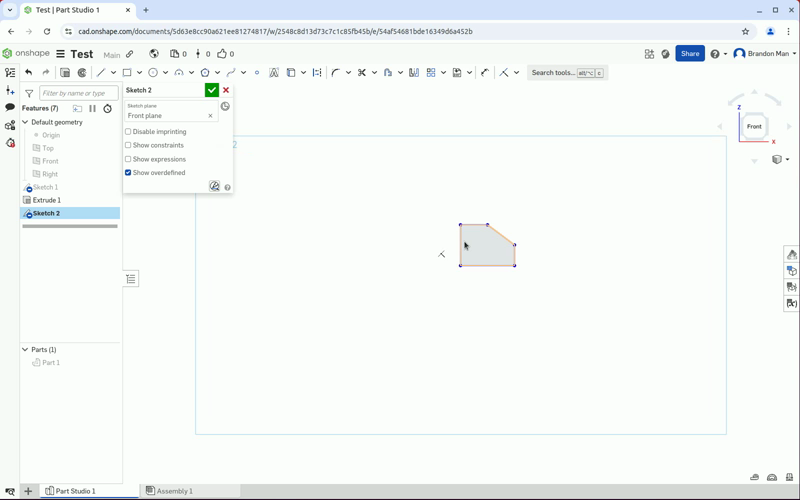
scroll(6)
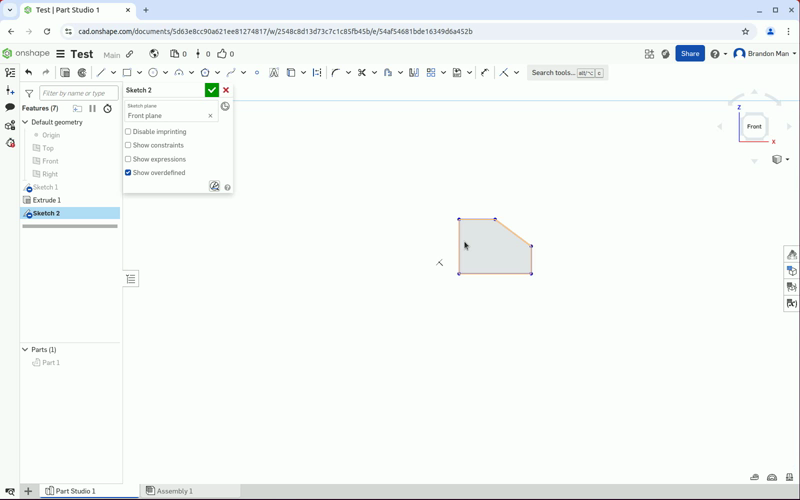
scroll(6)
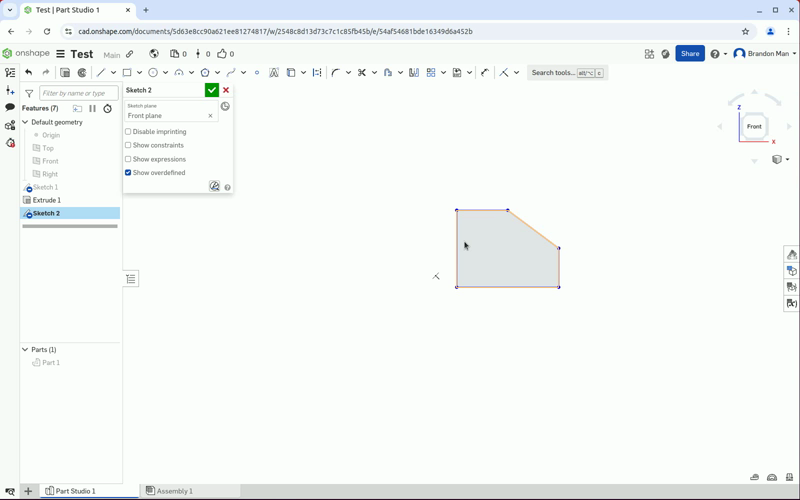
scroll(6)
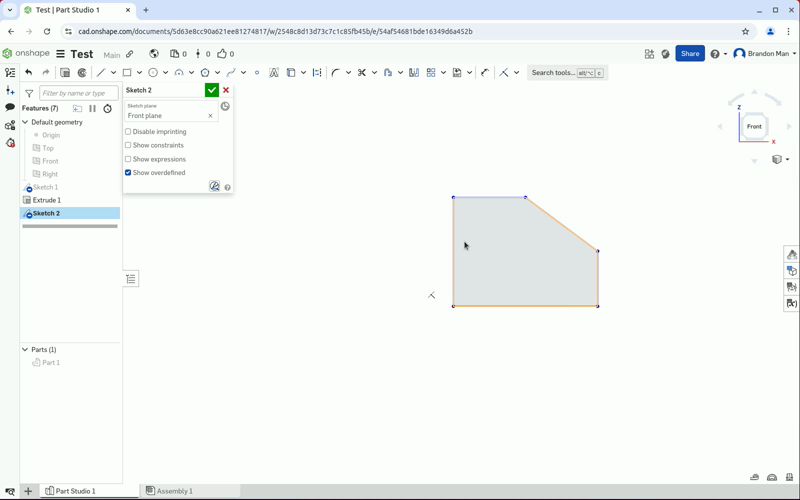
scroll(6)
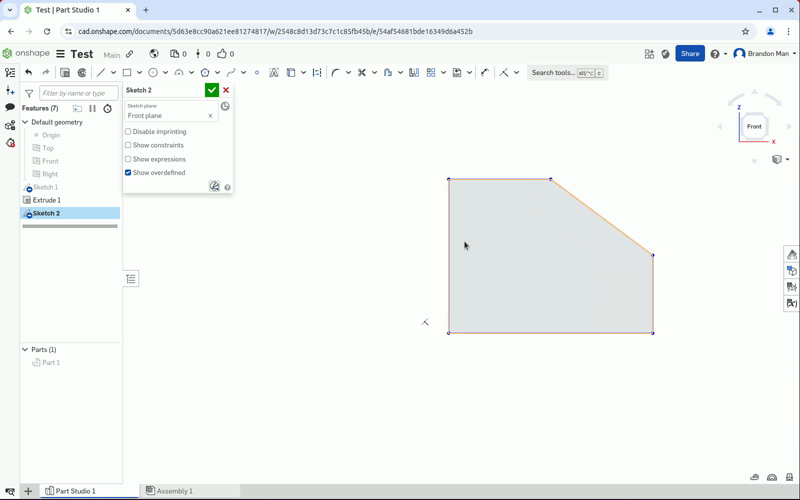
scroll(6)
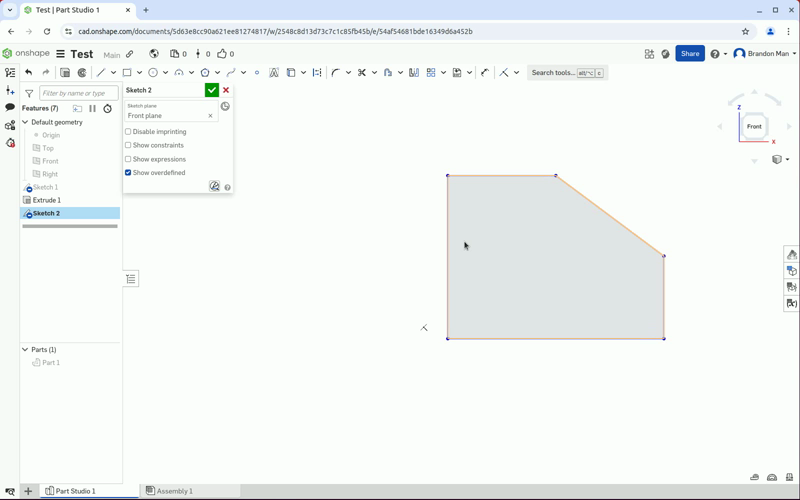
scroll(6)
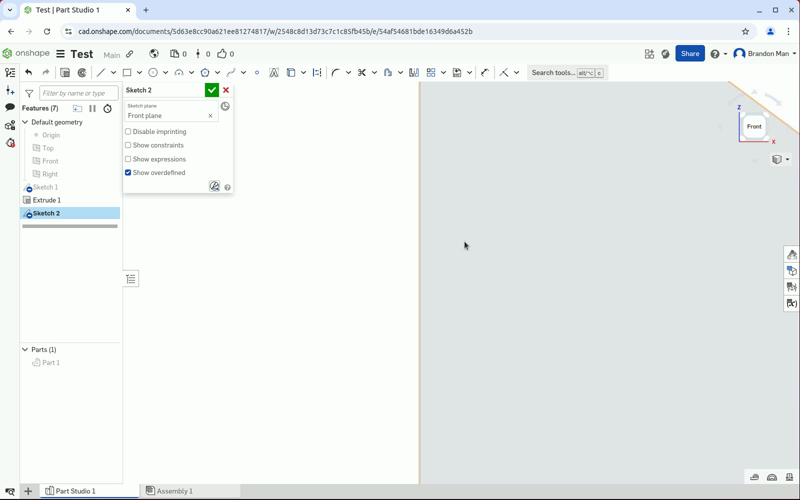
click(464, 241)
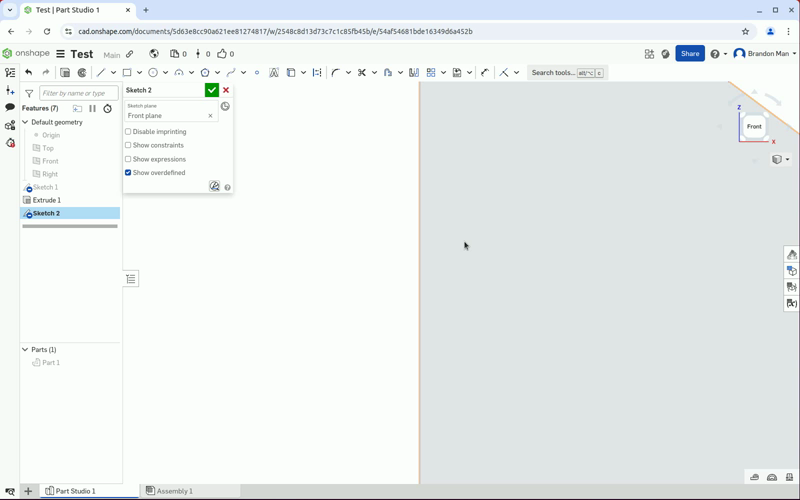
scroll(-6)
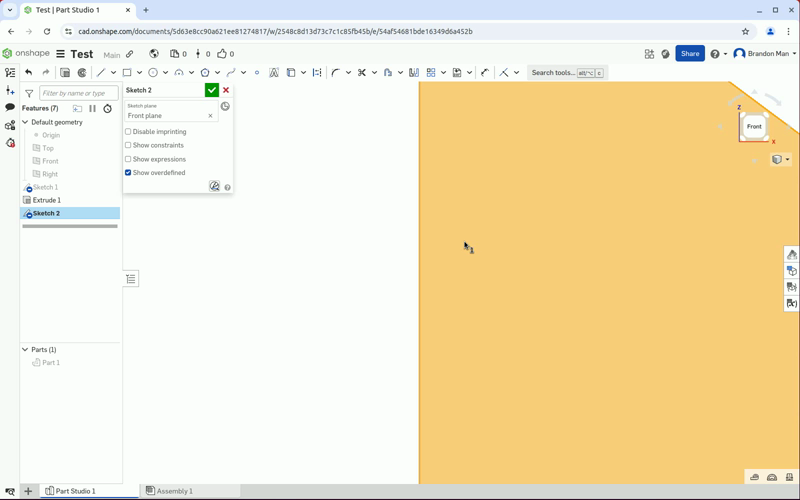
scroll(-6)
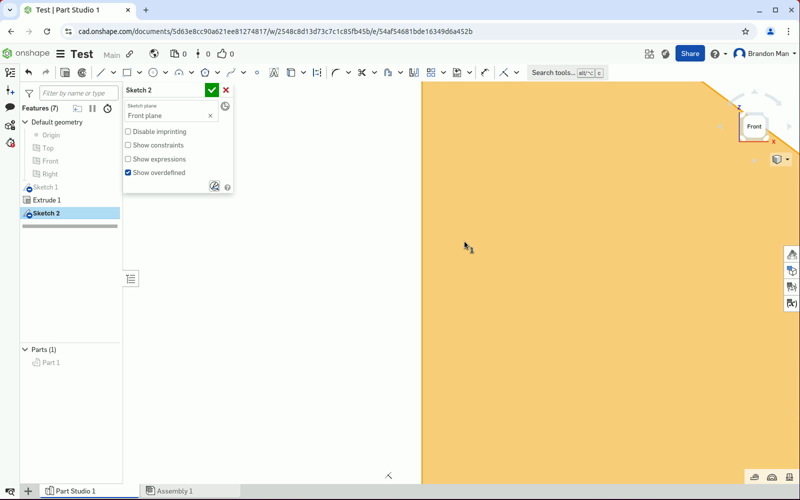
scroll(-6)
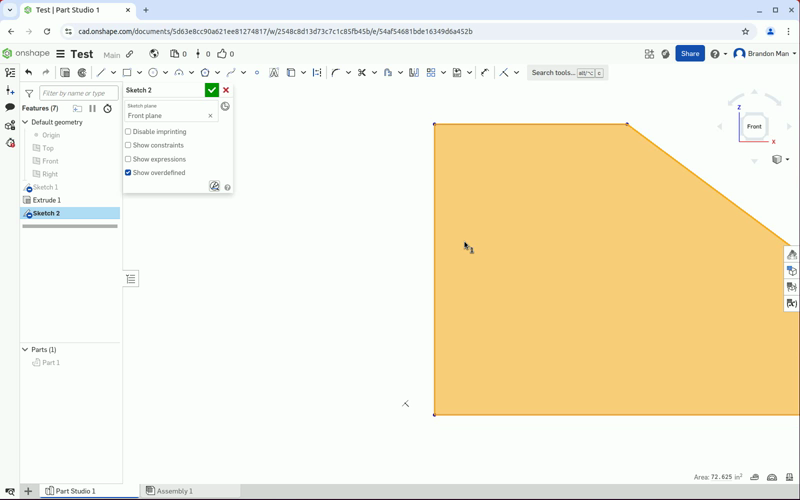
scroll(-6)
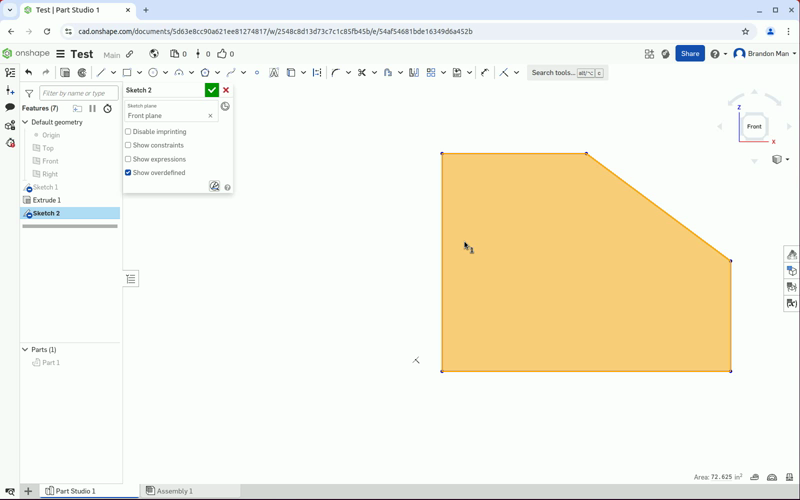
scroll(-6)
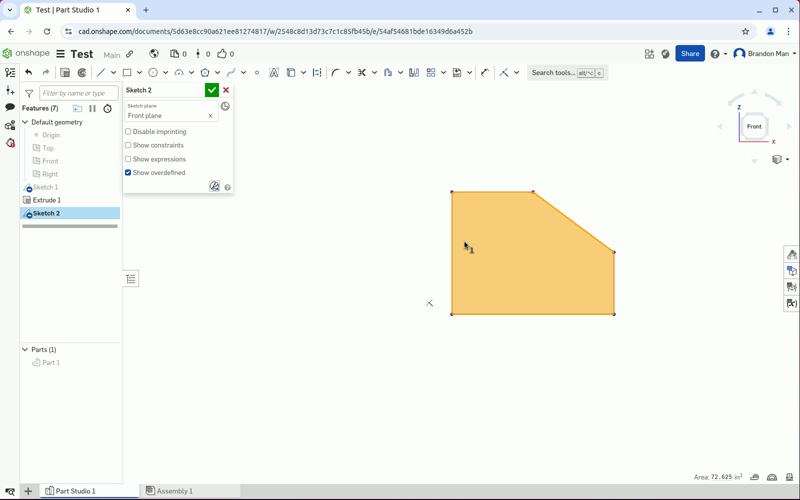
scroll(-6)
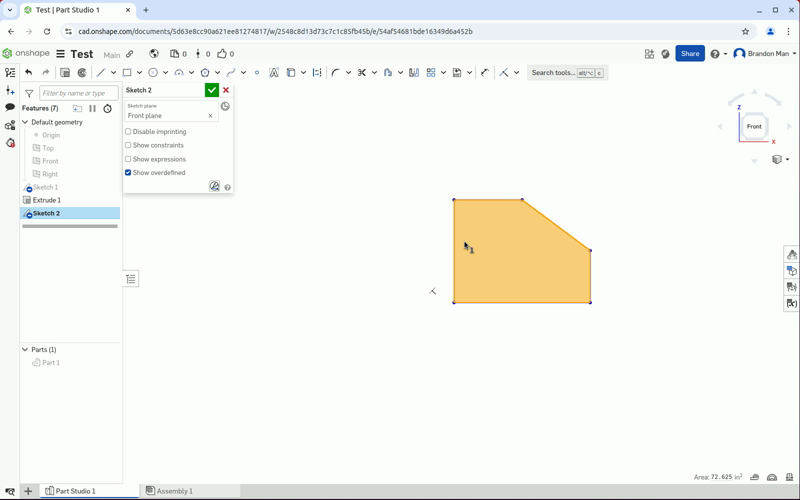
scroll(-6)
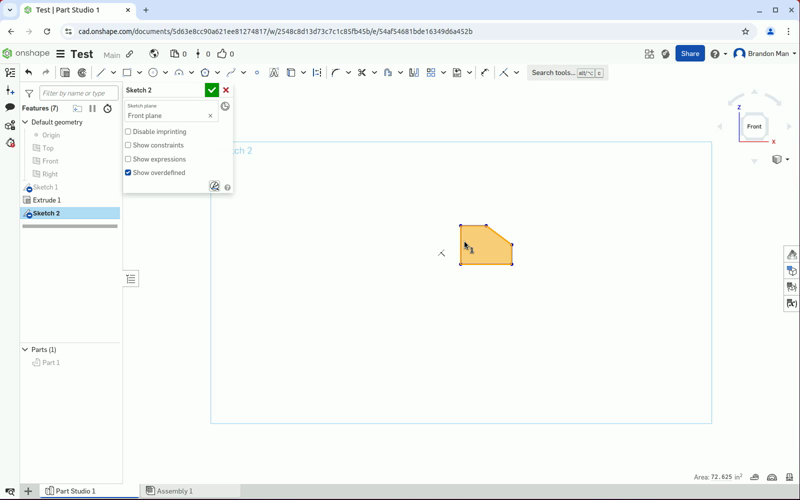
mouse_move(73, 352)
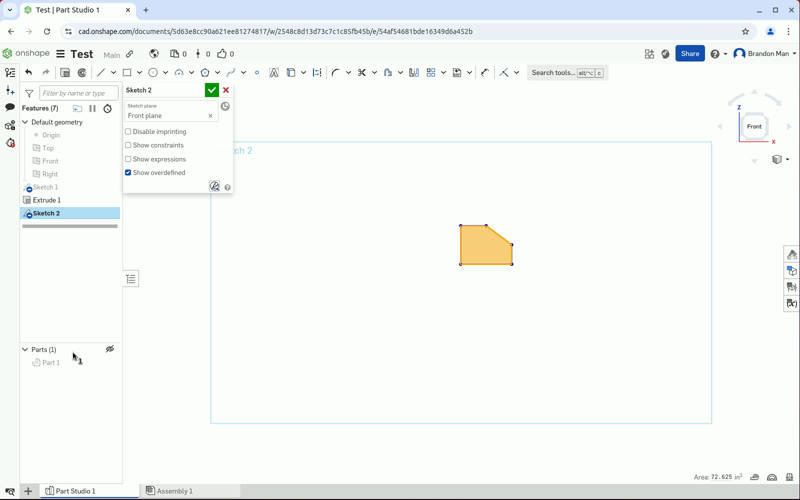
key(shift+y)
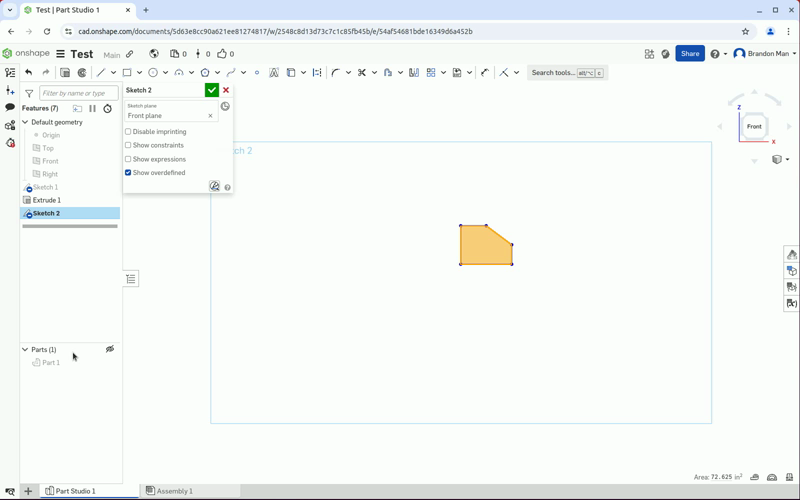
key(shift+e)
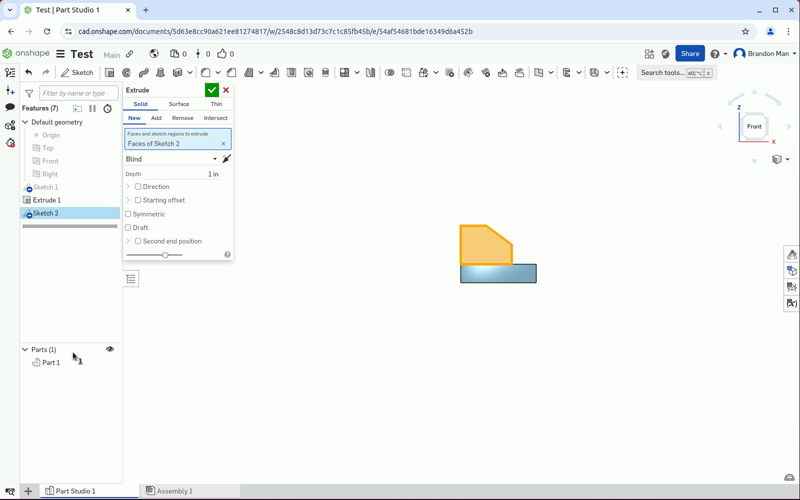
mouse_move(143, 106)
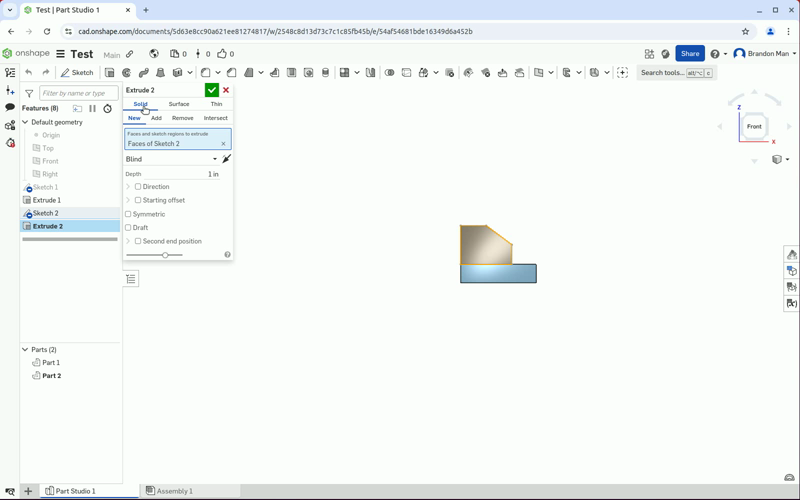
click(143, 106)
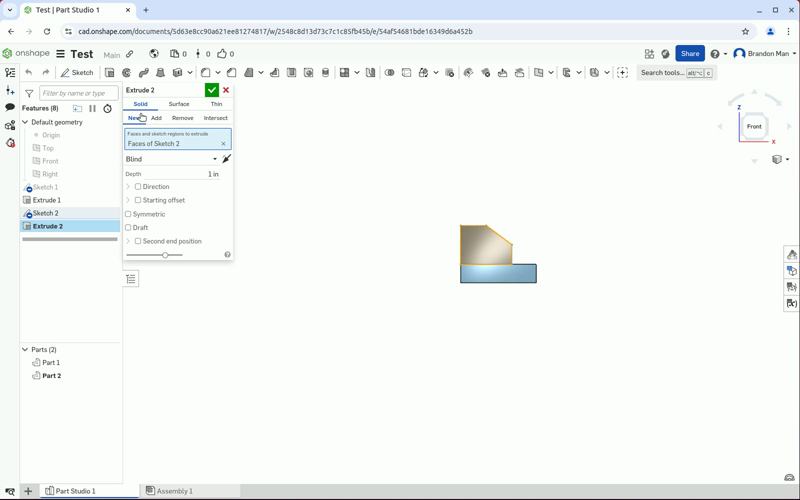
mouse_move(137, 120)
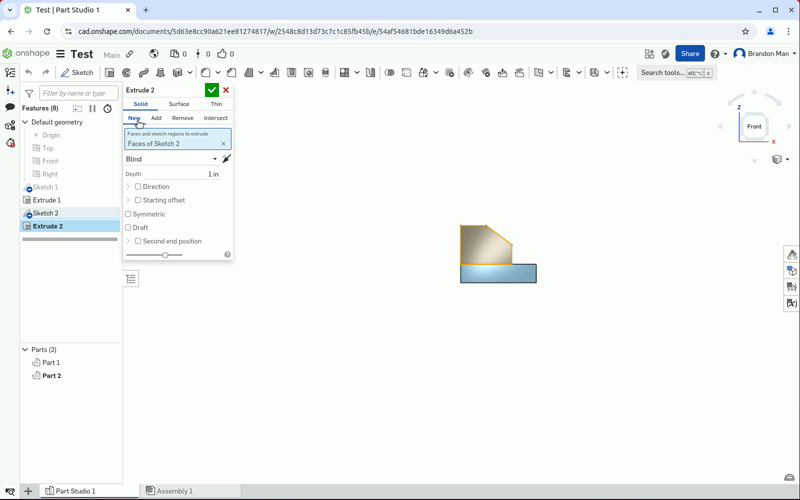
click(137, 120)
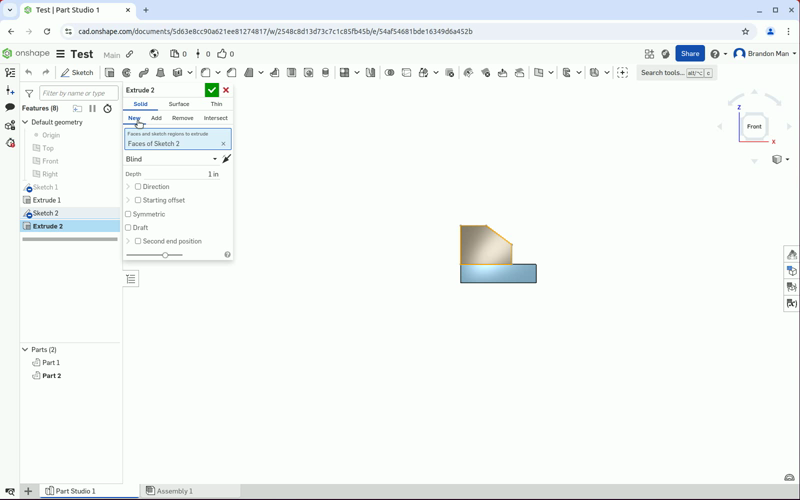
key(tab, 4)
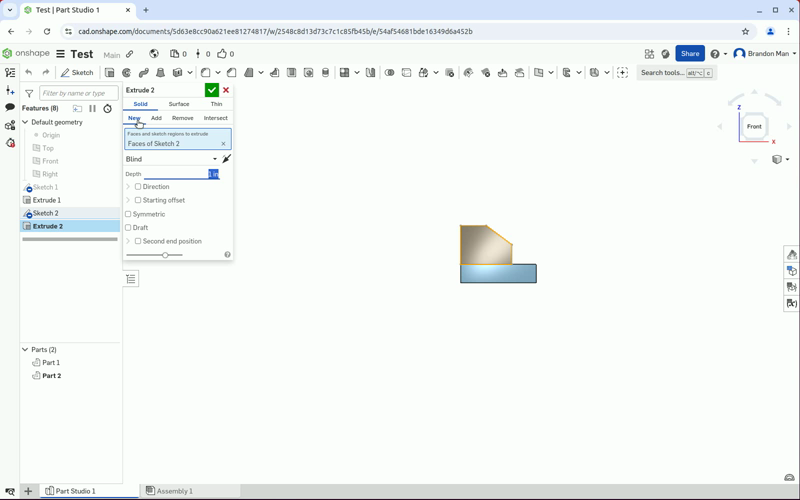
text(-15.405)
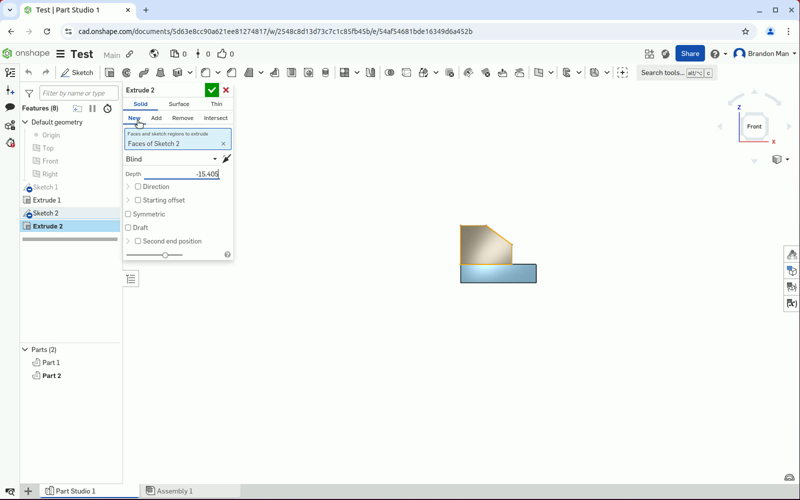
key(enter)
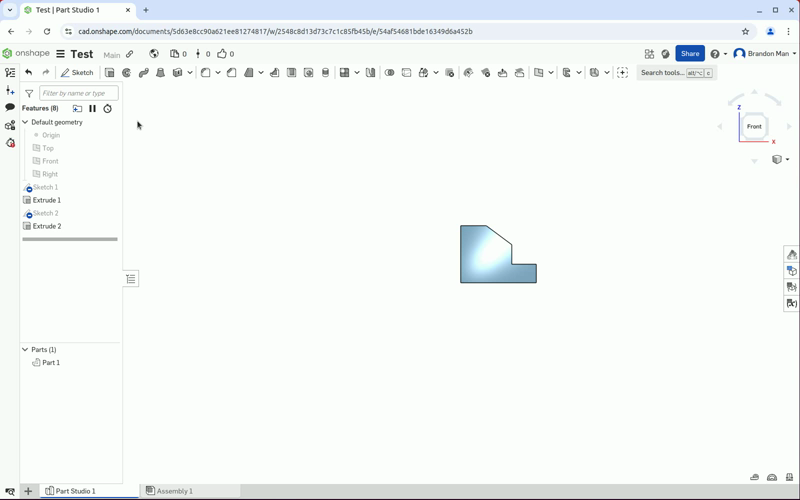
key(shift+h)
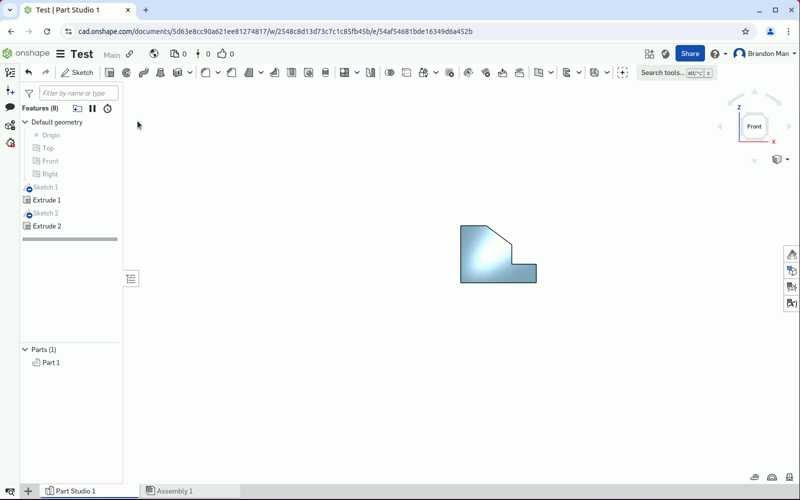
key(shift+h)
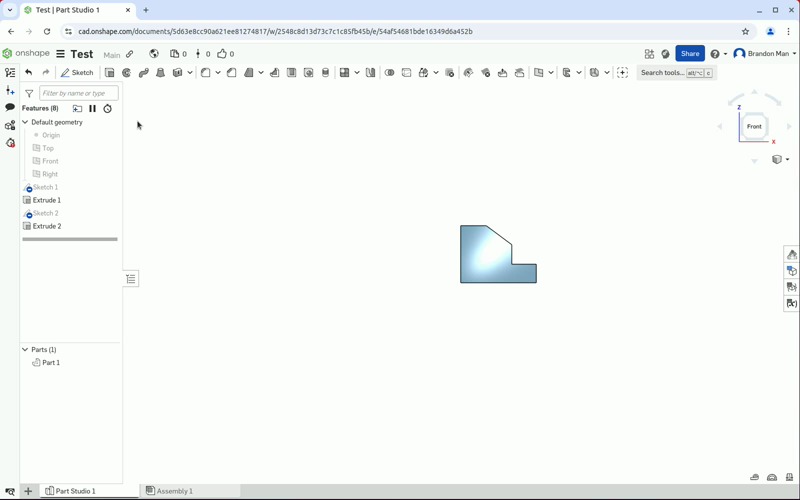
mouse_move(73, 189)
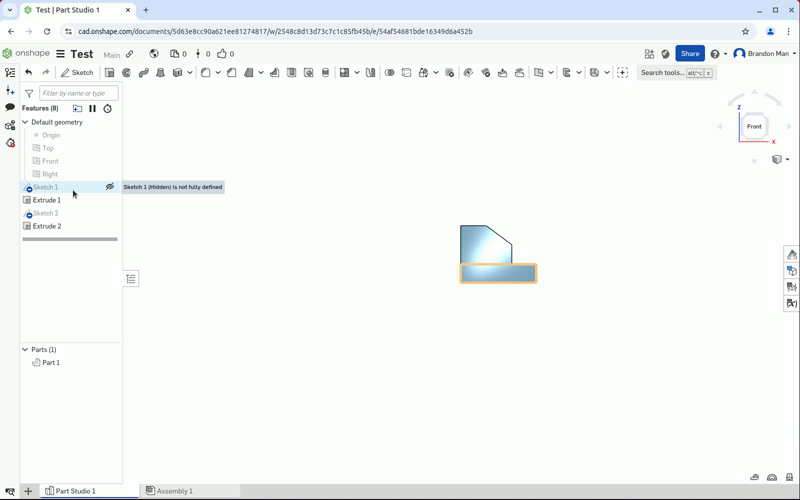
click(73, 189)
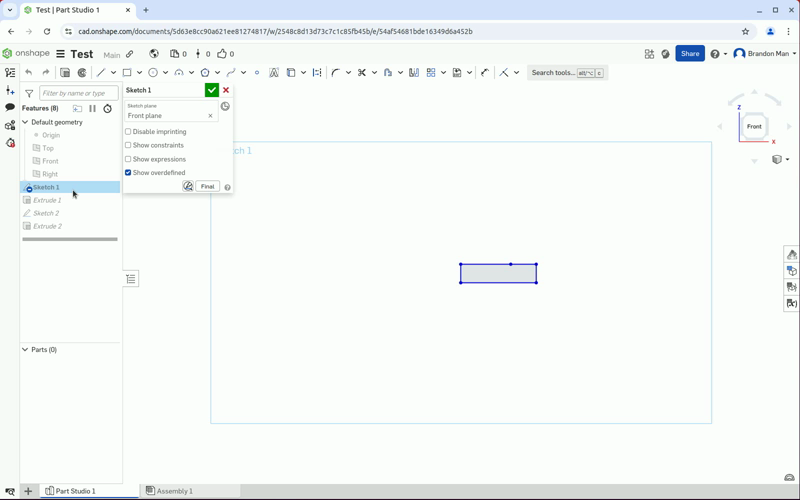
mouse_move(229, 92)
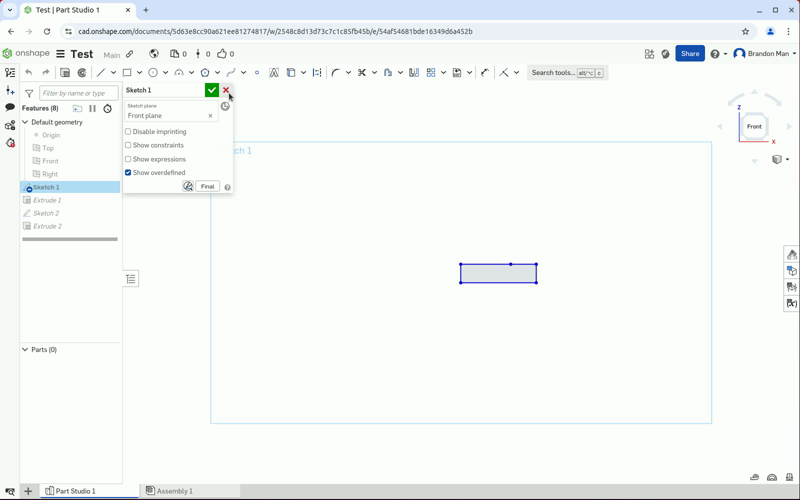
click(229, 92)
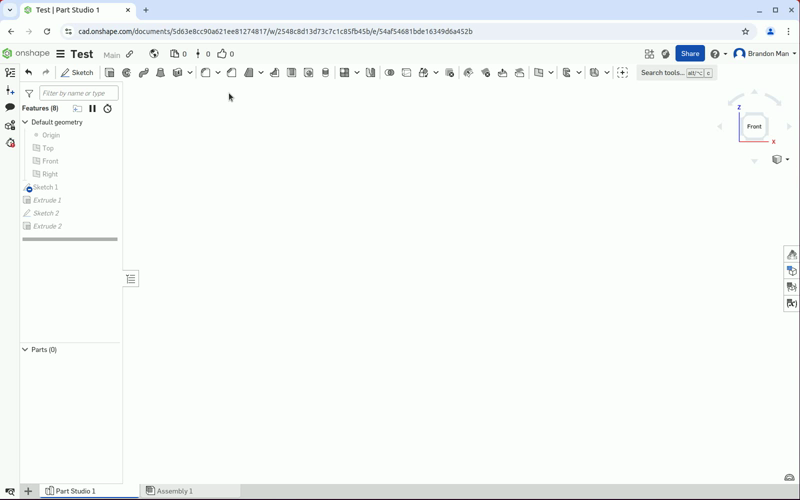
mouse_move(73, 352)
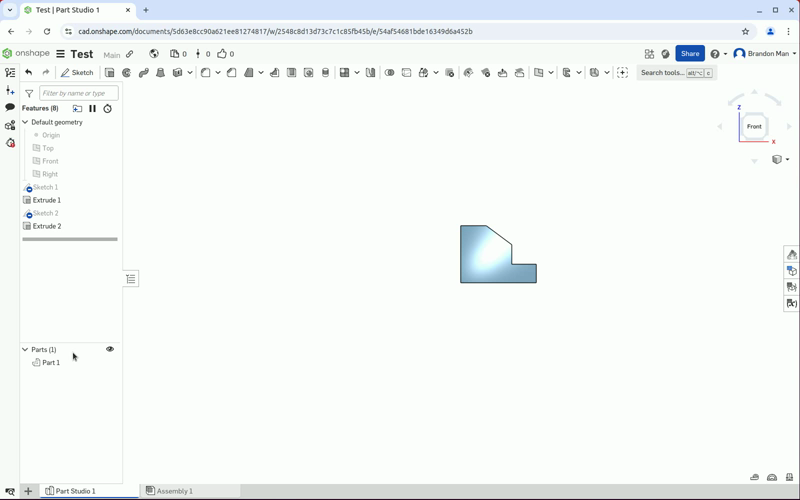
key(y)
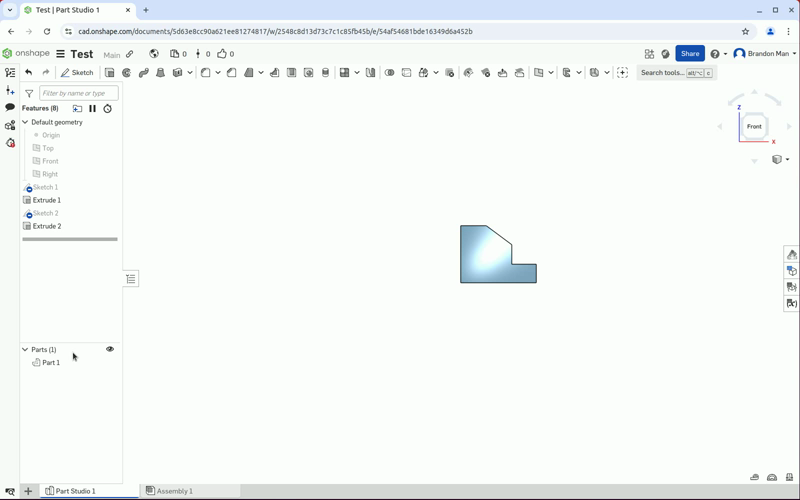
key(shift+p)
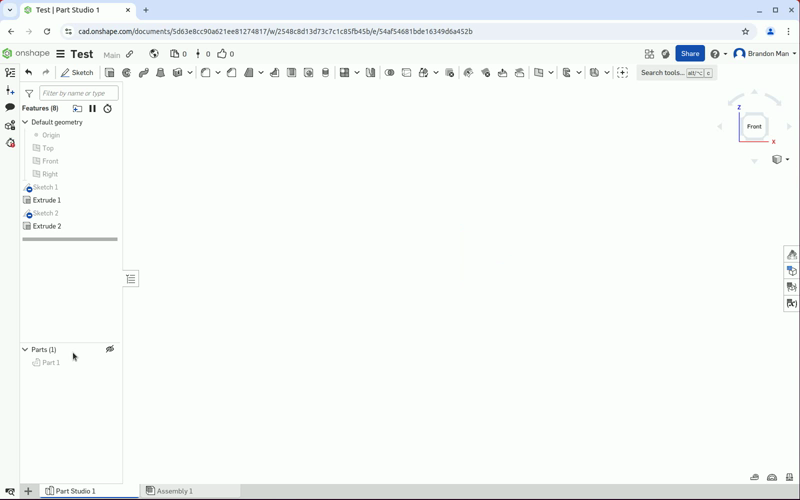
key(space)
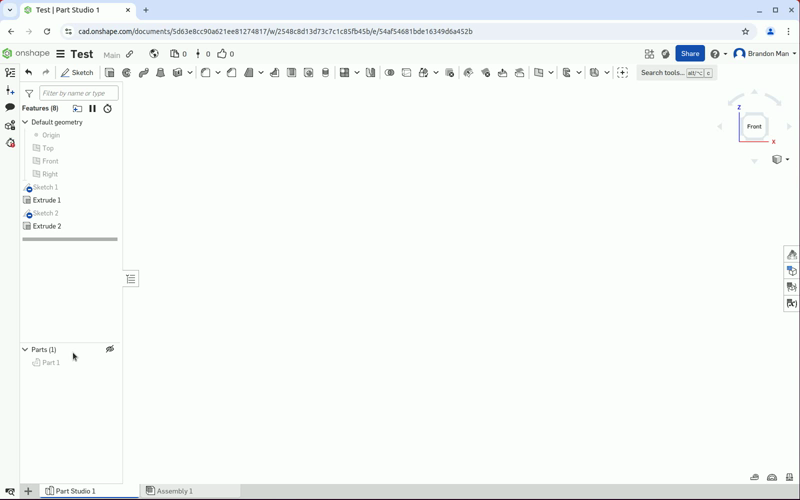
key_down(shift)
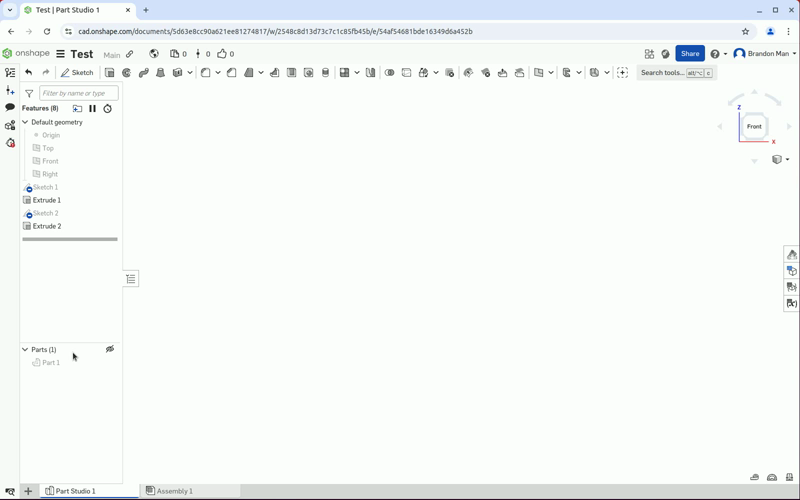
key(left)
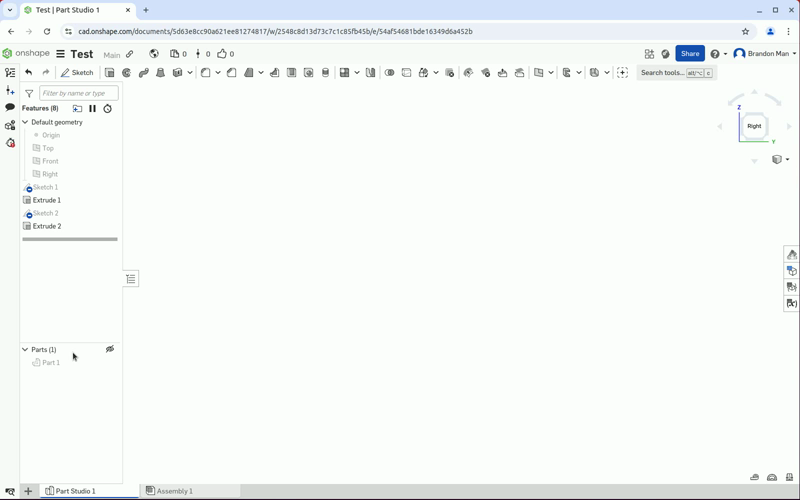
key_up(shift)
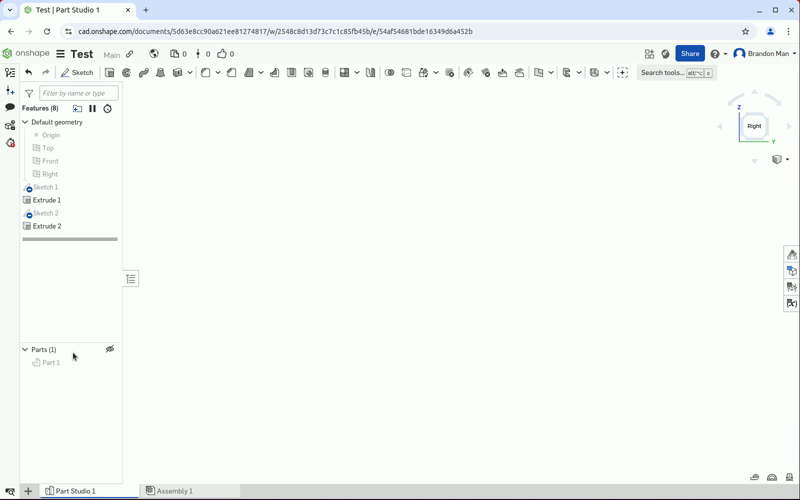
mouse_move(73, 352)
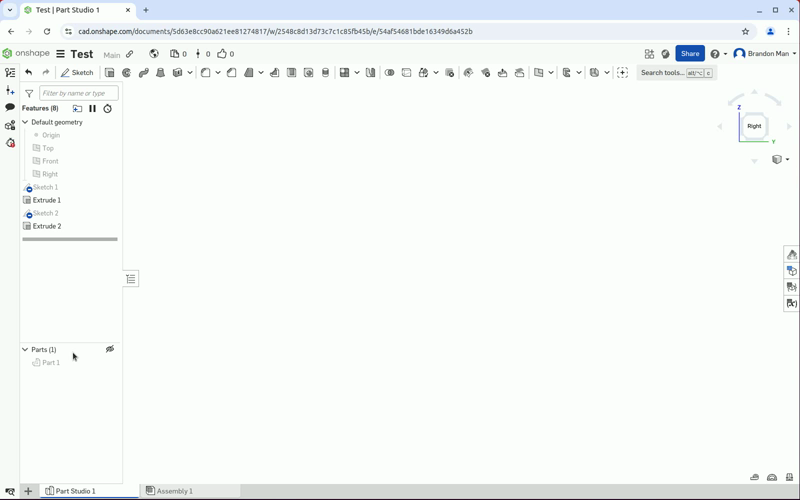
key(shift+y)
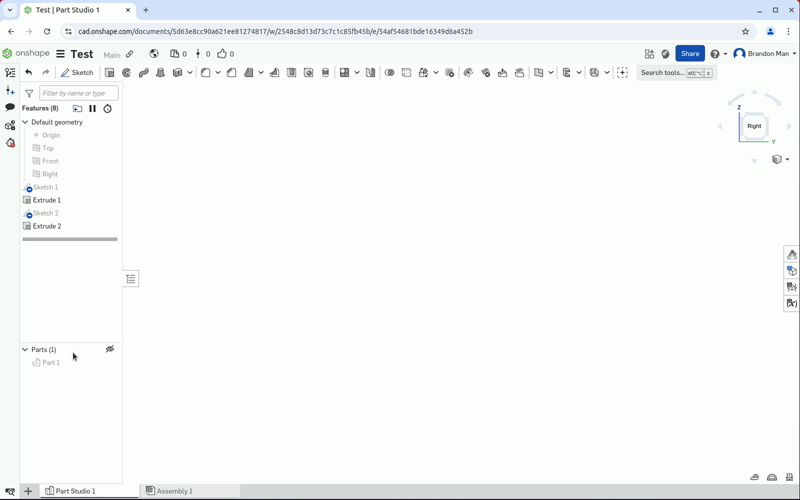
key(shift+s)
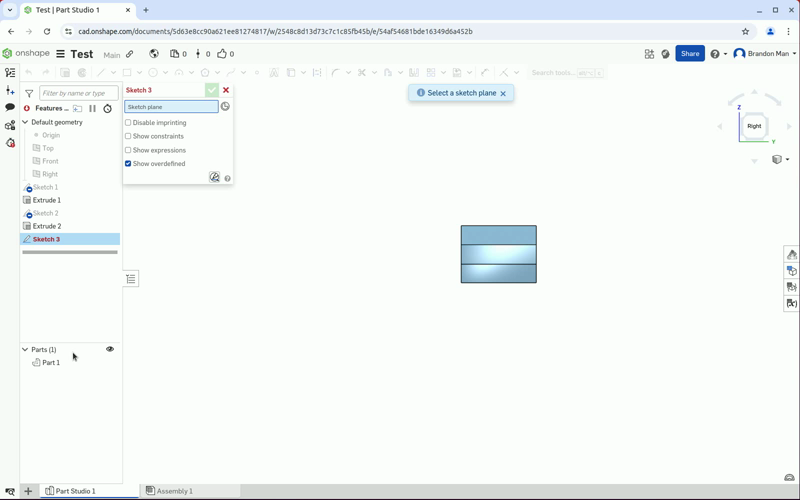
mouse_move(73, 176)
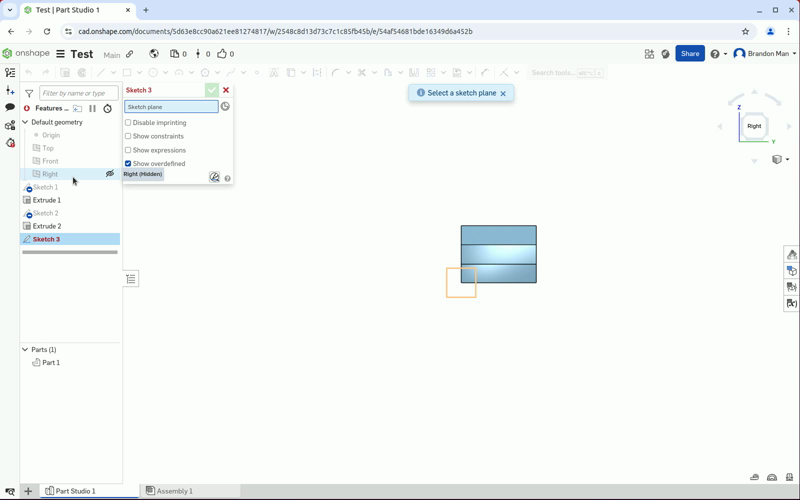
click(73, 176)
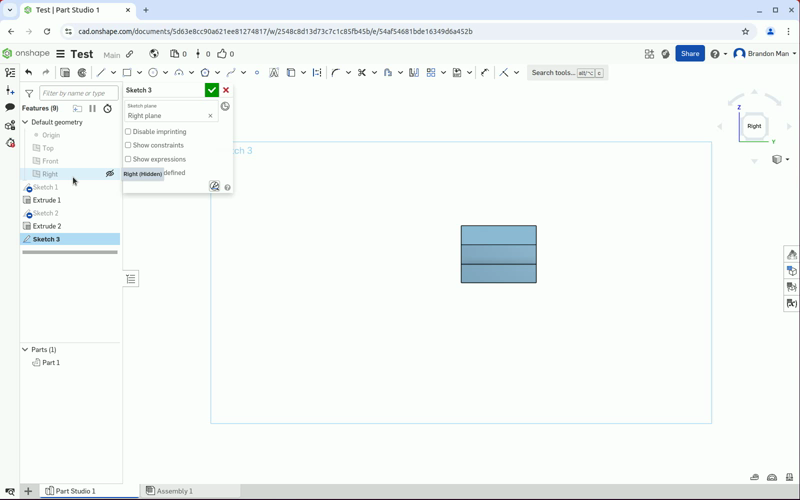
mouse_move(73, 352)
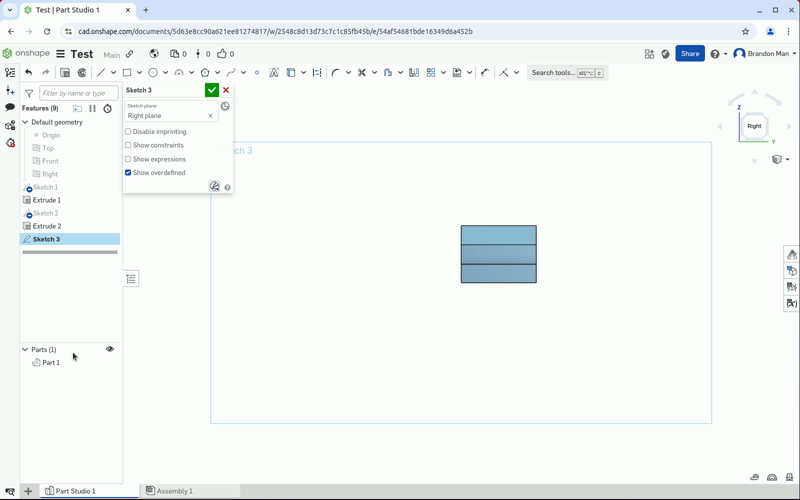
key(y)
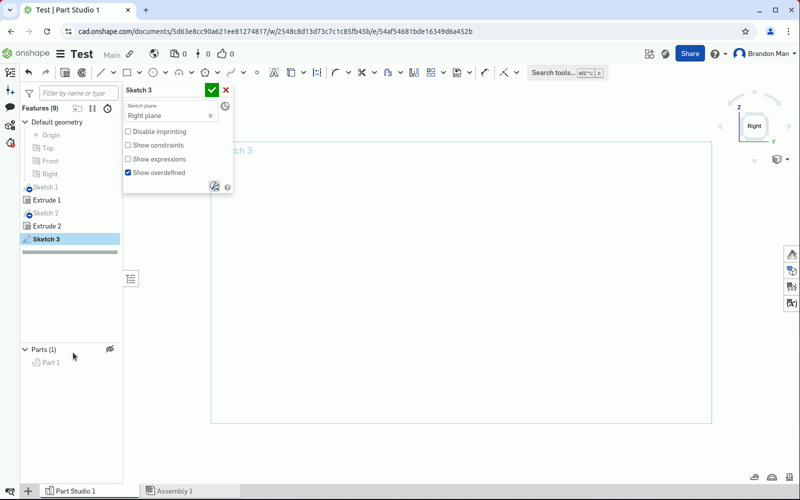
key(l)
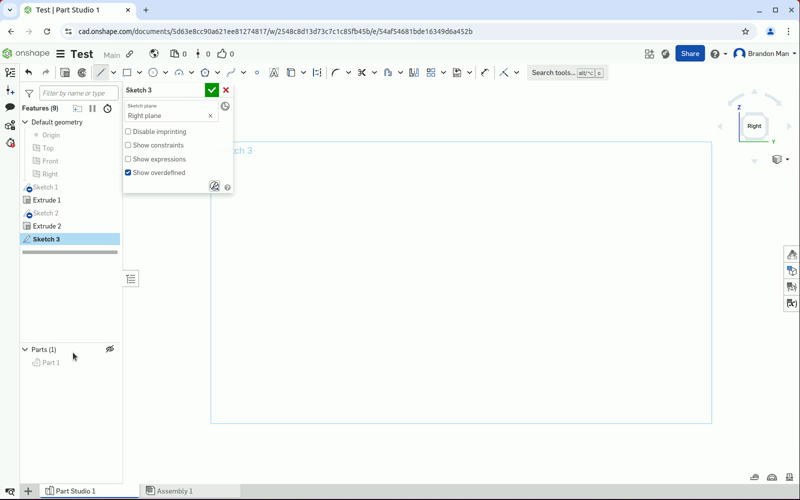
key_down(shift)
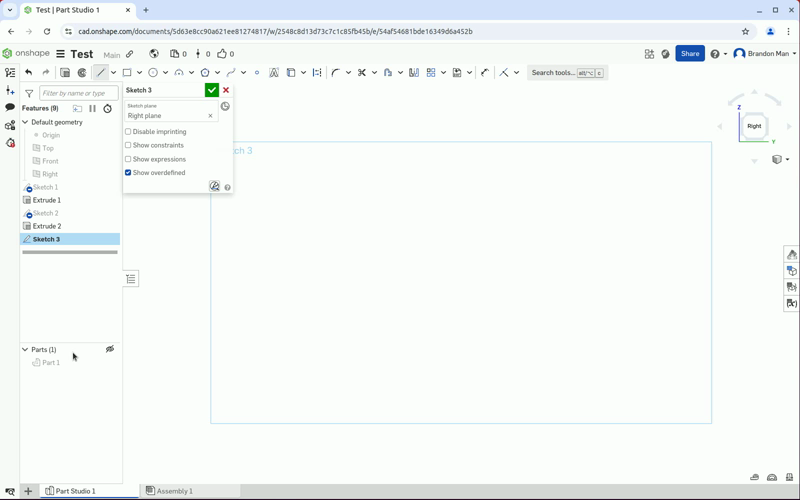
mouse_move(460, 282)
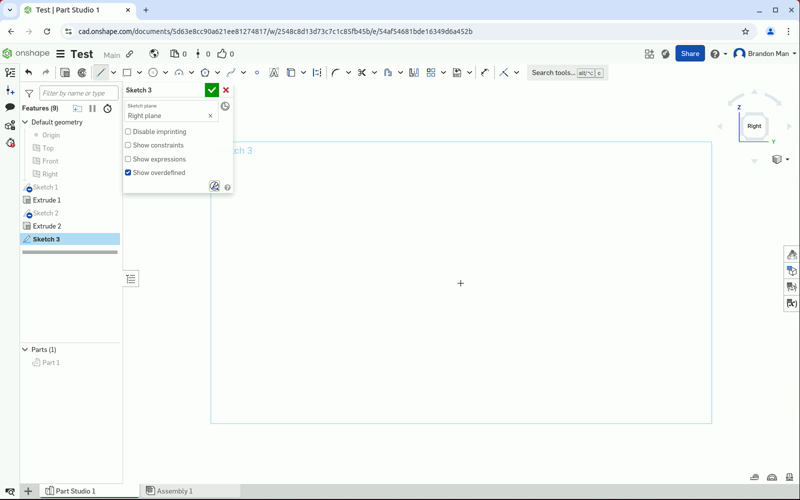
click(460, 282)
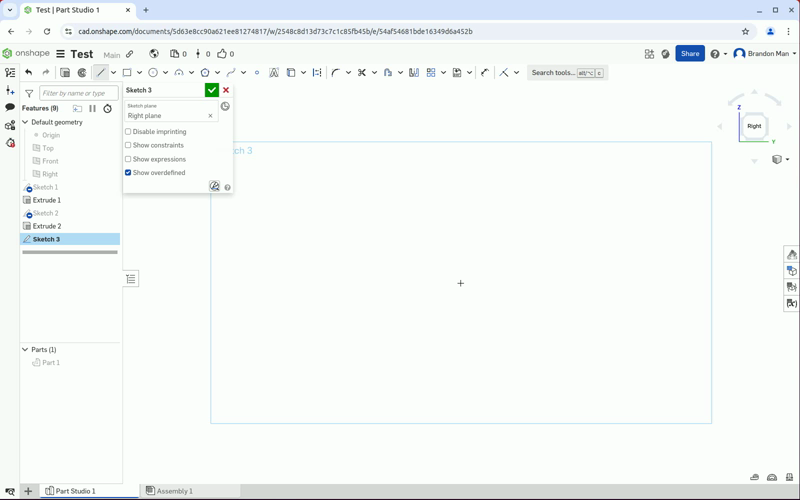
key_up(shift)
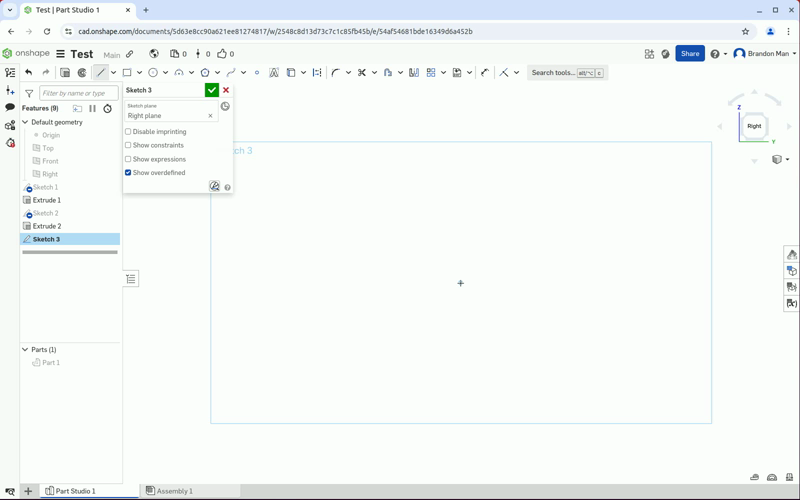
key_down(shift)
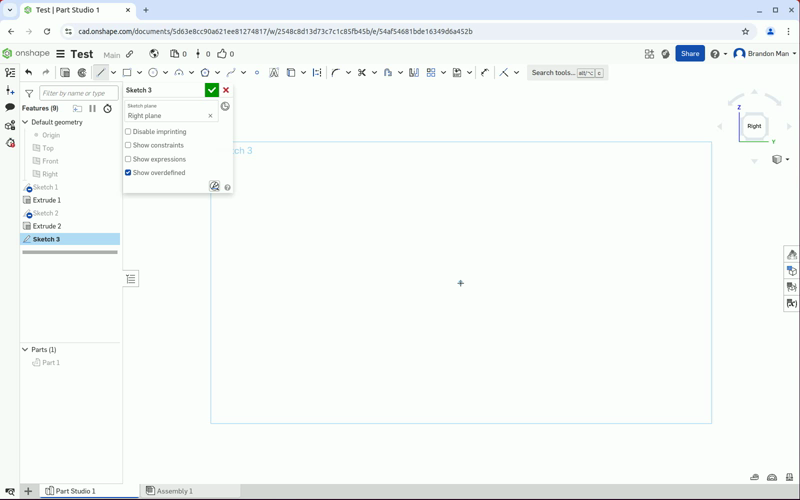
mouse_move(573, 282)
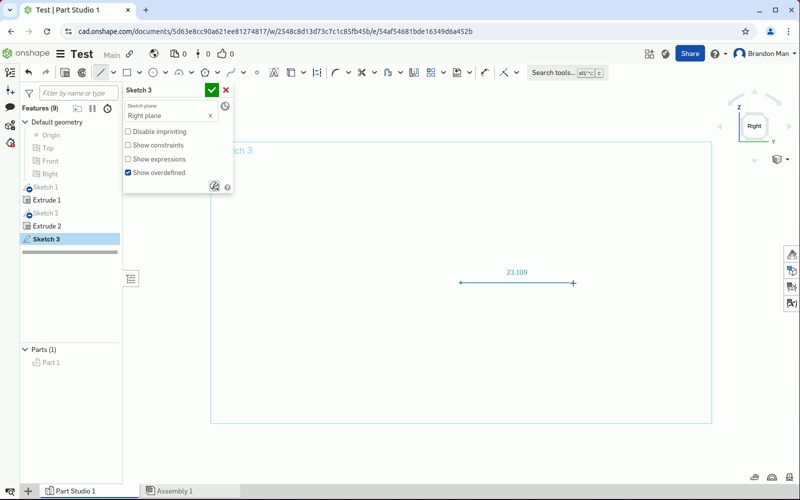
click(573, 282)
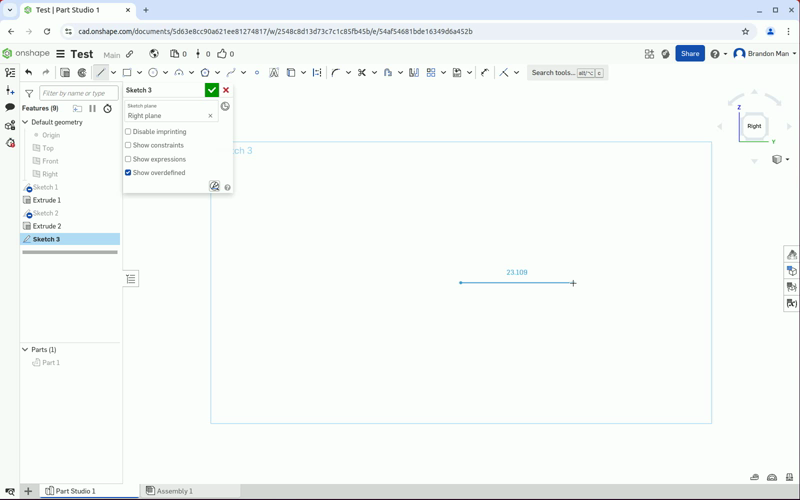
key_up(shift)
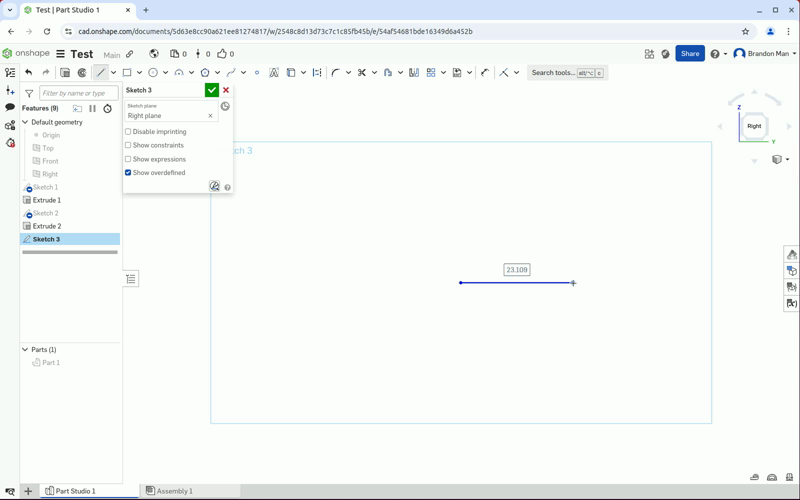
key_down(shift)
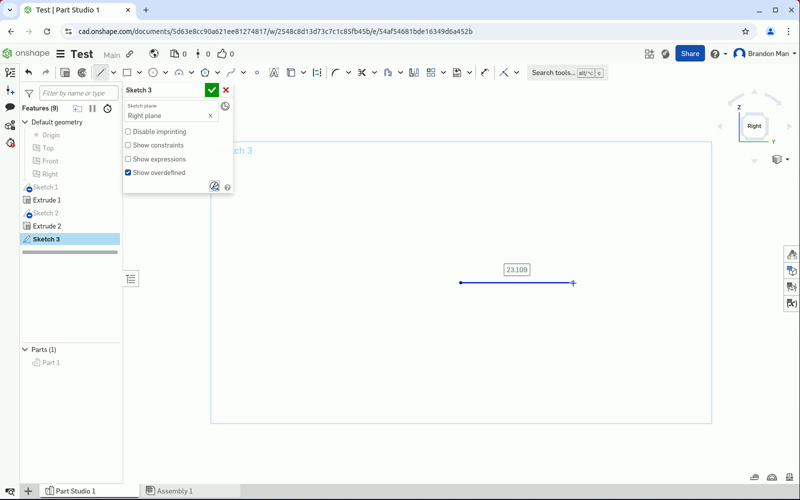
mouse_move(589, 282)
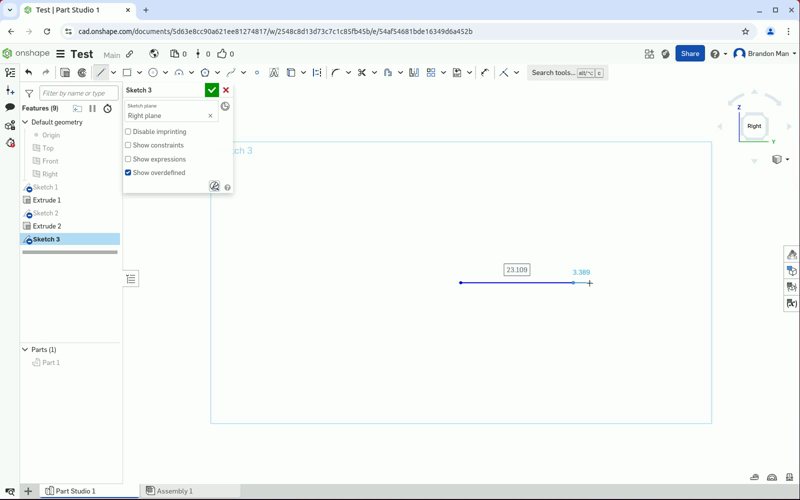
mouse_move(573, 264)
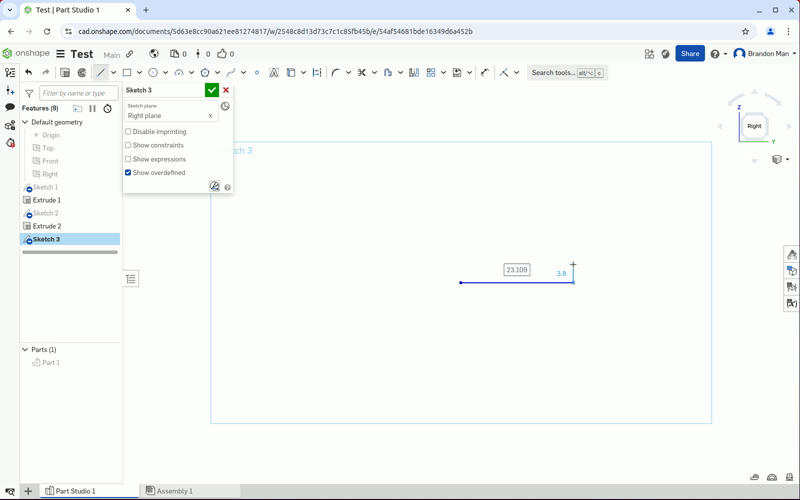
click(573, 264)
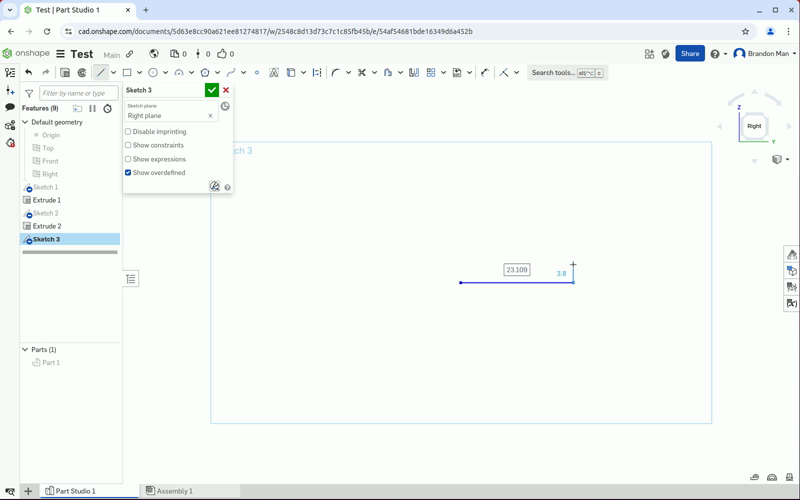
key_up(shift)
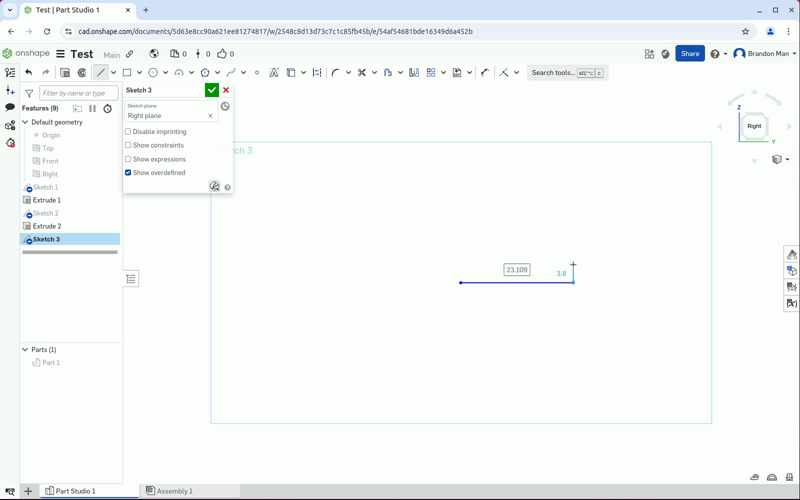
key_down(shift)
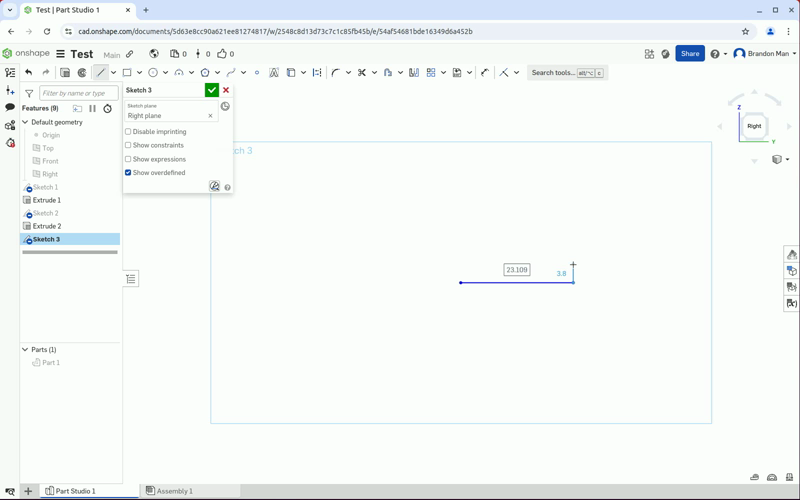
mouse_move(589, 264)
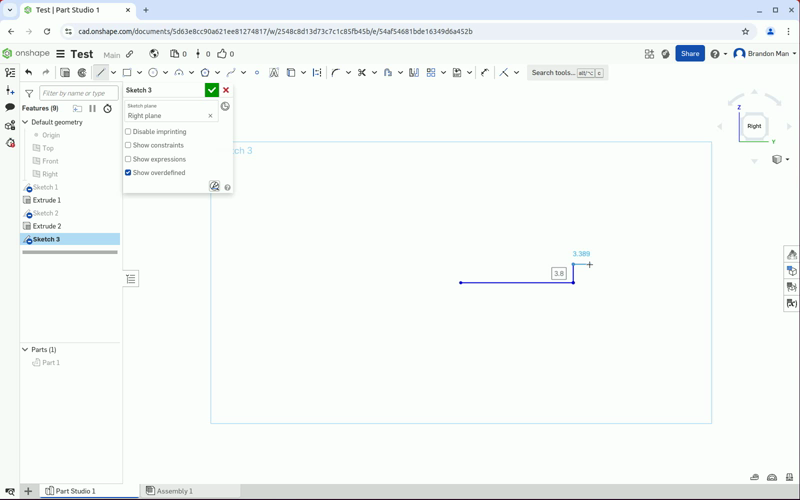
mouse_move(535, 264)
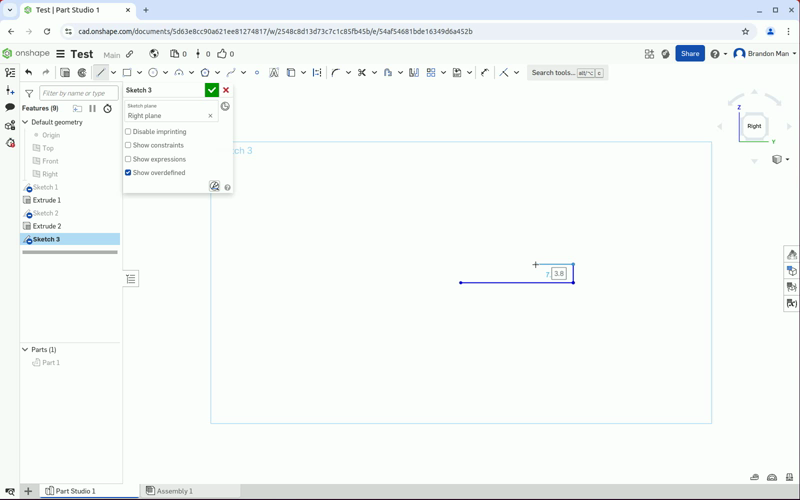
click(535, 264)
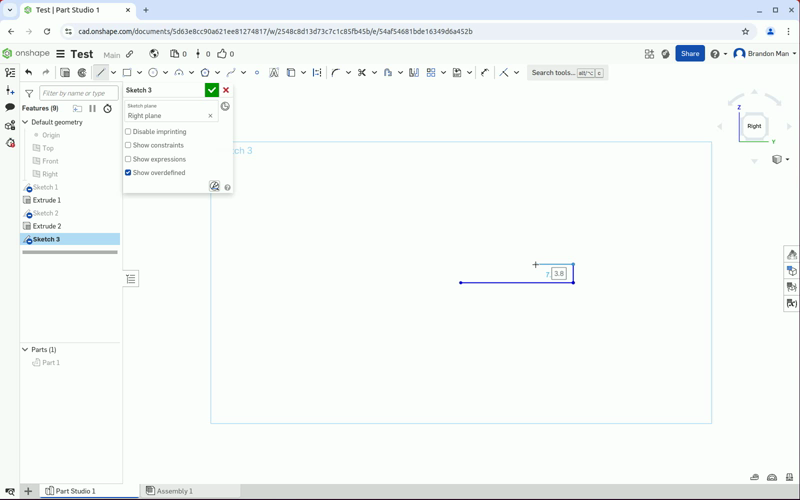
key_up(shift)
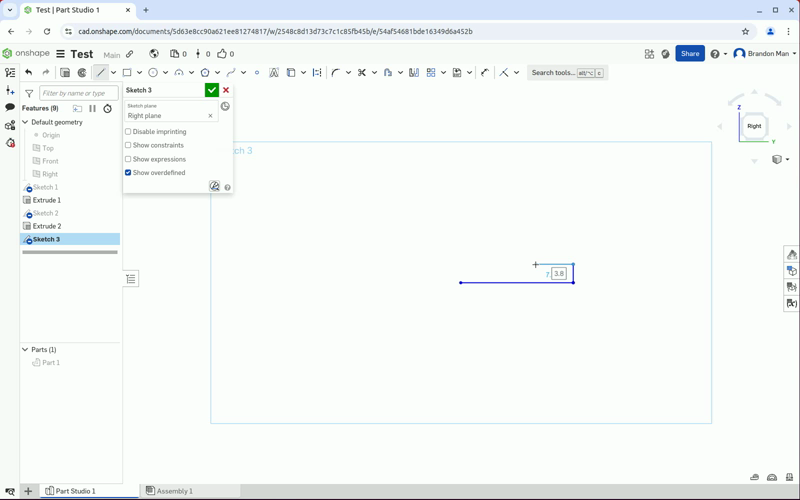
key_down(shift)
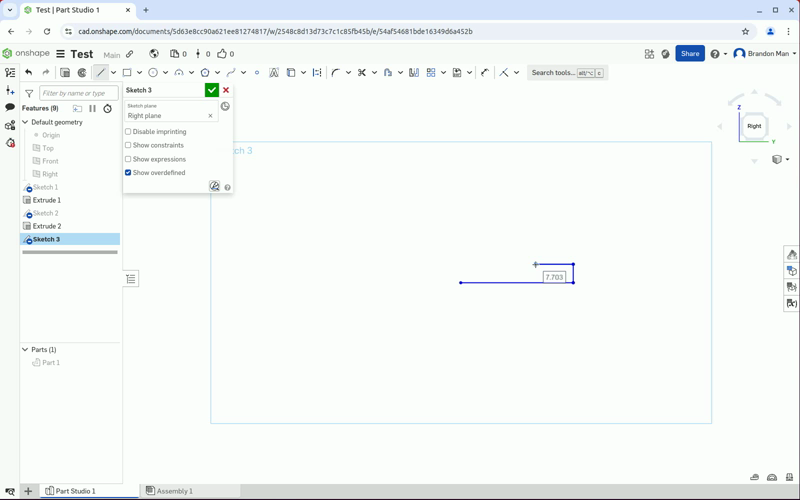
mouse_move(565, 264)
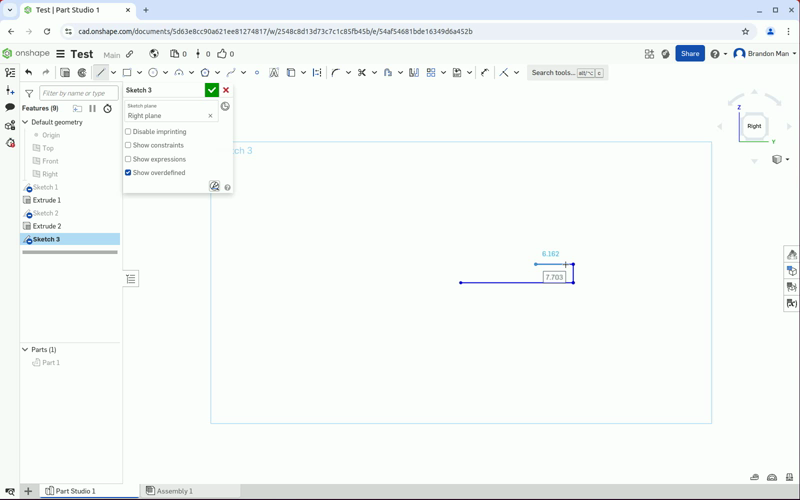
mouse_move(498, 264)
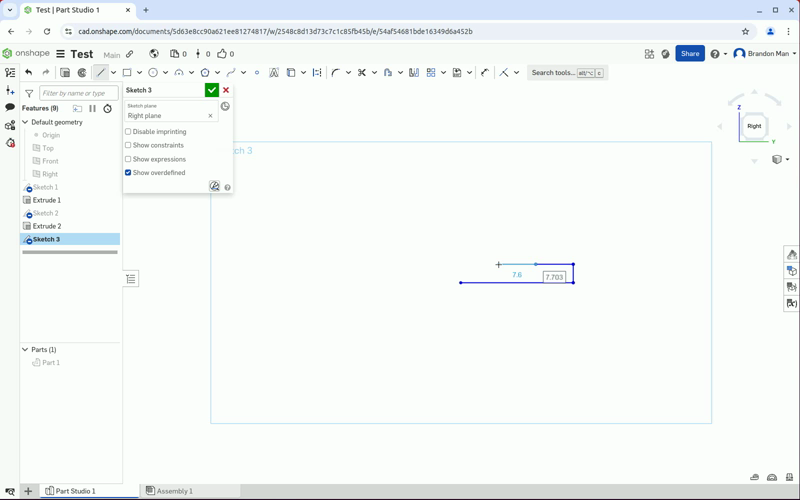
click(498, 264)
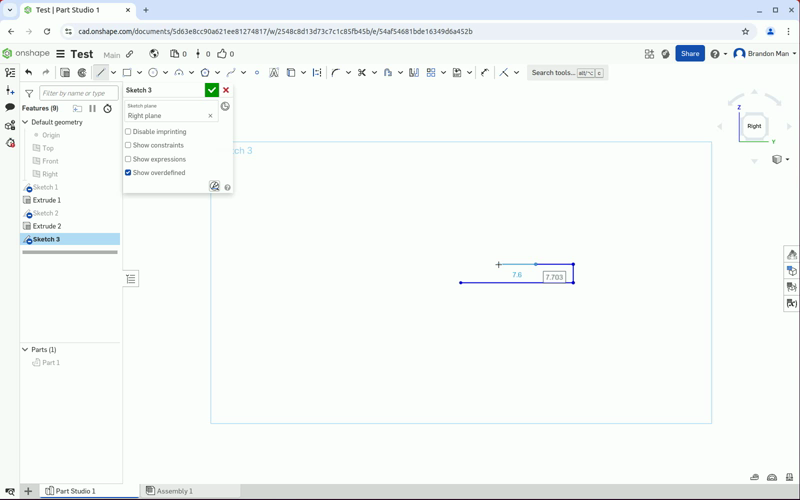
key_up(shift)
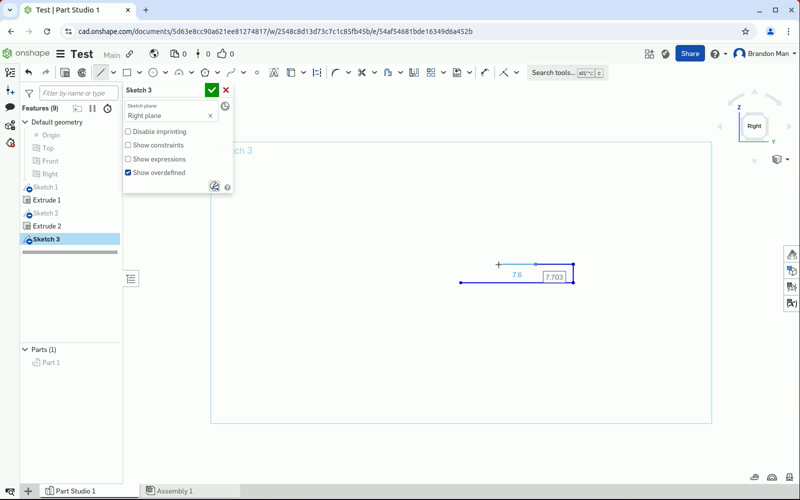
key_down(shift)
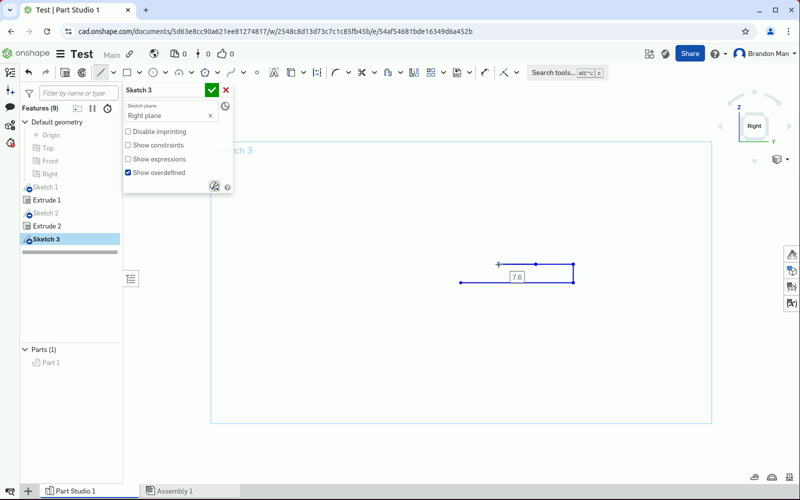
mouse_move(528, 264)
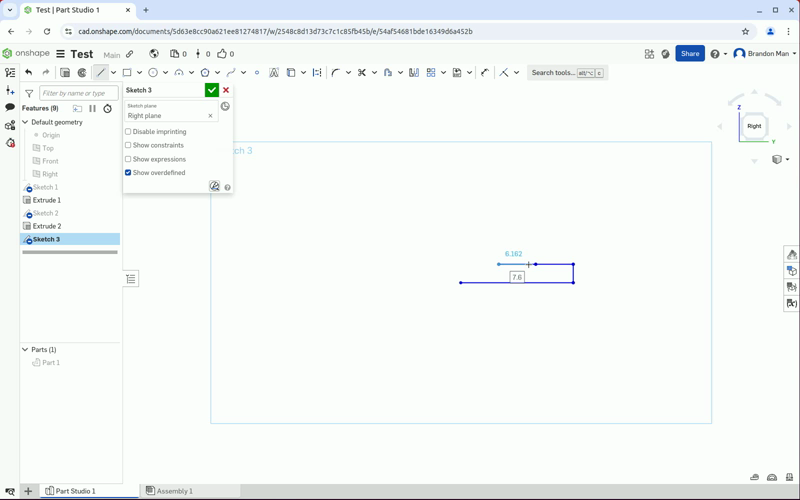
mouse_move(460, 264)
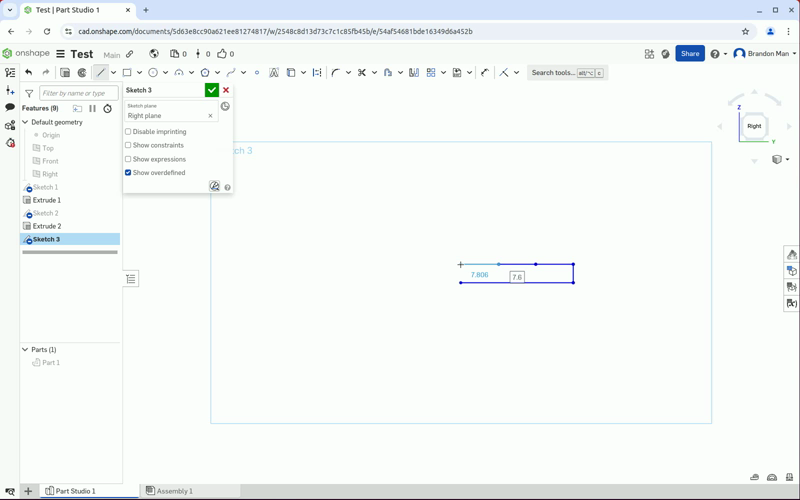
click(460, 264)
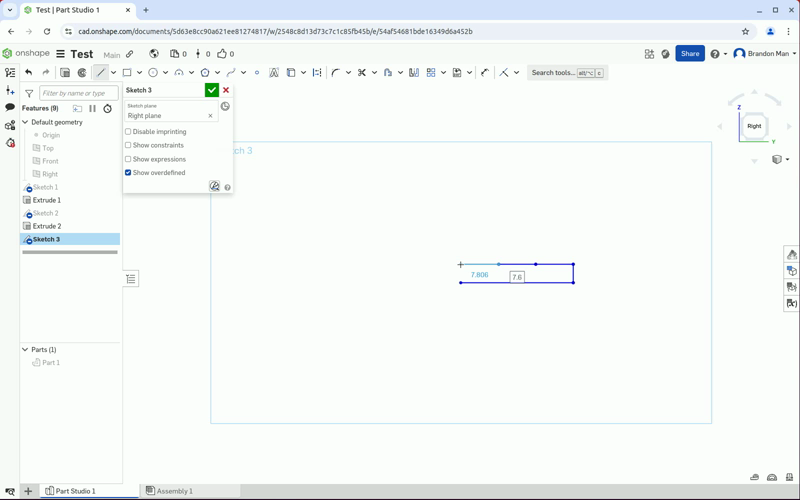
key_up(shift)
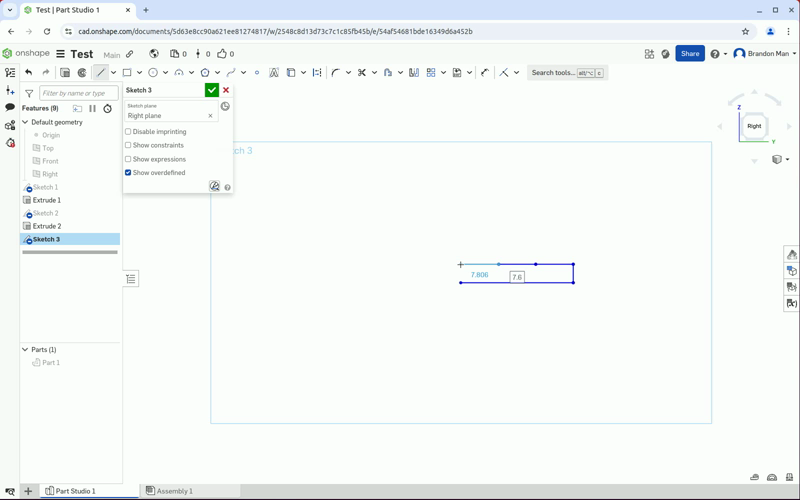
mouse_move(490, 264)
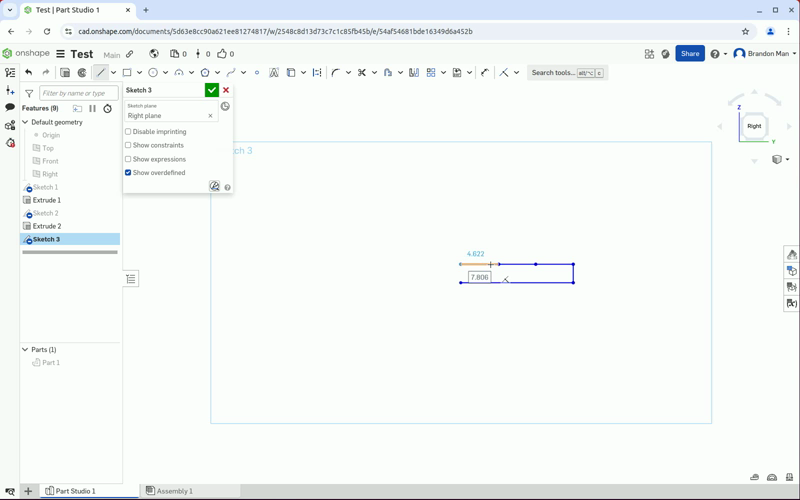
key_down(shift)
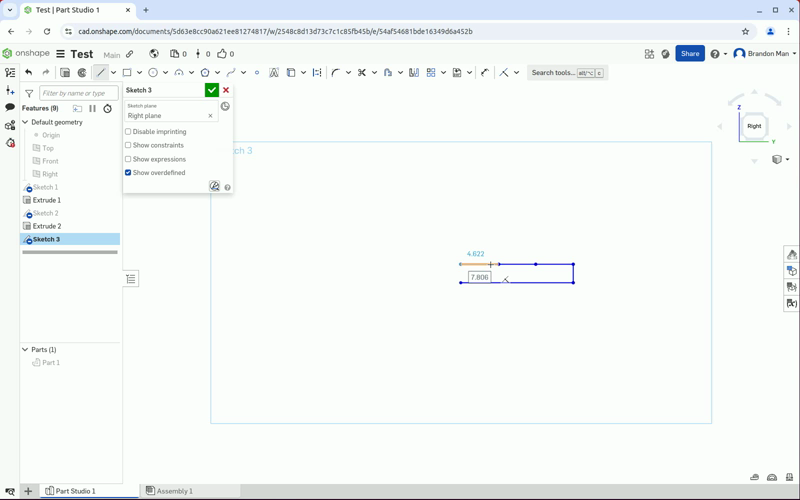
mouse_move(460, 282)
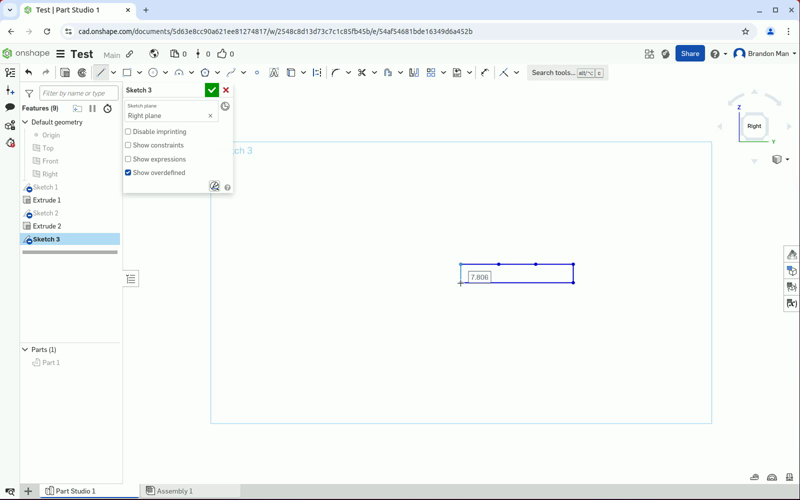
key_up(shift)
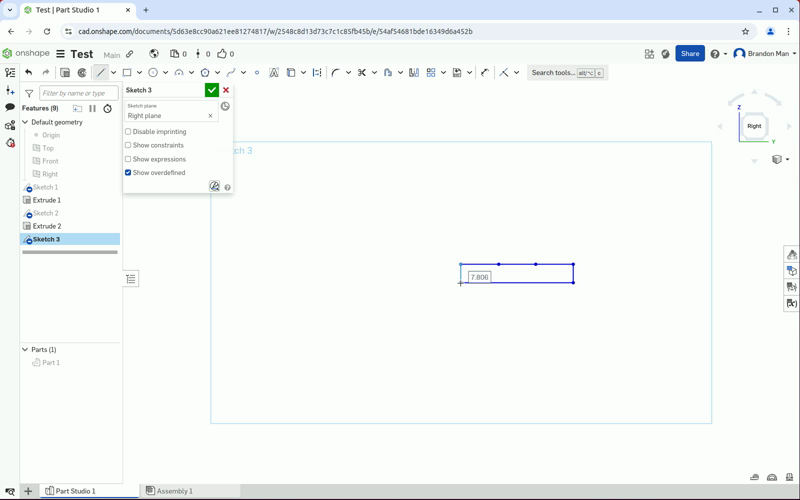
click(460, 282)
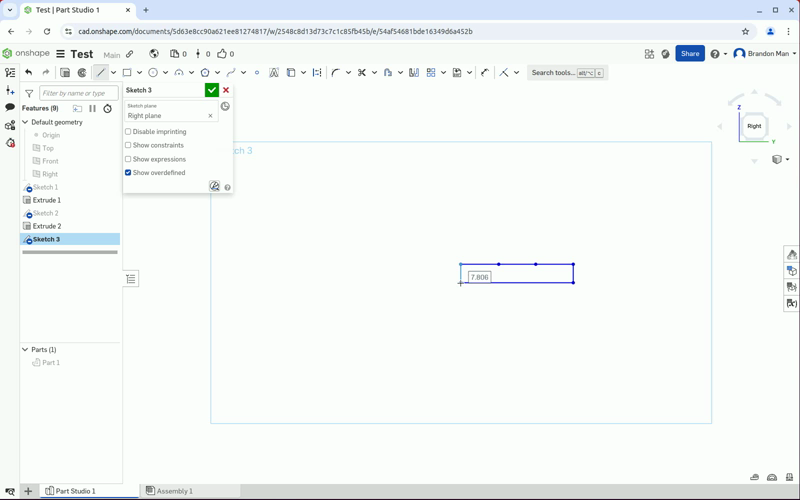
key(esc)
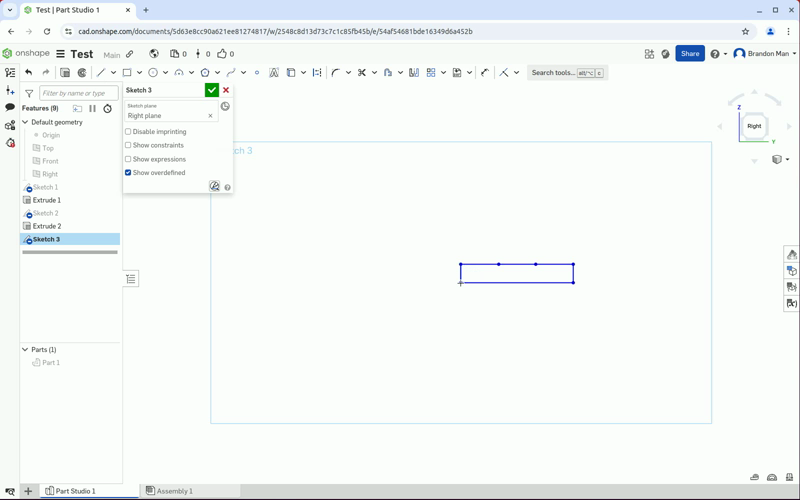
mouse_move(547, 273)
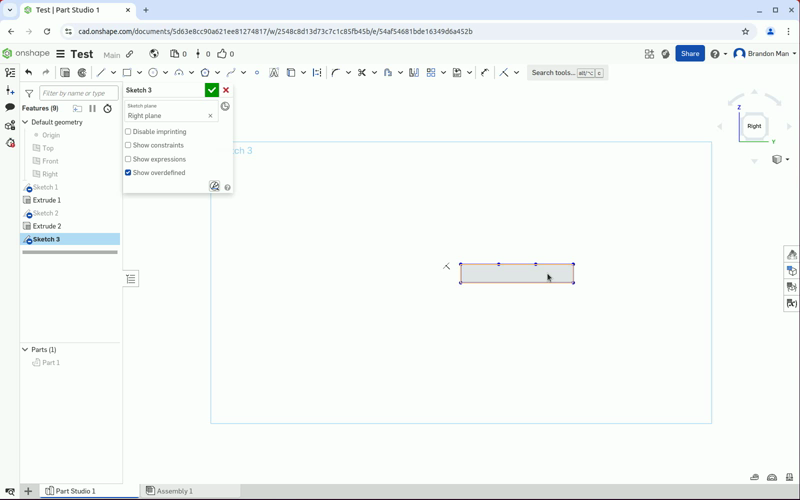
click(547, 273)
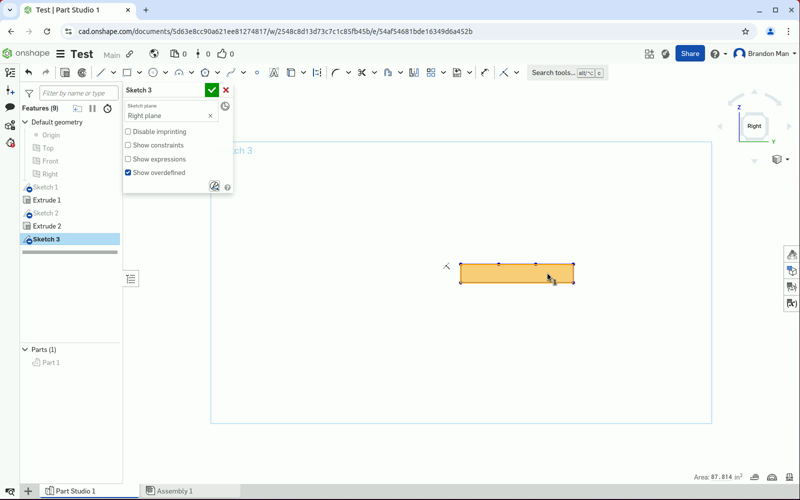
mouse_move(73, 352)
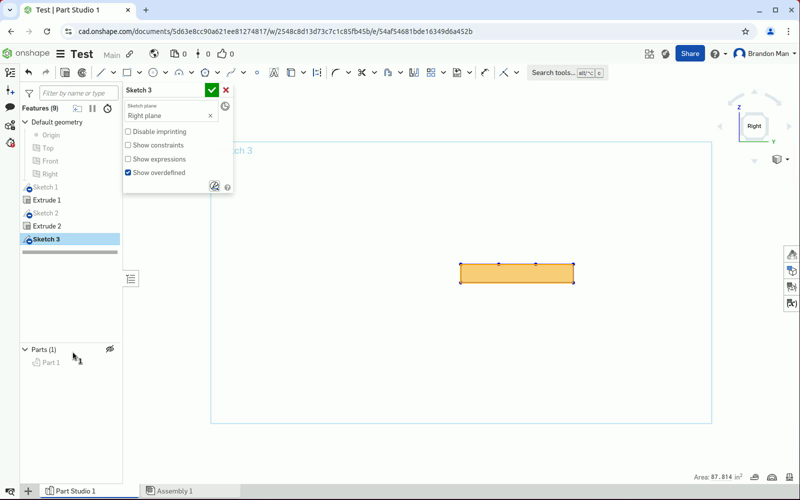
key(shift+y)
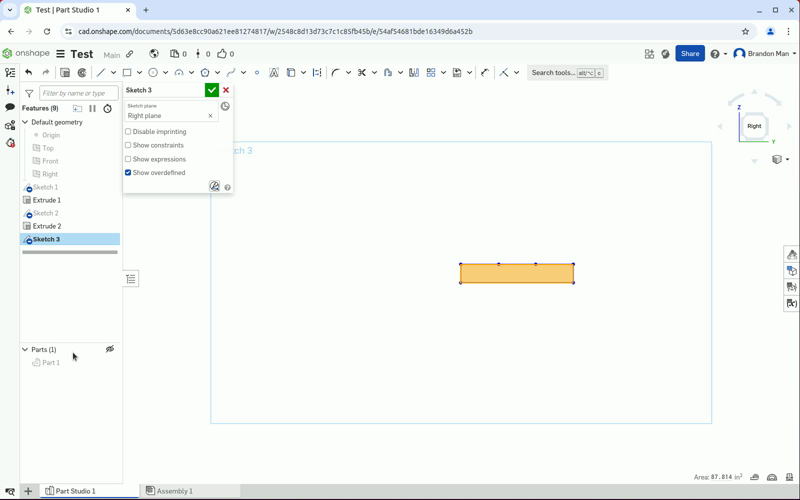
key(shift+e)
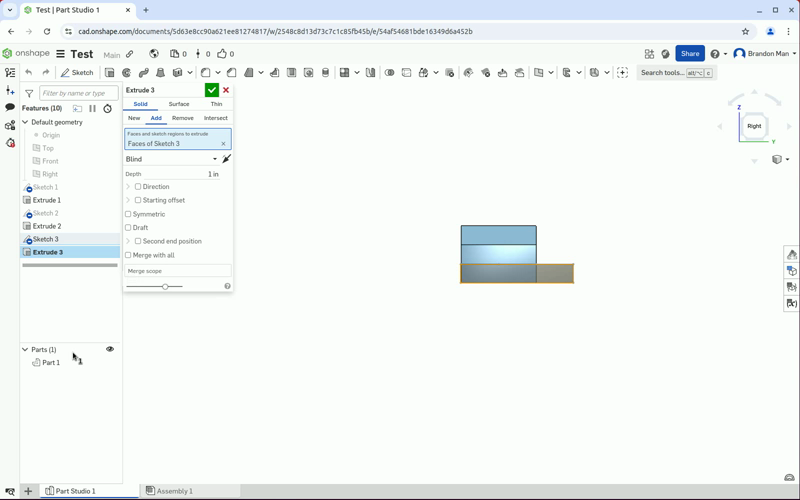
mouse_move(143, 106)
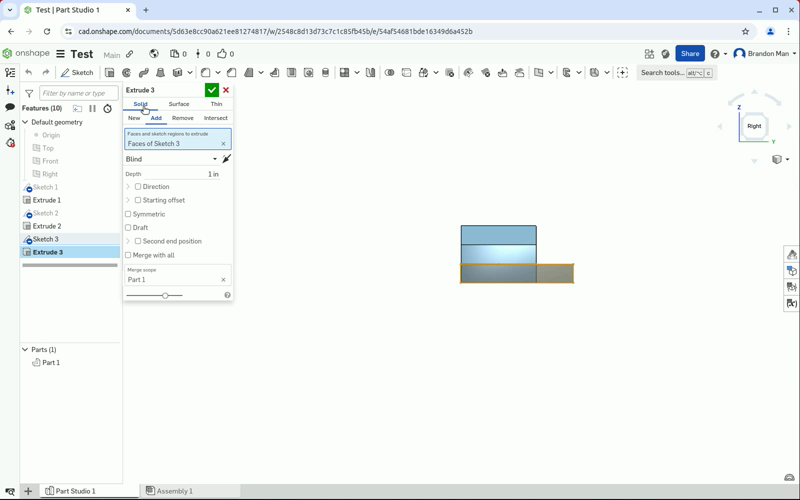
click(143, 106)
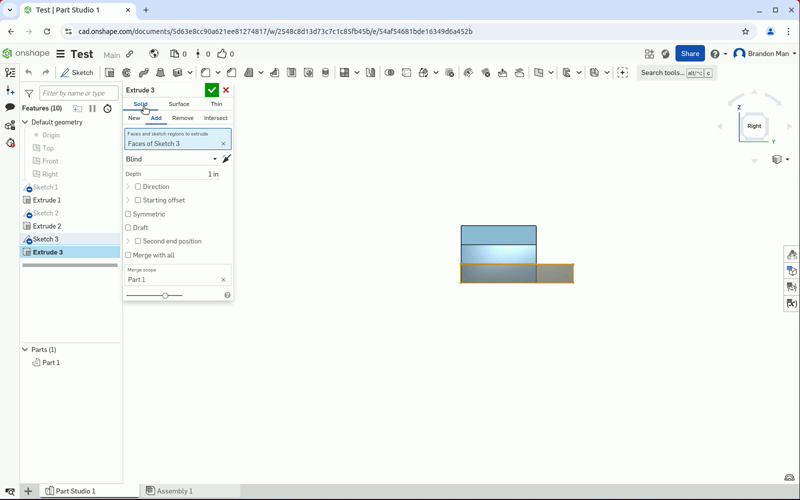
mouse_move(137, 120)
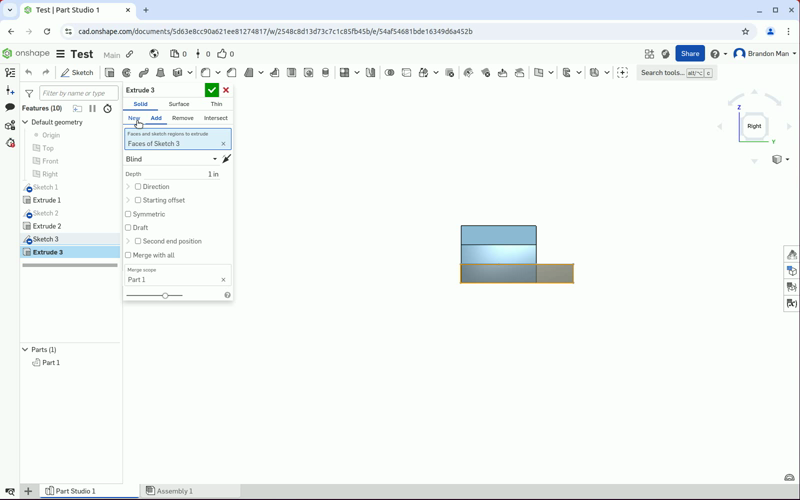
click(137, 120)
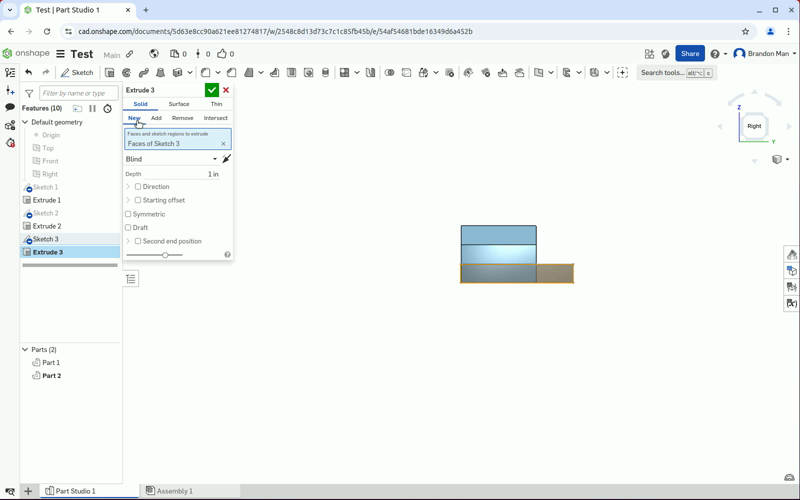
key(tab, 4)
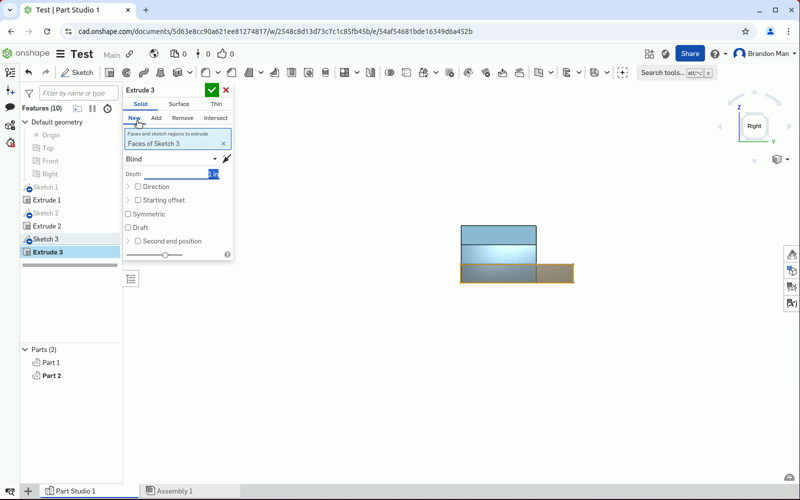
text(15.405)
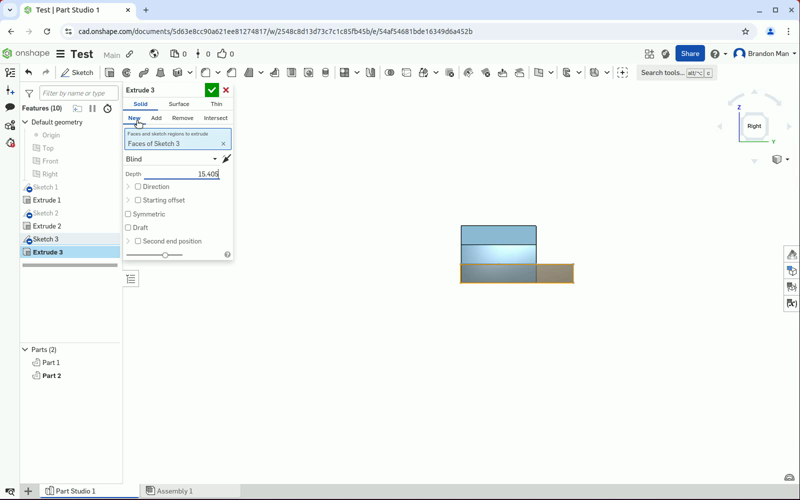
key(enter)
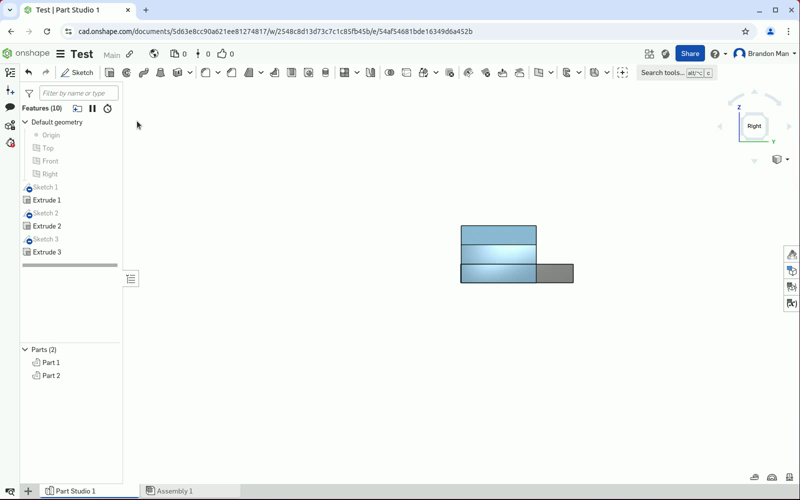
key(shift+h)
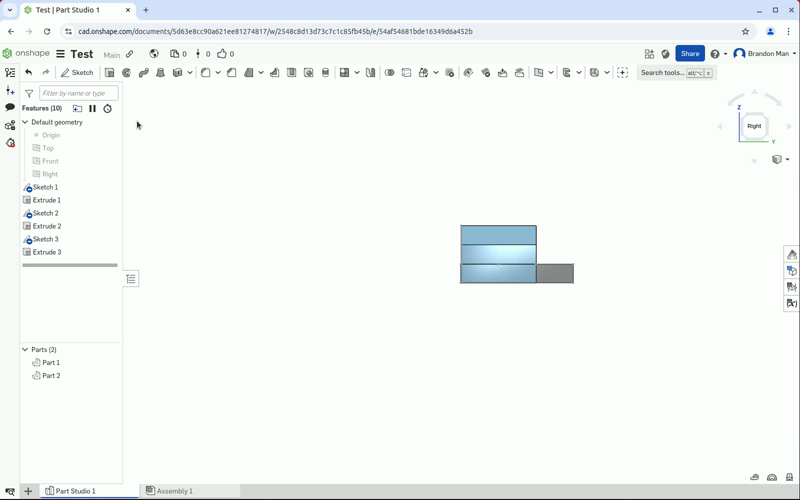
key(shift+h)
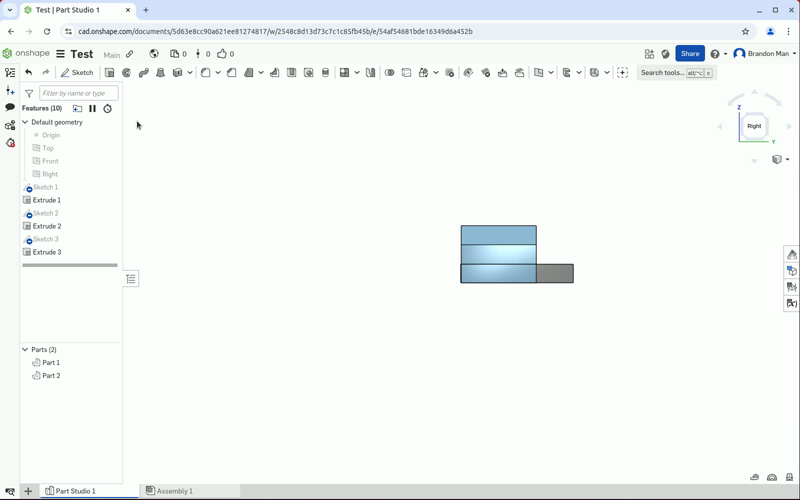
mouse_move(73, 189)
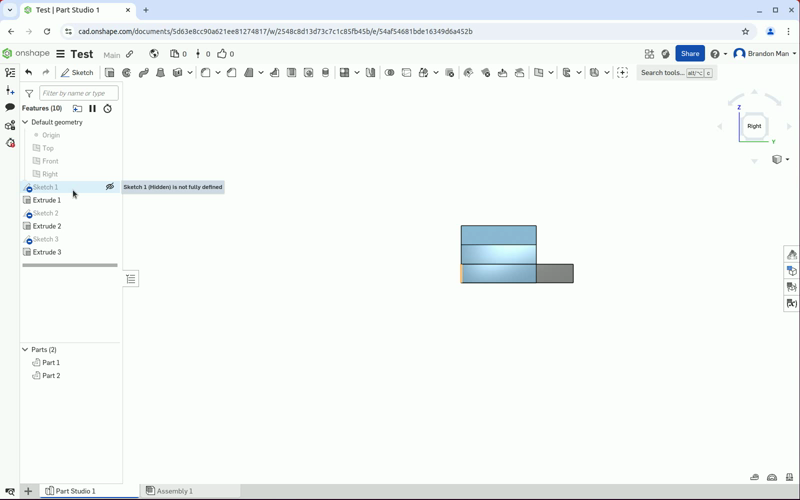
click(73, 189)
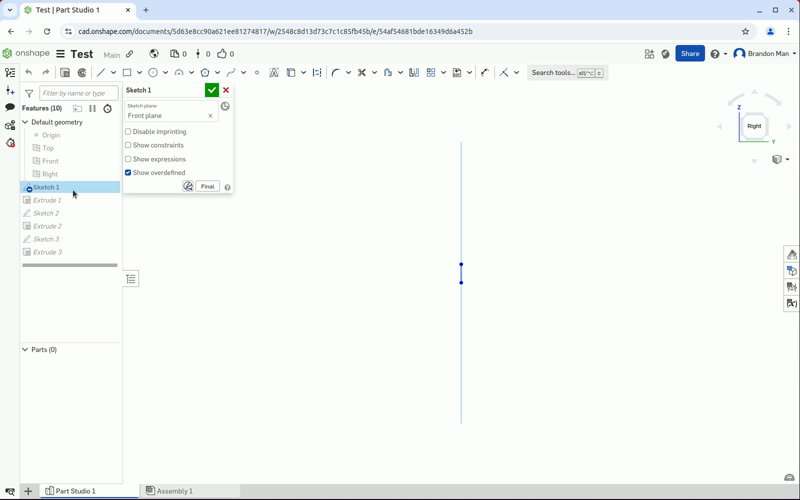
mouse_move(229, 92)
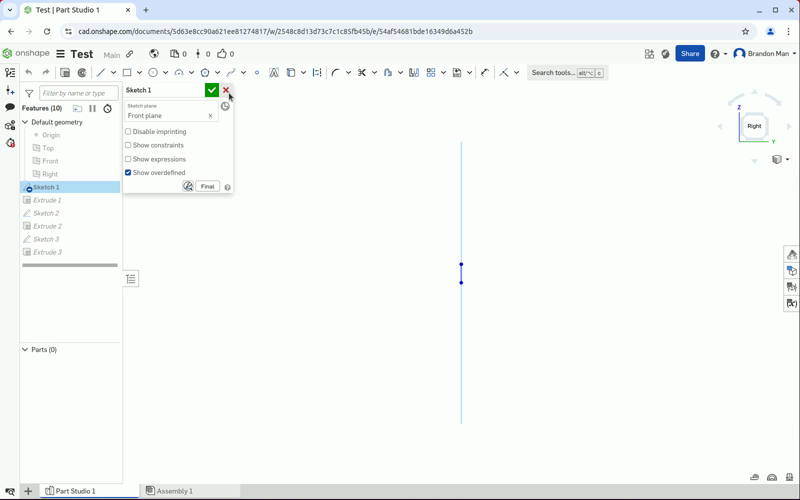
click(229, 92)
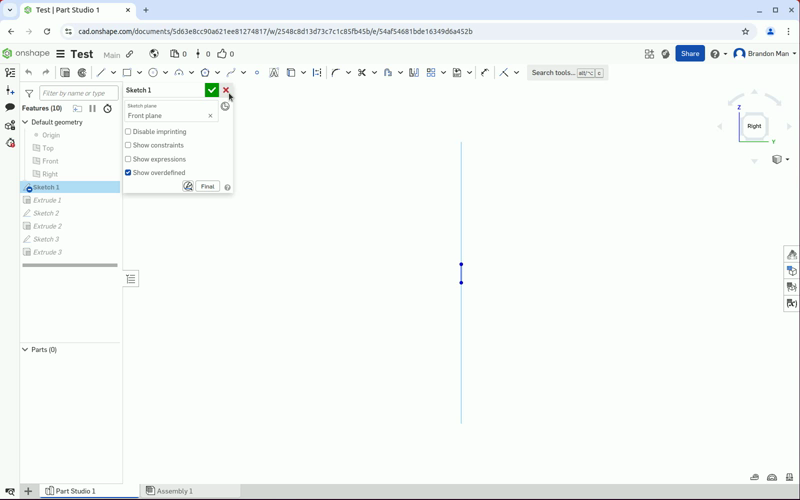
key(shift+s)
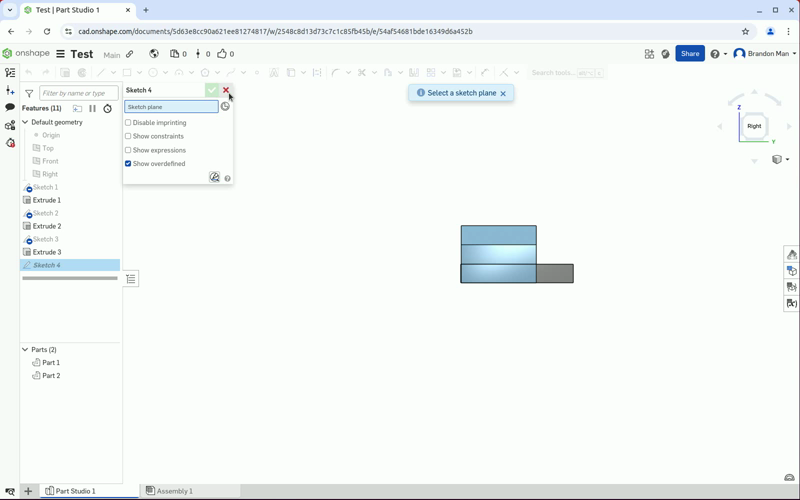
mouse_move(73, 176)
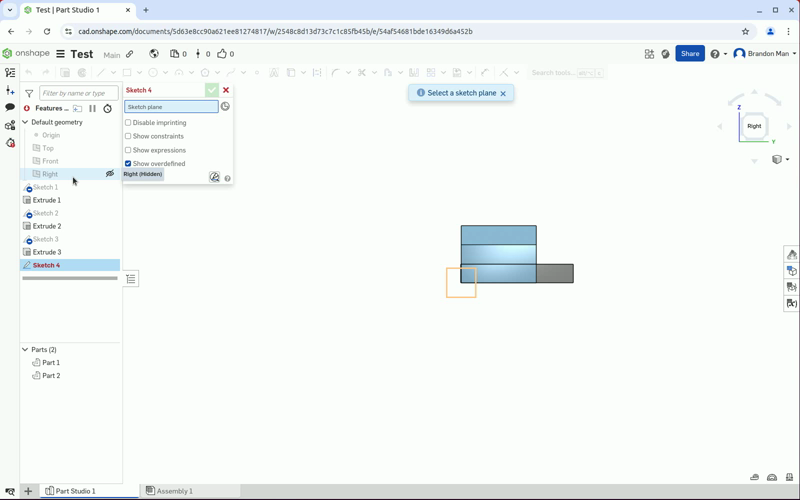
click(73, 176)
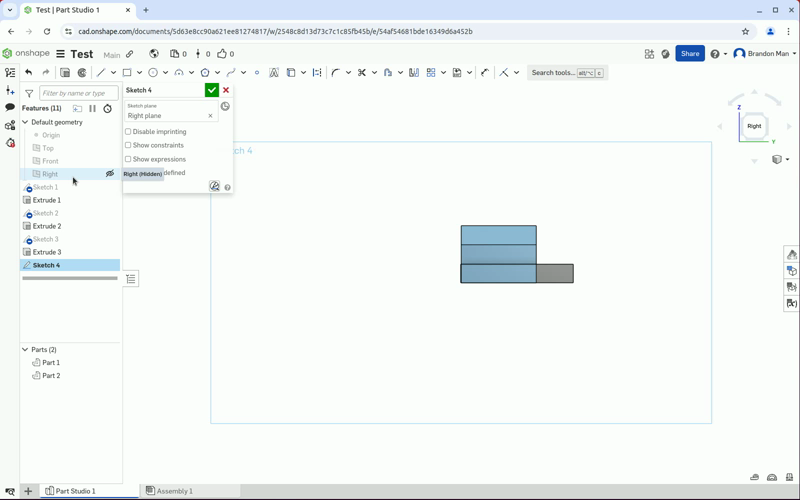
mouse_move(73, 352)
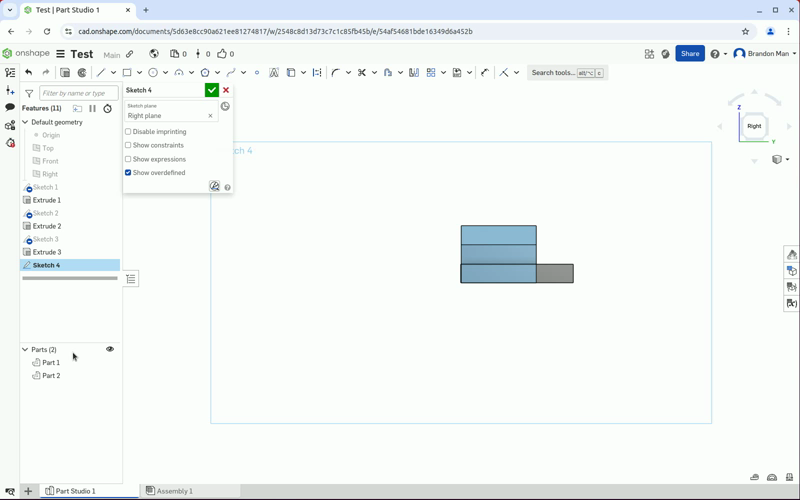
key(y)
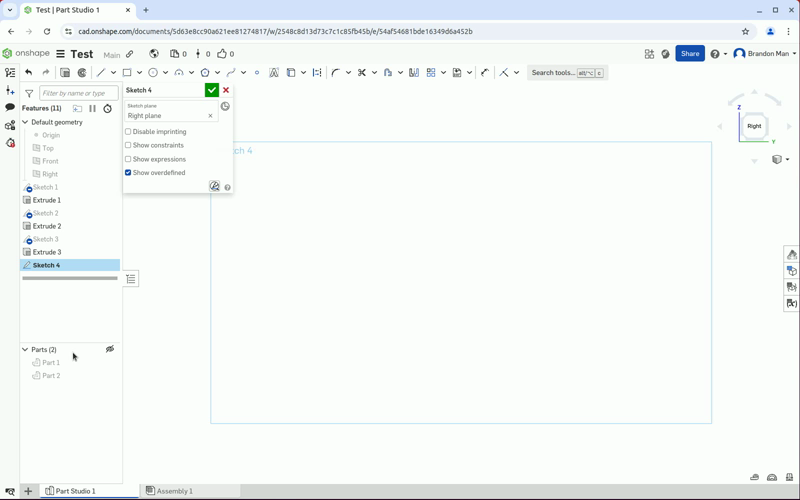
key(l)
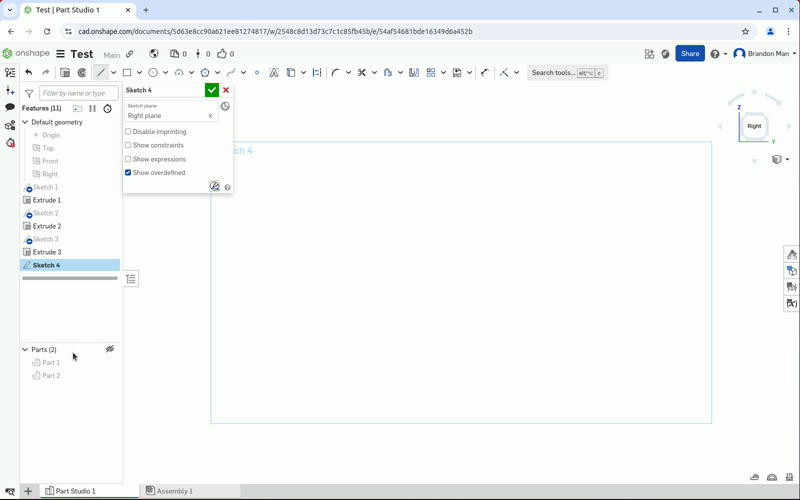
key_down(shift)
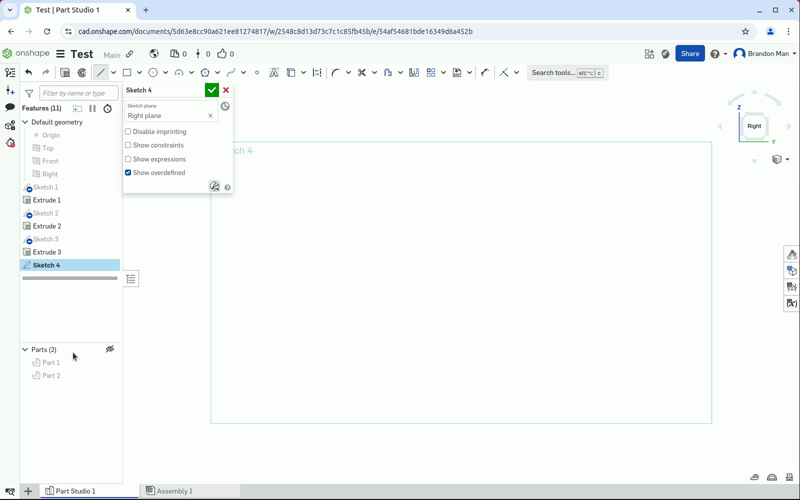
mouse_move(498, 245)
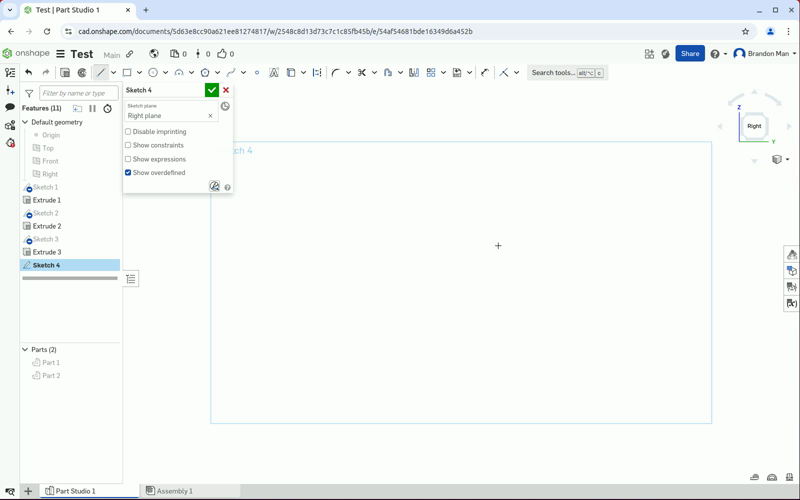
click(498, 245)
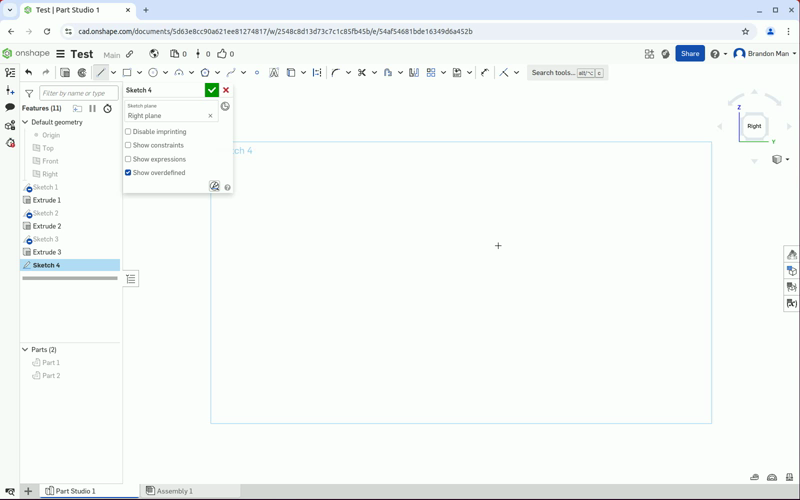
key_up(shift)
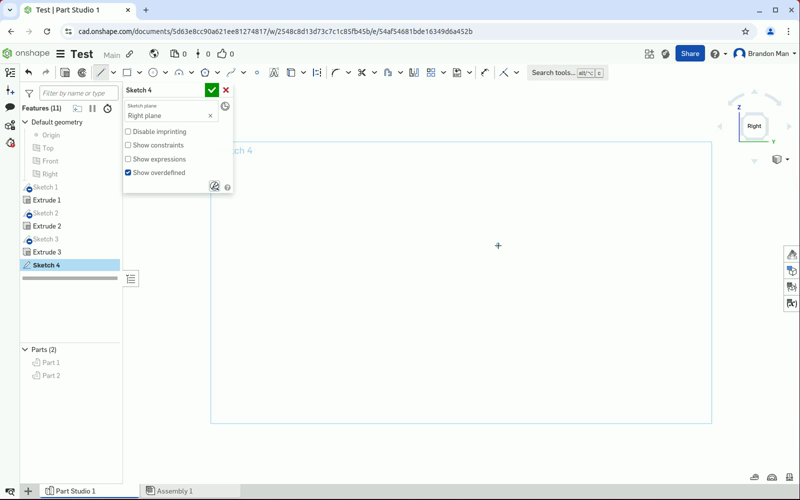
key_down(shift)
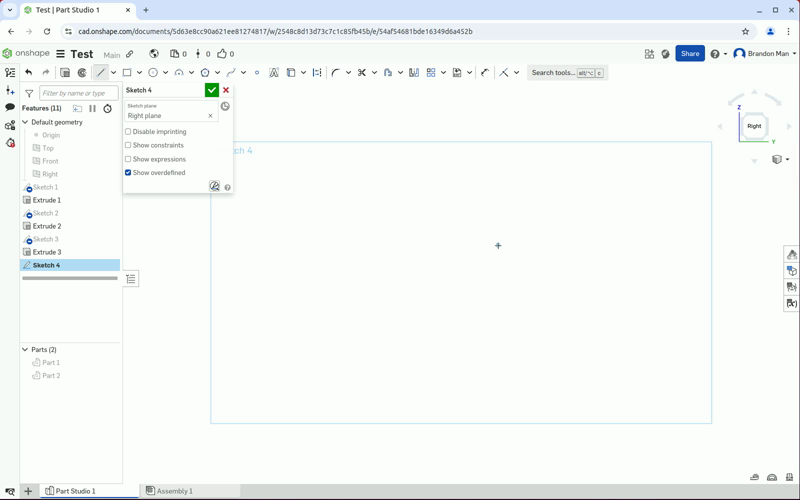
mouse_move(528, 245)
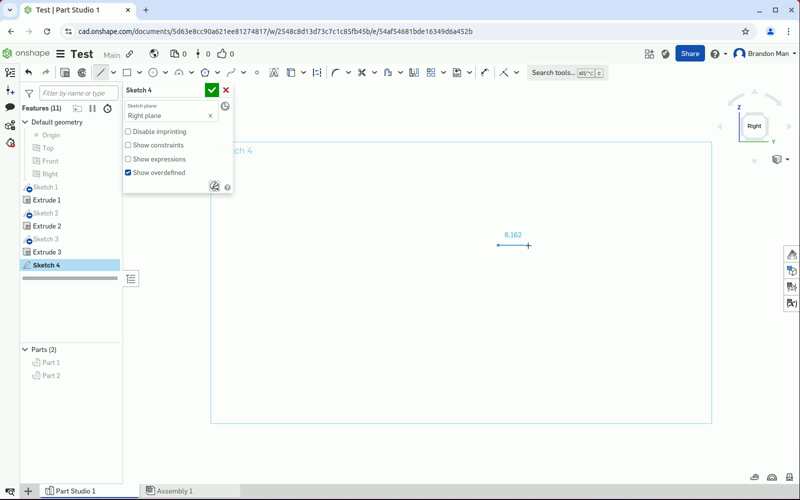
mouse_move(536, 245)
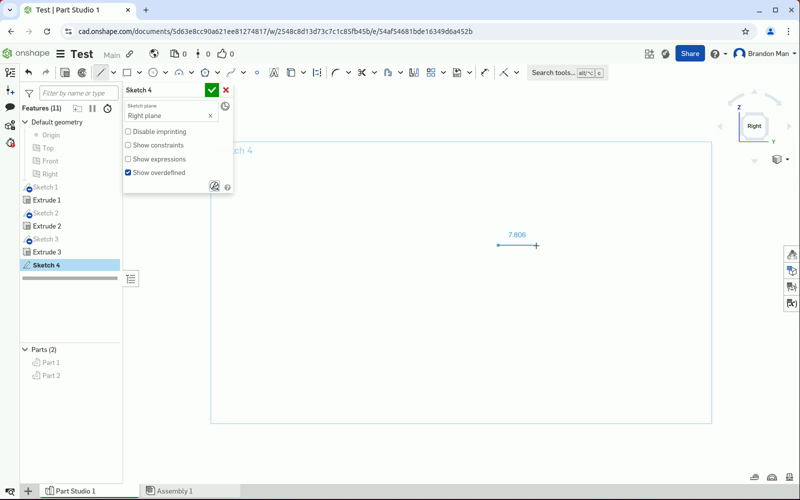
click(536, 245)
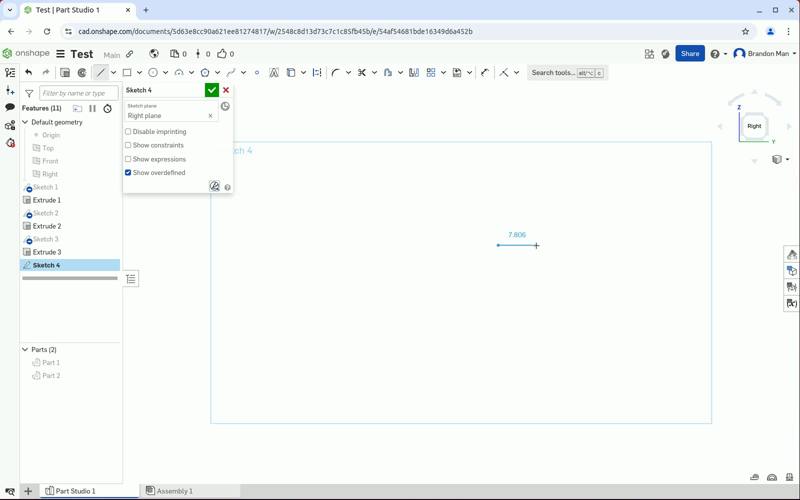
key_up(shift)
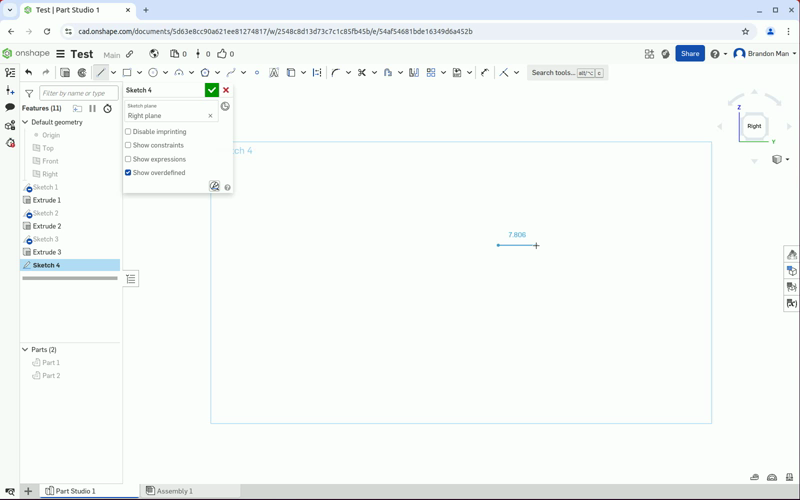
key_down(shift)
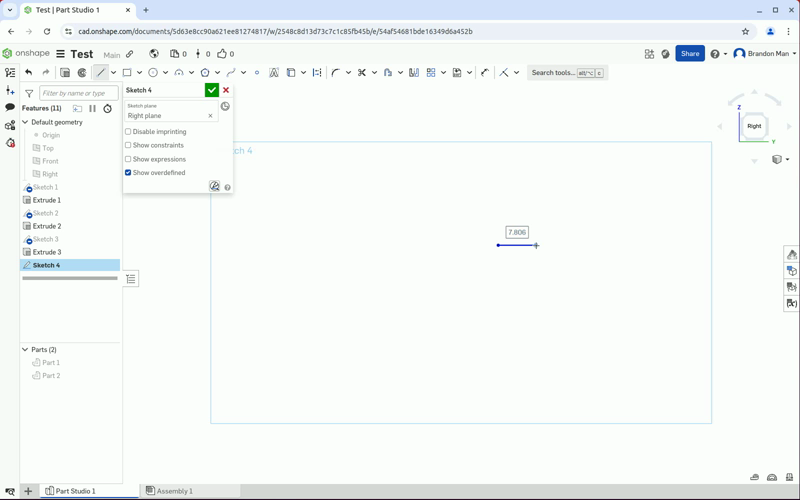
mouse_move(566, 245)
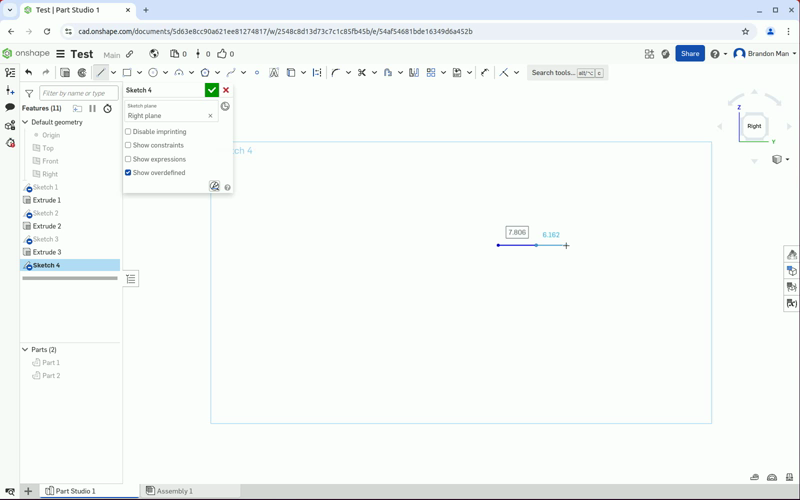
mouse_move(536, 264)
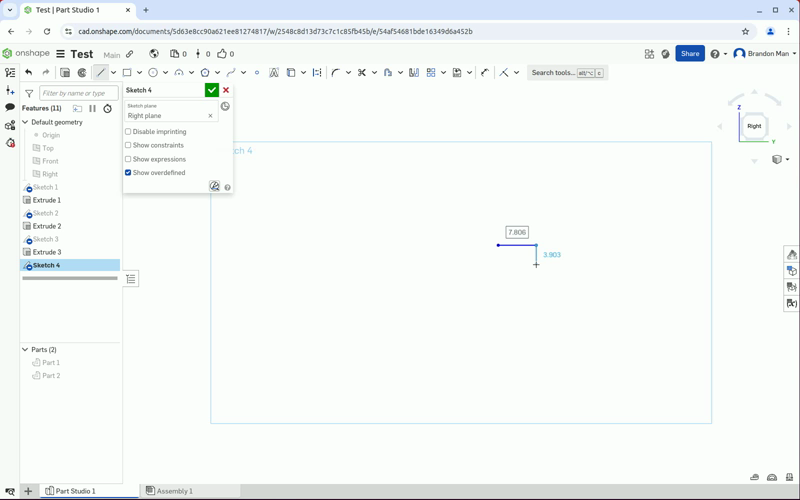
click(536, 264)
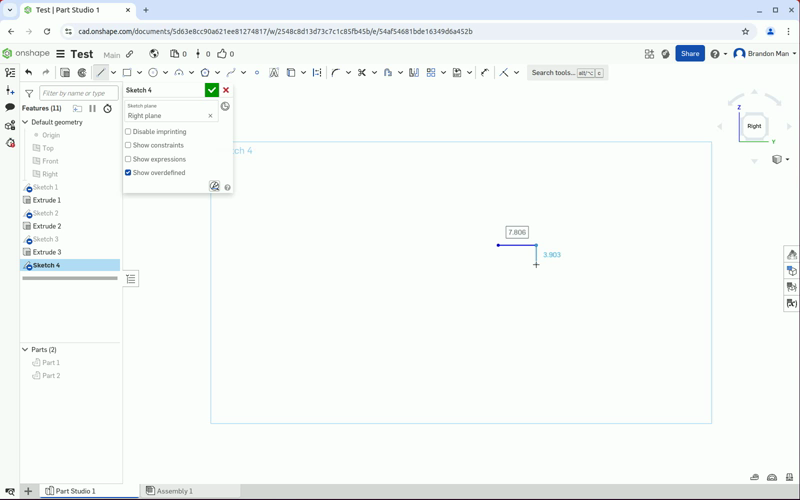
key_up(shift)
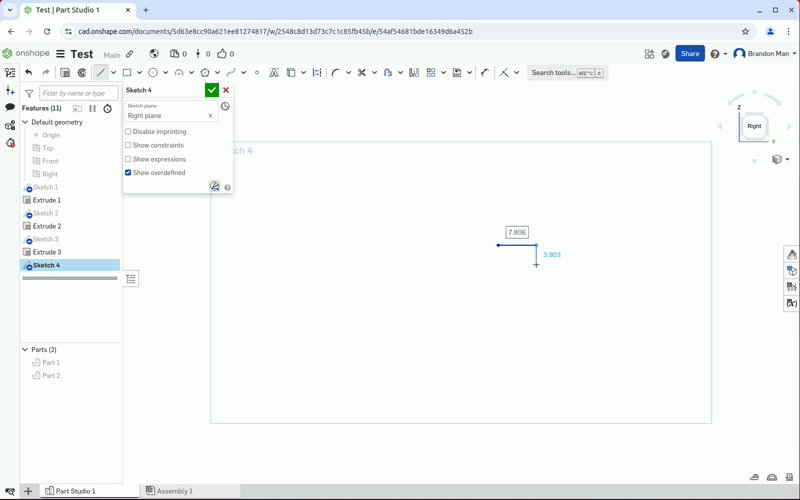
key_down(shift)
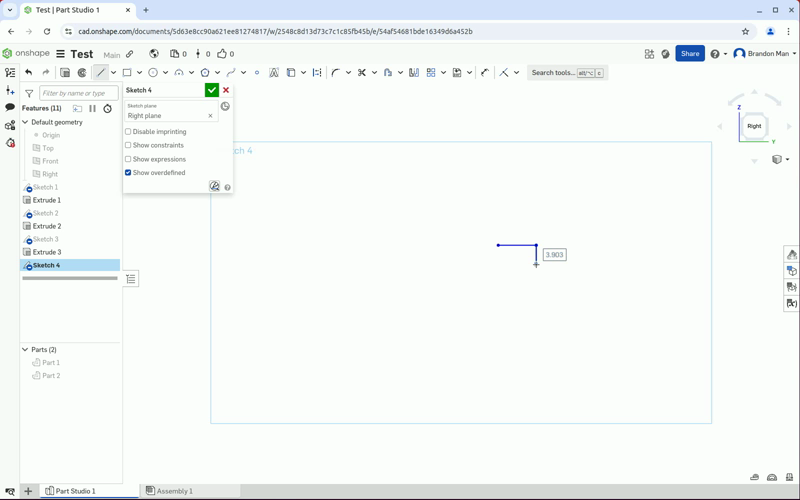
mouse_move(566, 264)
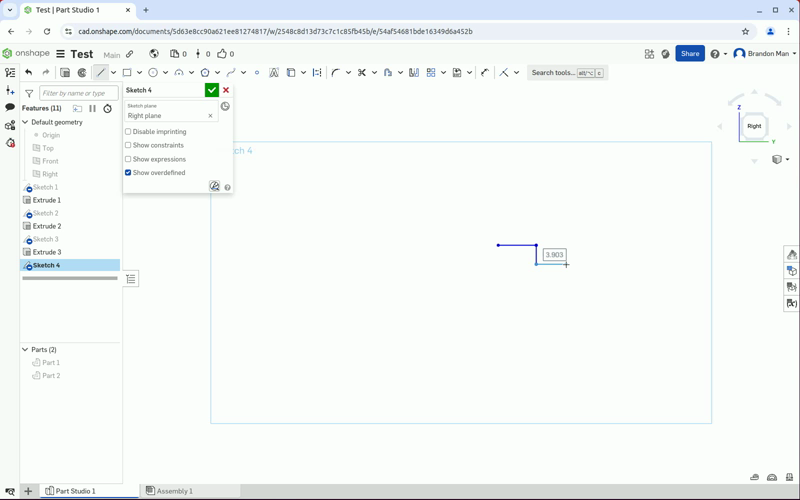
mouse_move(573, 264)
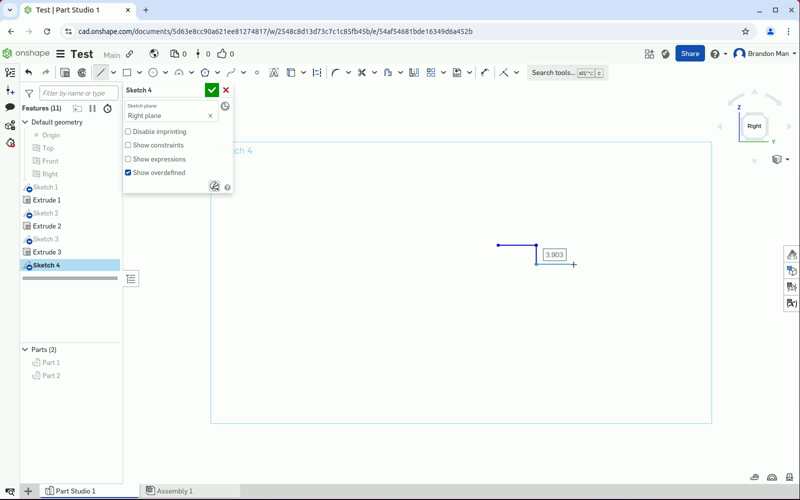
click(573, 264)
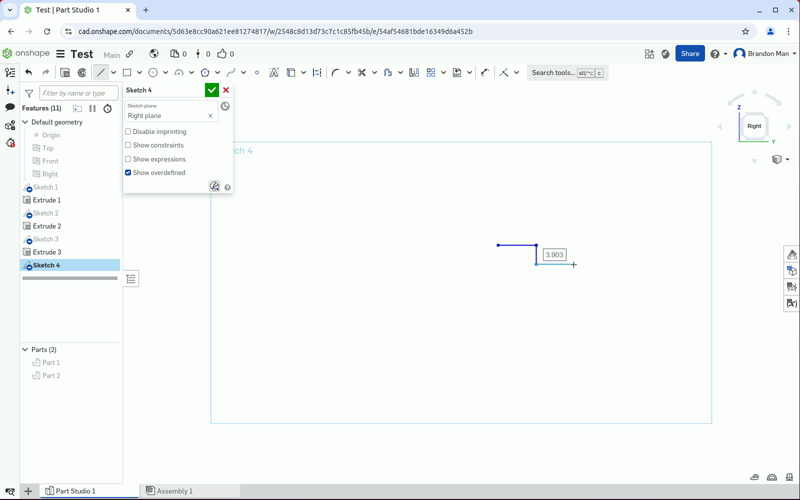
key_up(shift)
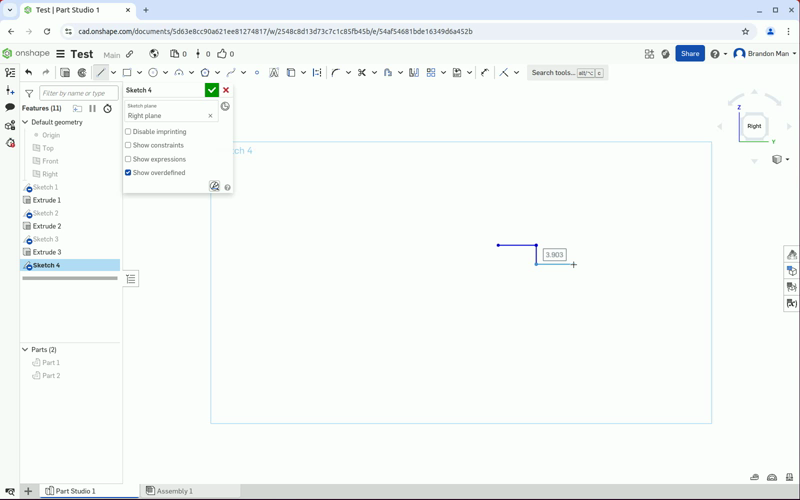
key_down(shift)
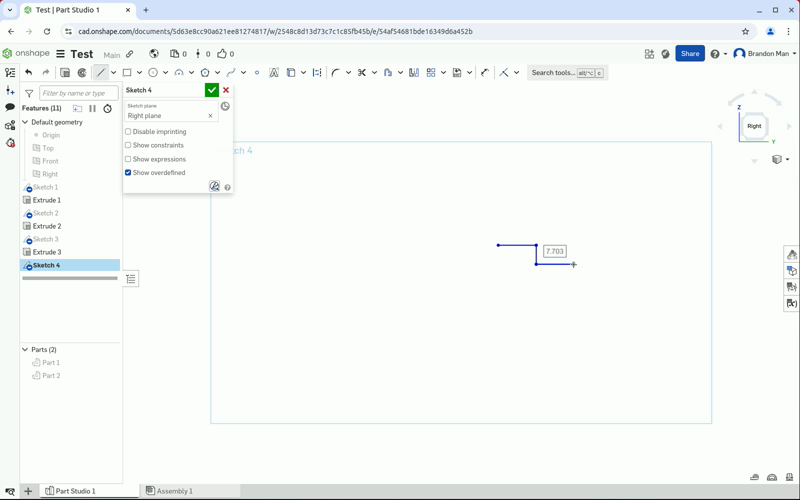
mouse_move(589, 264)
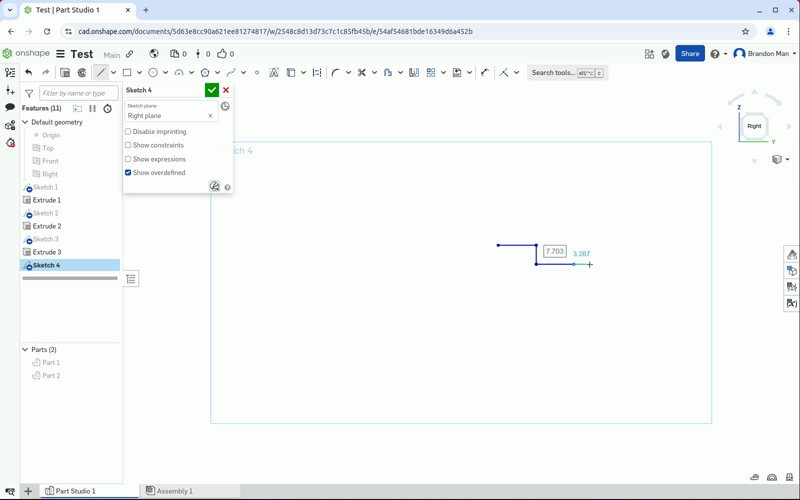
mouse_move(573, 207)
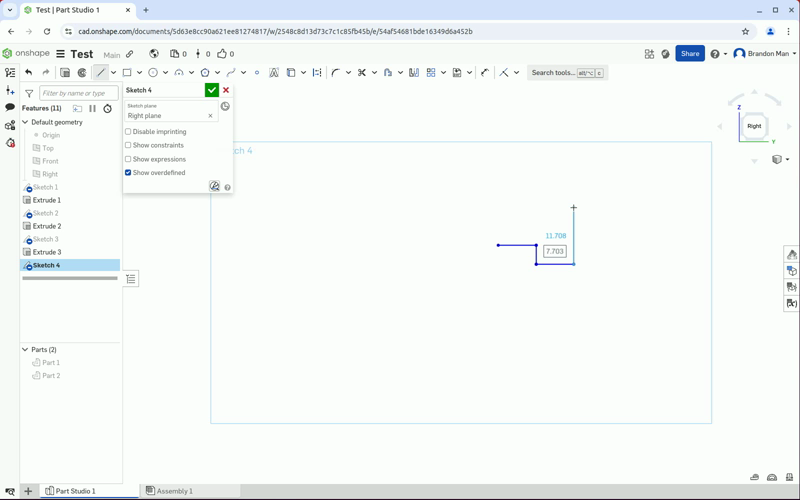
click(573, 207)
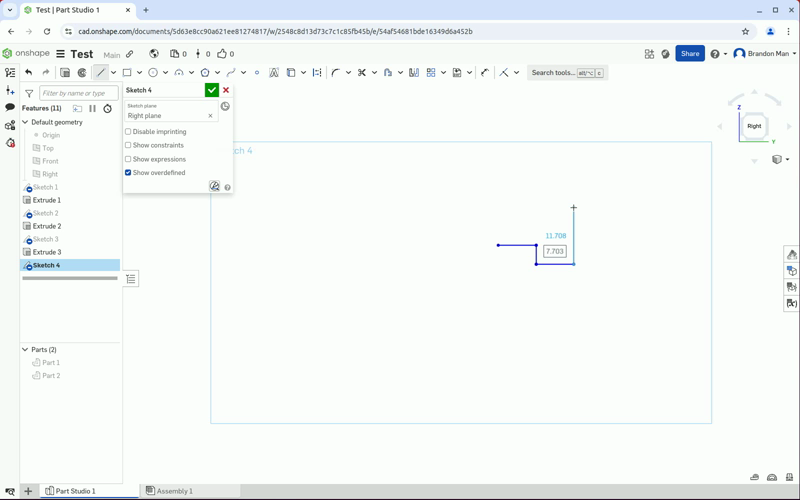
key_up(shift)
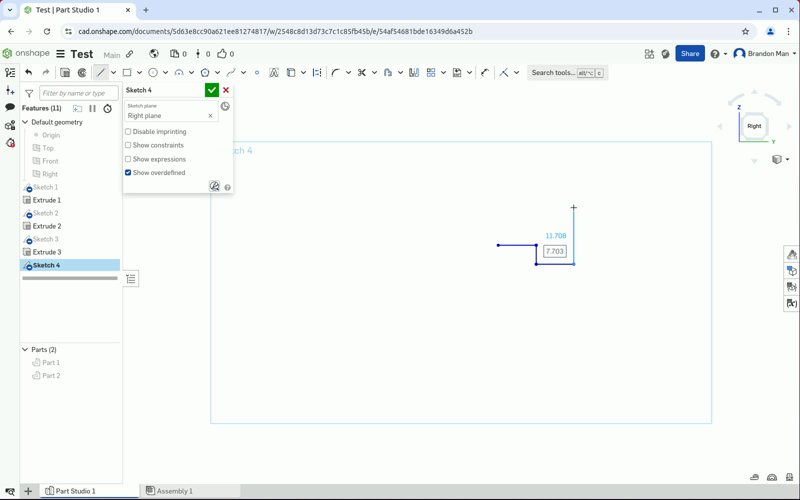
key_down(shift)
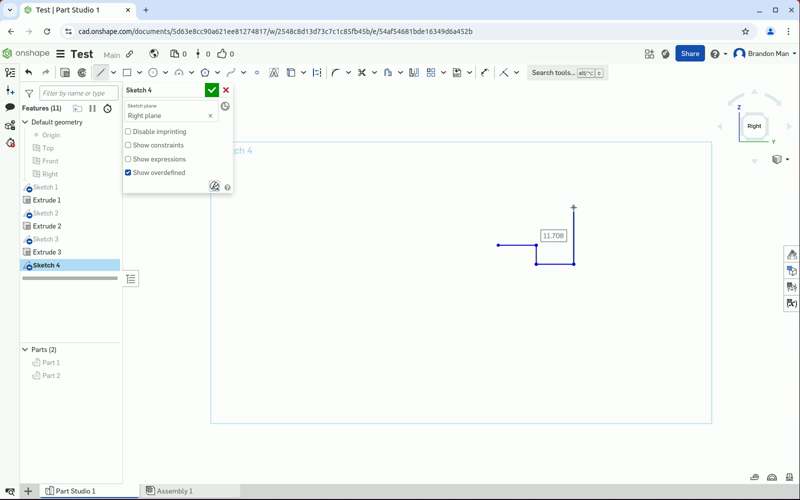
mouse_move(589, 207)
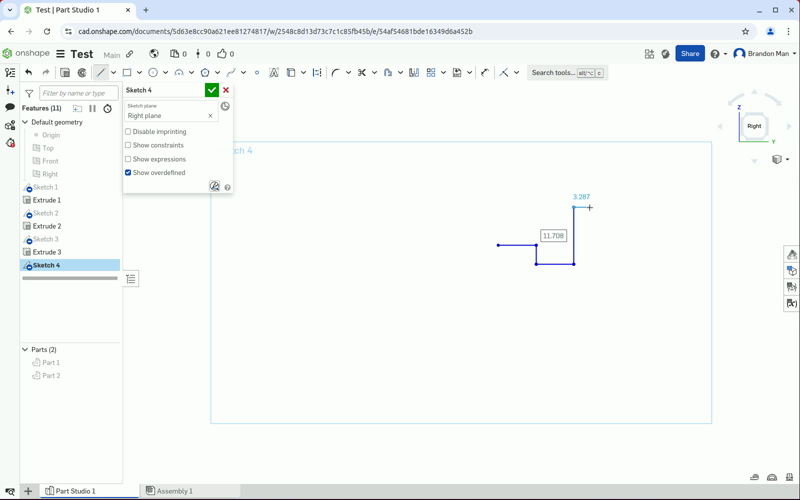
mouse_move(536, 207)
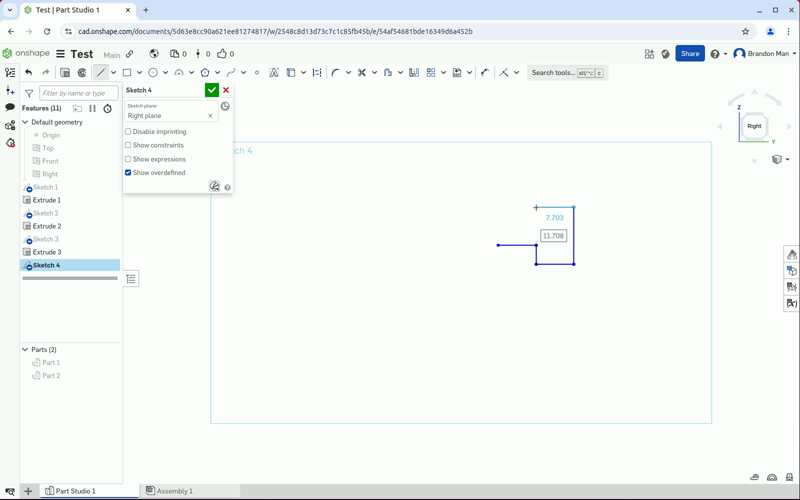
click(536, 207)
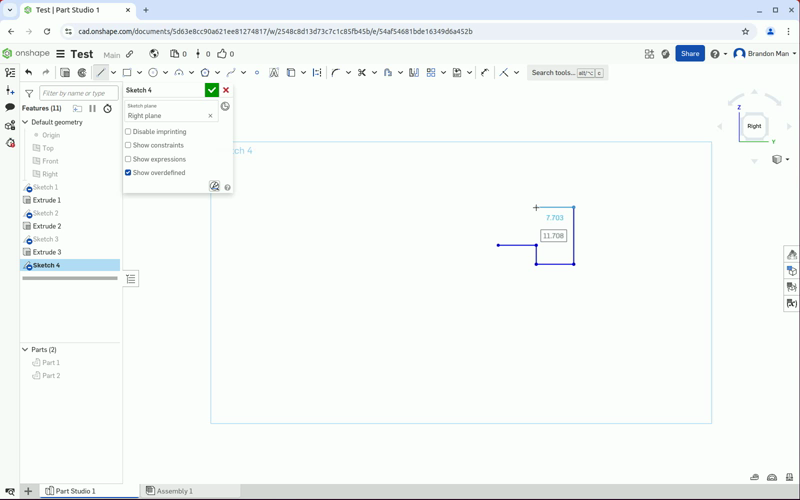
key_up(shift)
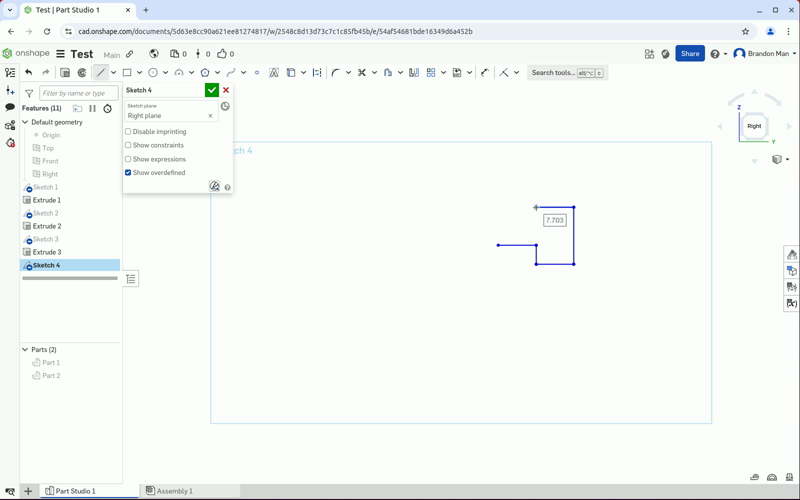
key_down(shift)
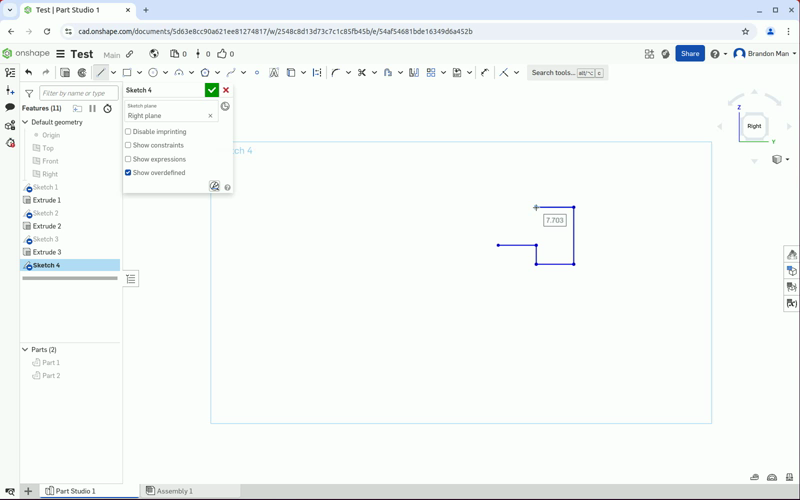
mouse_move(566, 207)
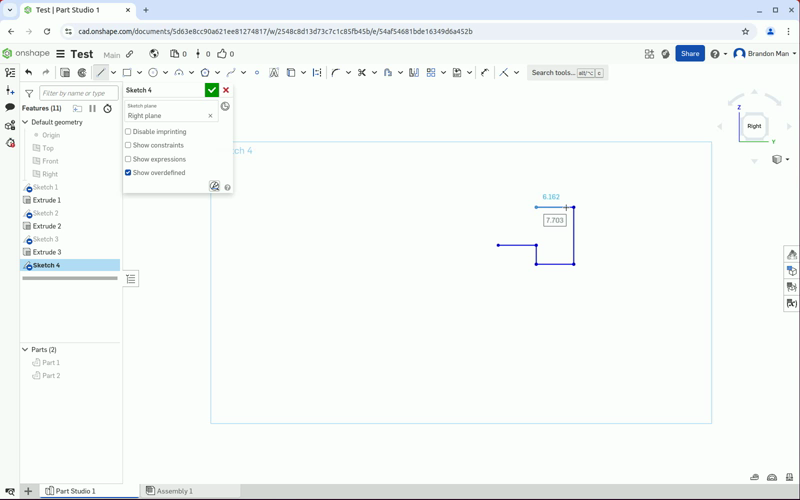
mouse_move(536, 226)
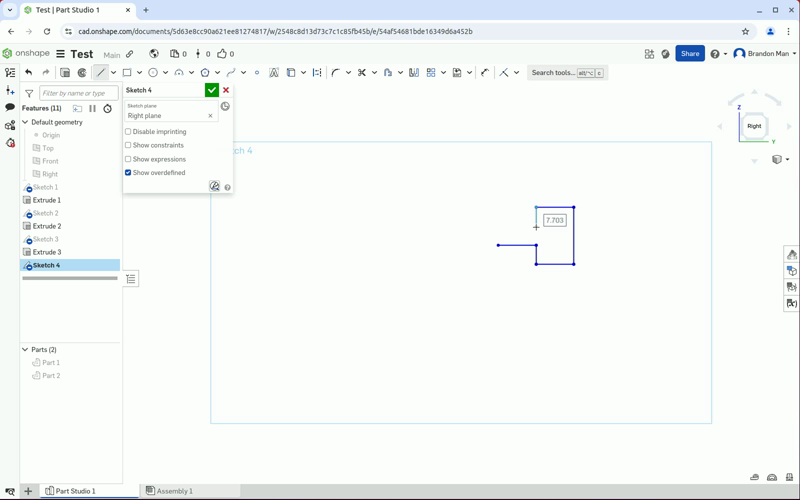
click(536, 226)
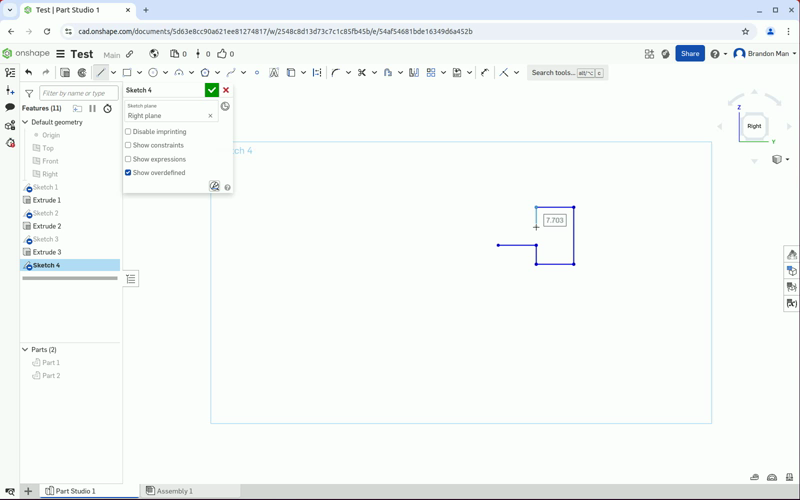
key_up(shift)
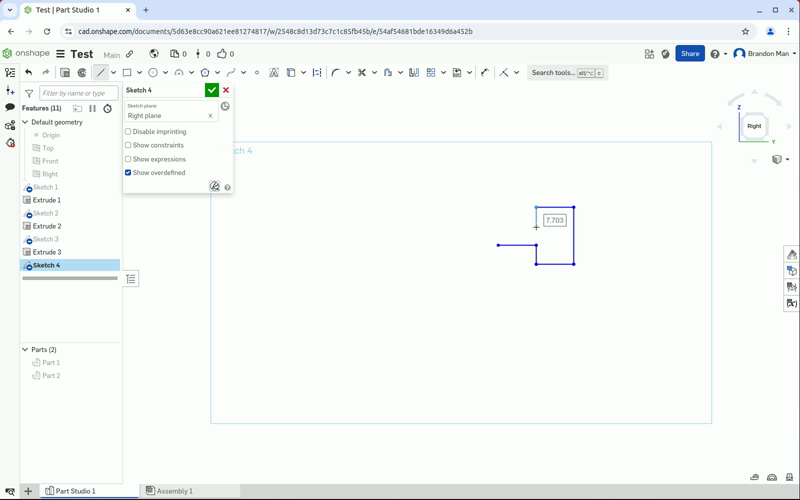
key_down(shift)
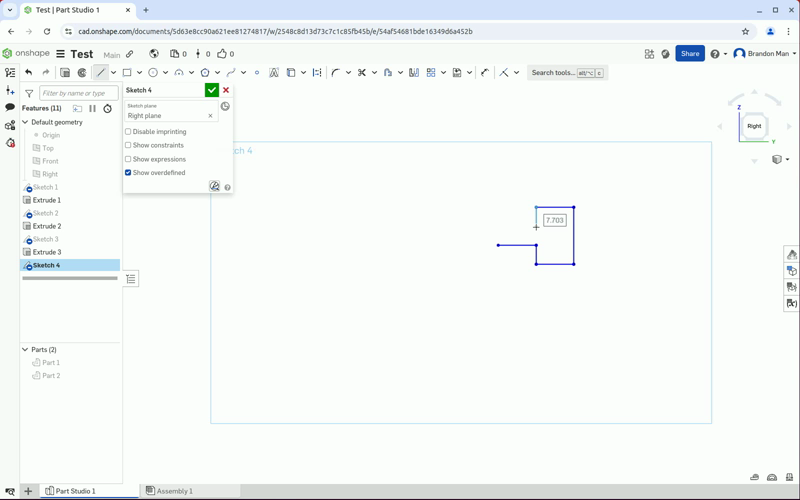
mouse_move(566, 226)
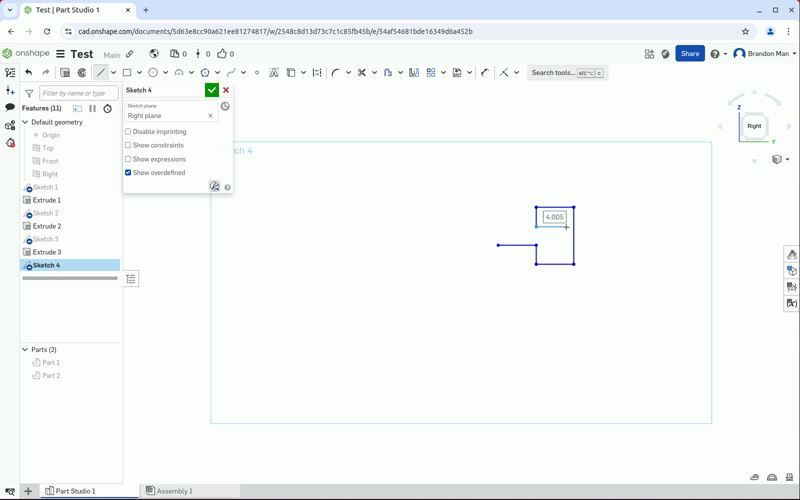
mouse_move(498, 226)
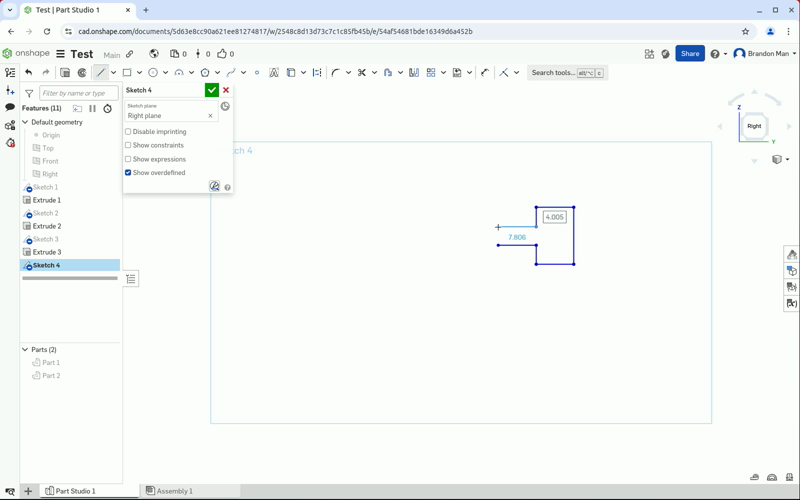
click(498, 226)
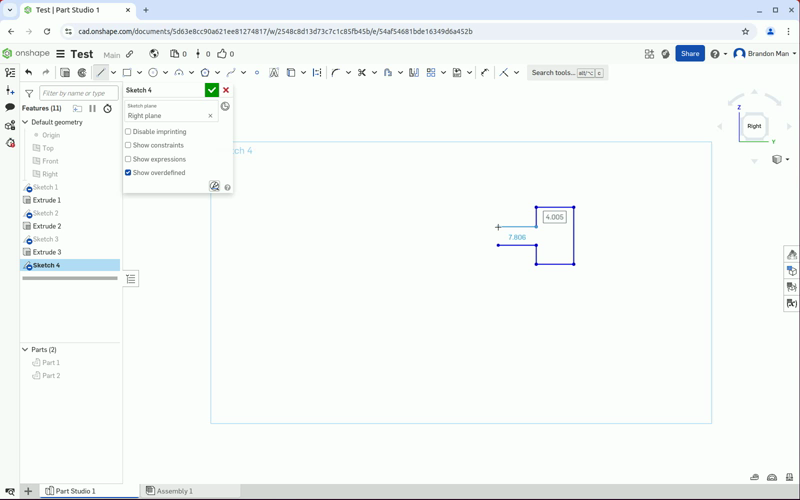
key_up(shift)
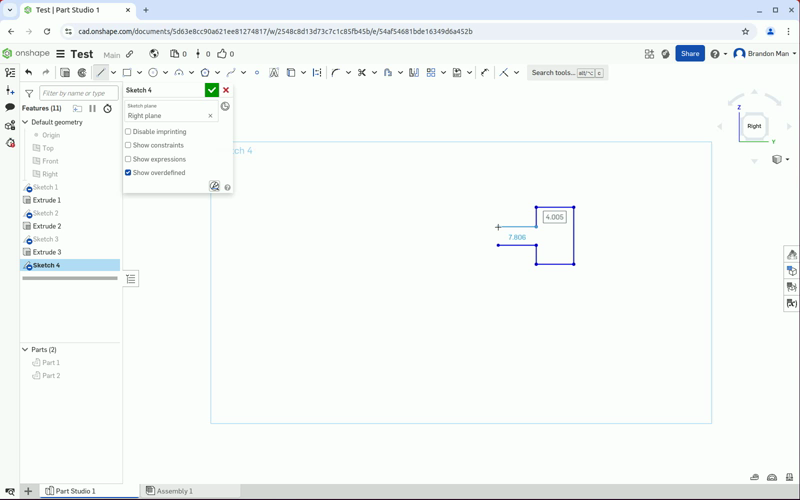
mouse_move(528, 226)
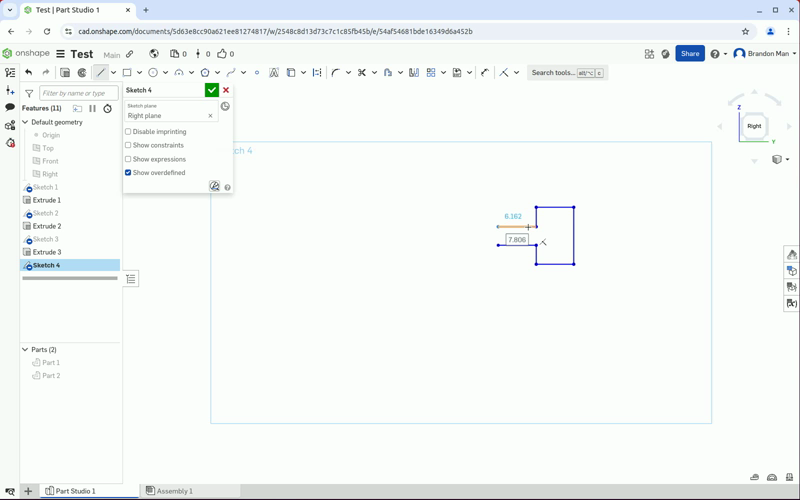
key_down(shift)
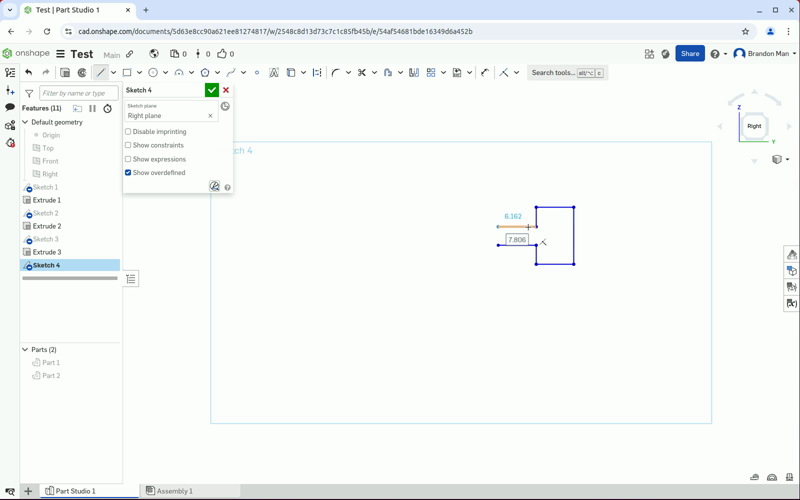
mouse_move(498, 245)
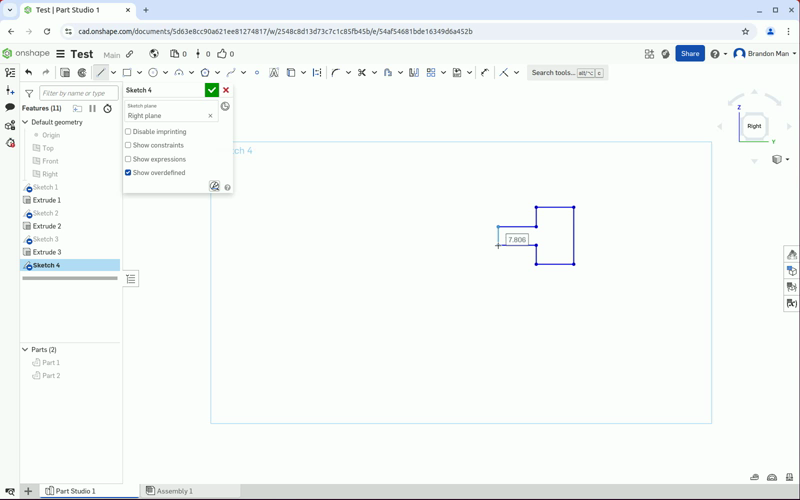
key_up(shift)
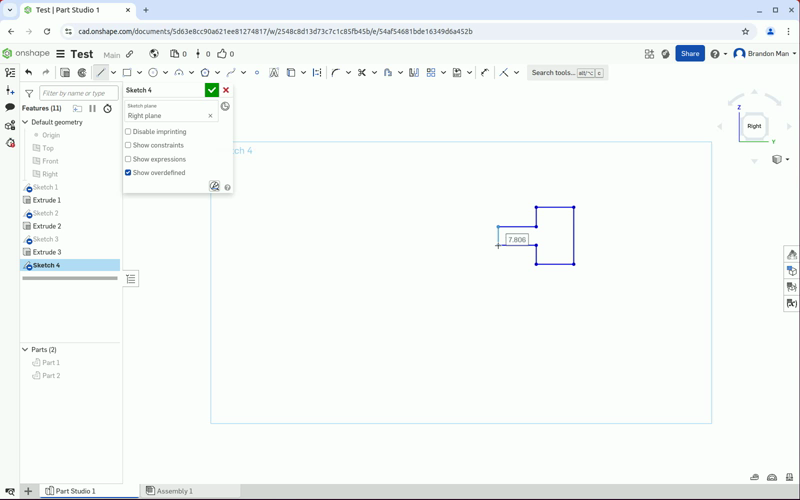
click(498, 245)
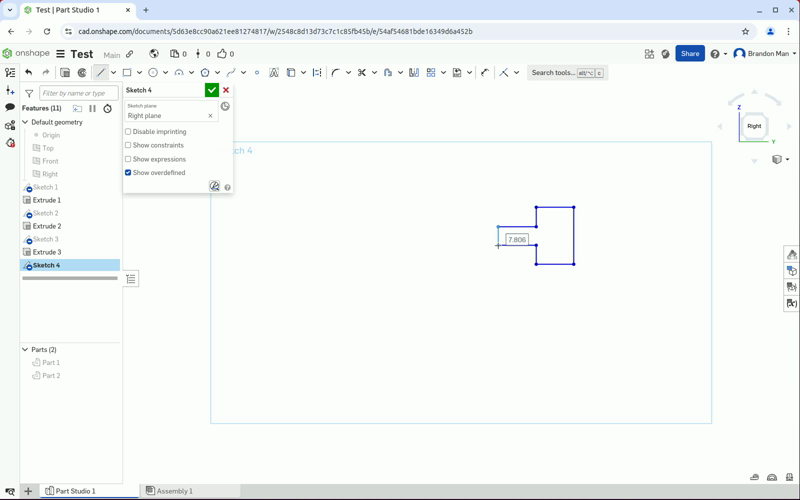
key(esc)
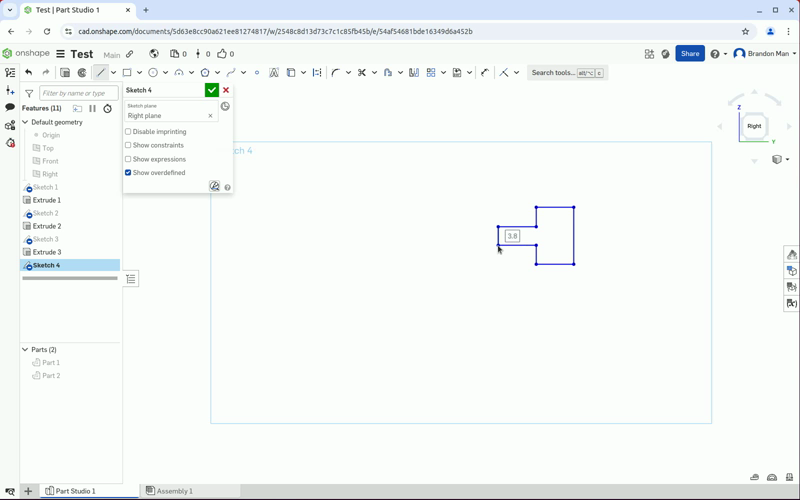
mouse_move(526, 231)
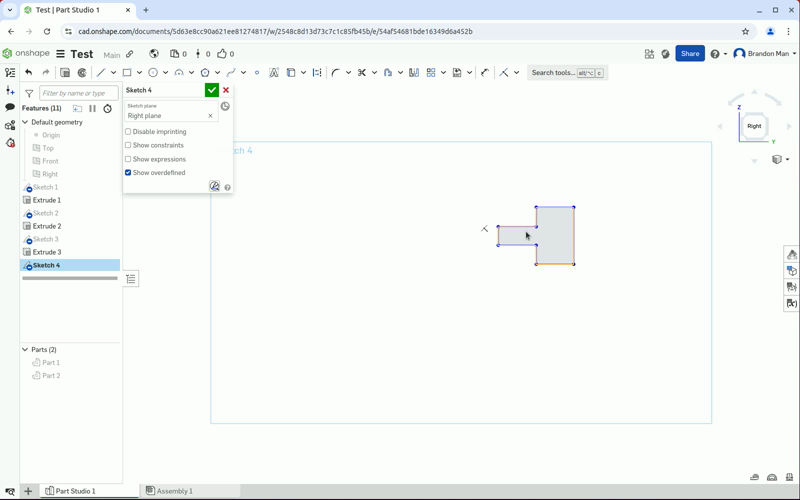
click(526, 231)
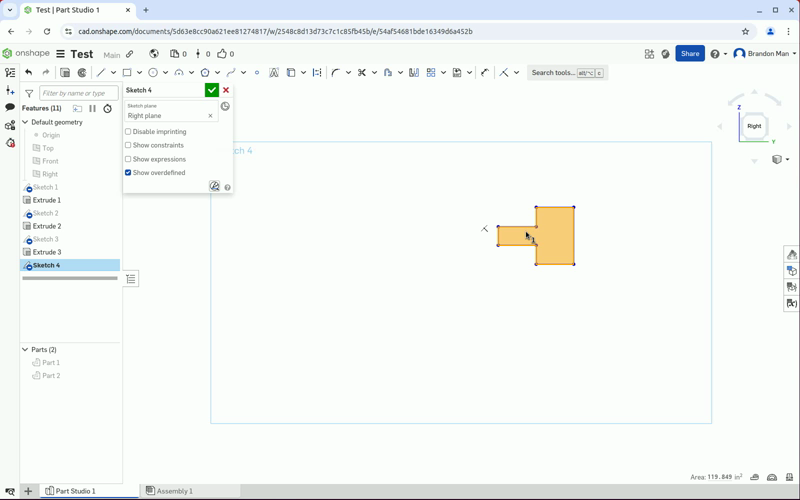
mouse_move(73, 352)
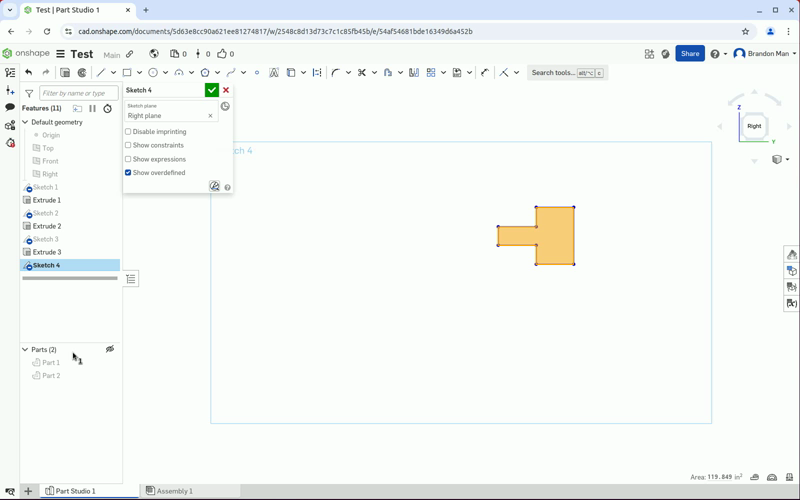
key(shift+y)
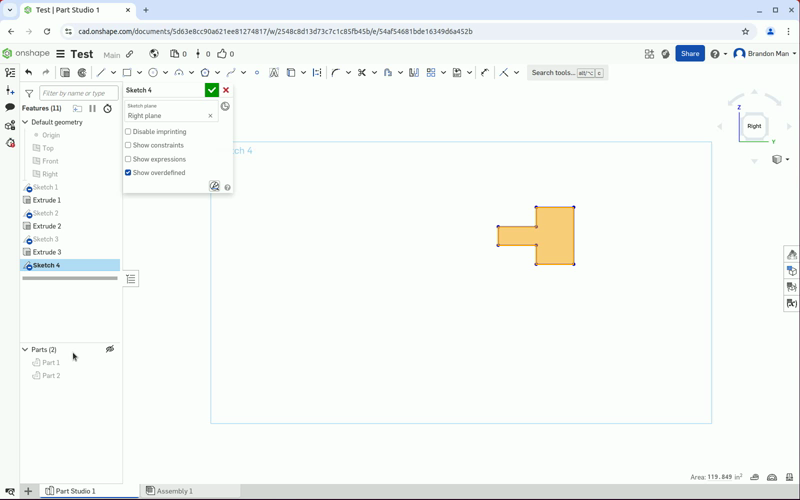
key(shift+e)
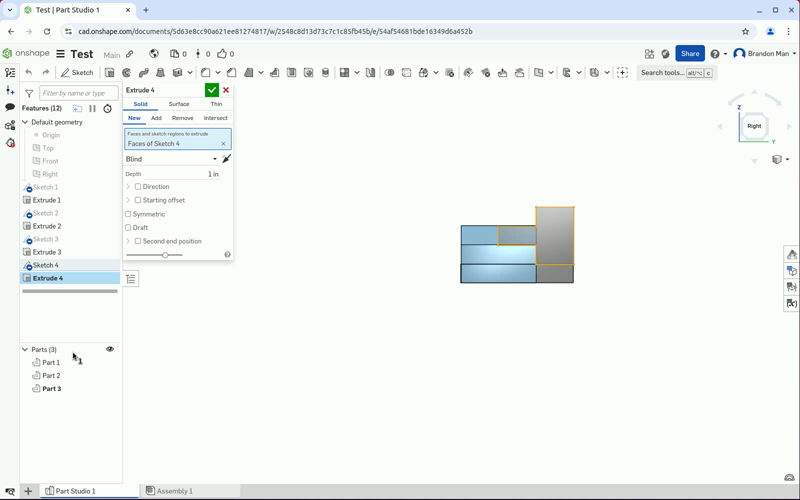
mouse_move(143, 106)
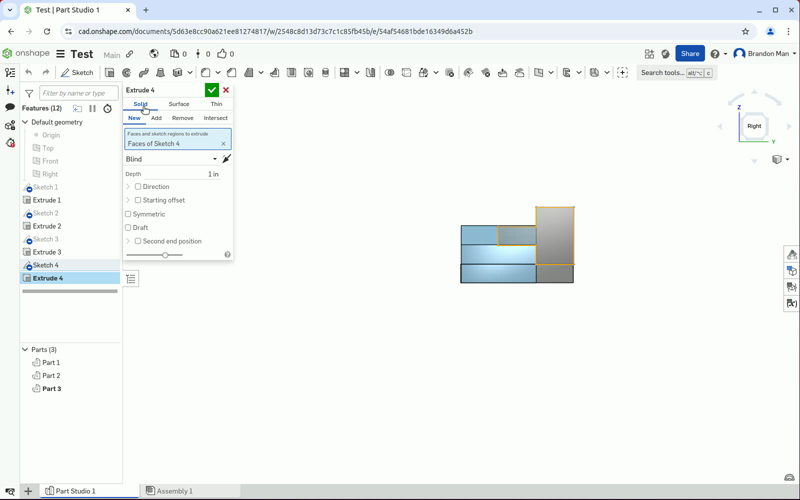
click(143, 106)
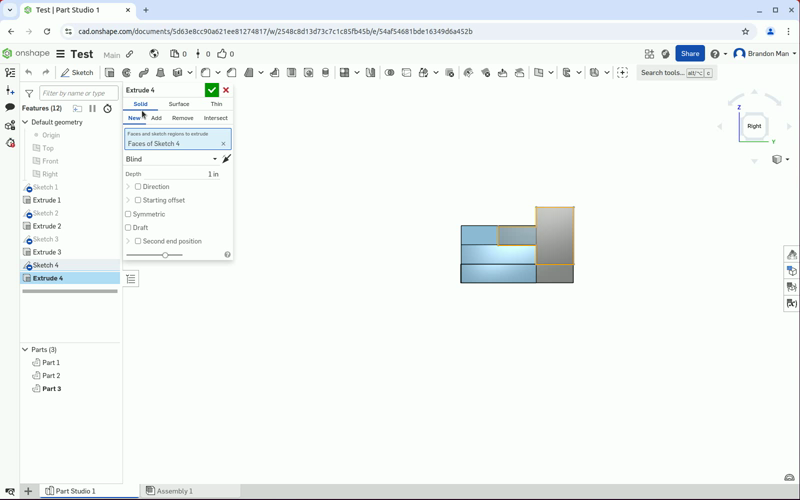
mouse_move(137, 120)
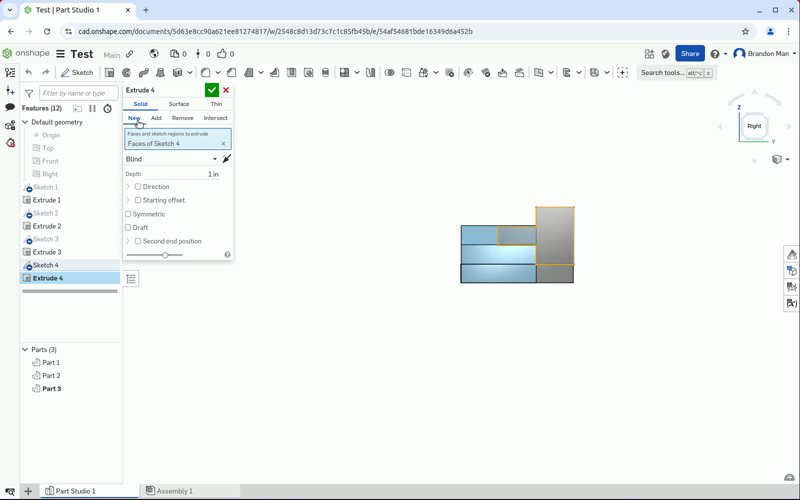
click(137, 120)
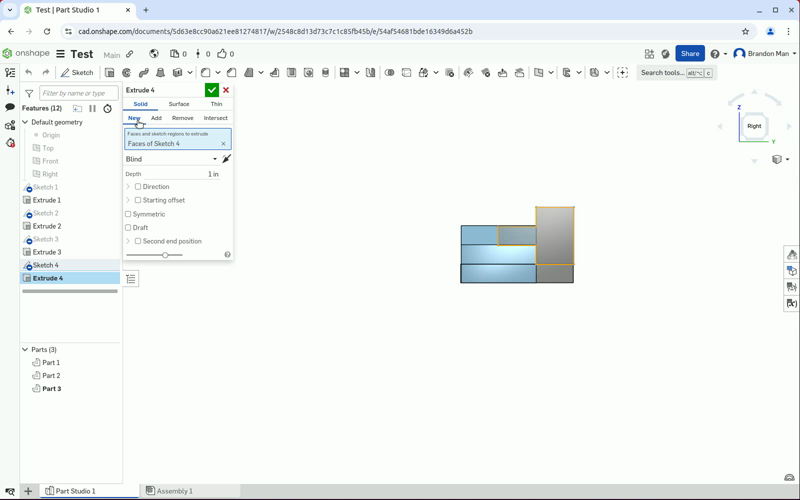
key(tab, 4)
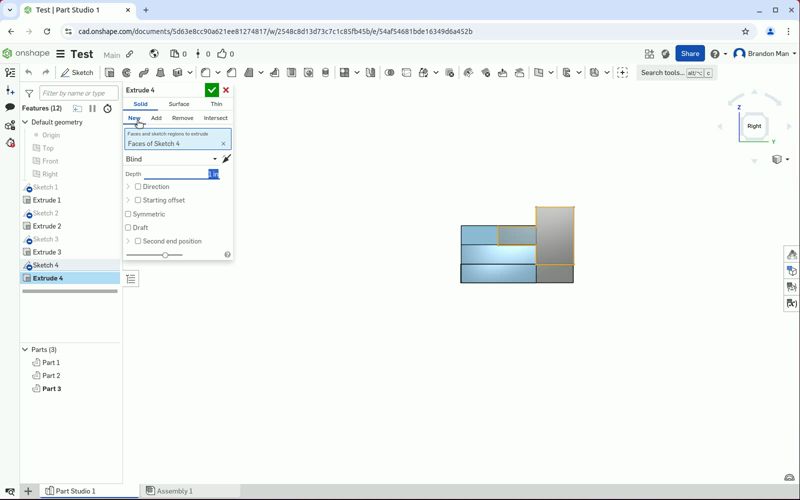
text(15.405)
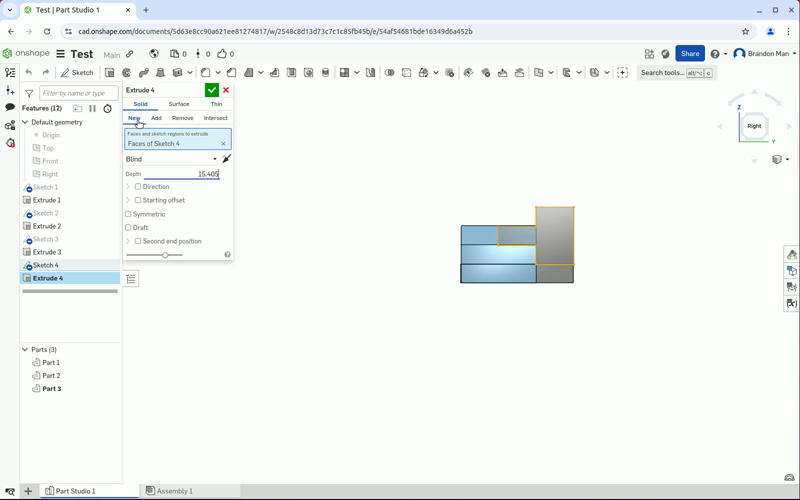
key(enter)
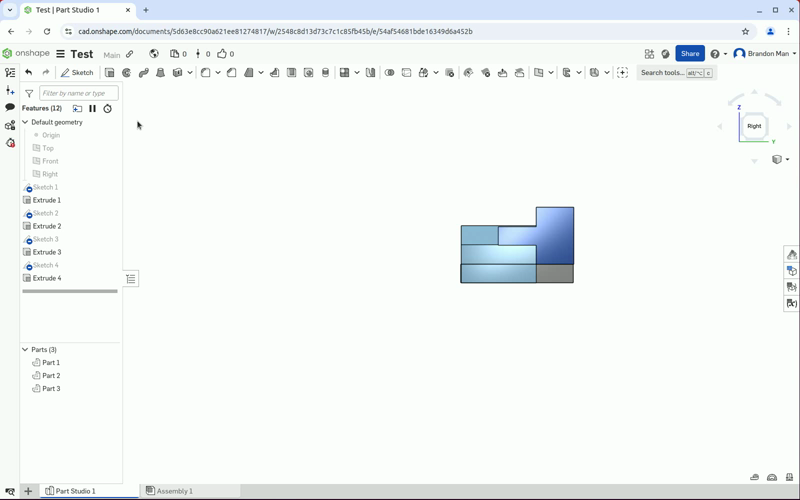
key(shift+h)
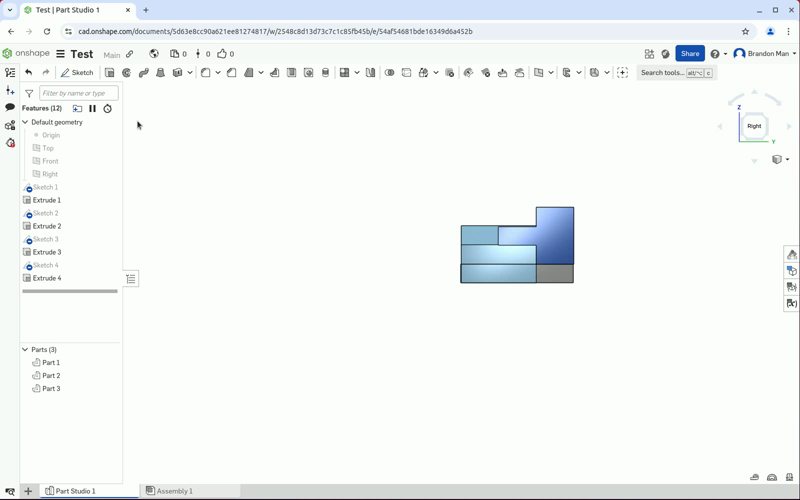
key(shift+h)
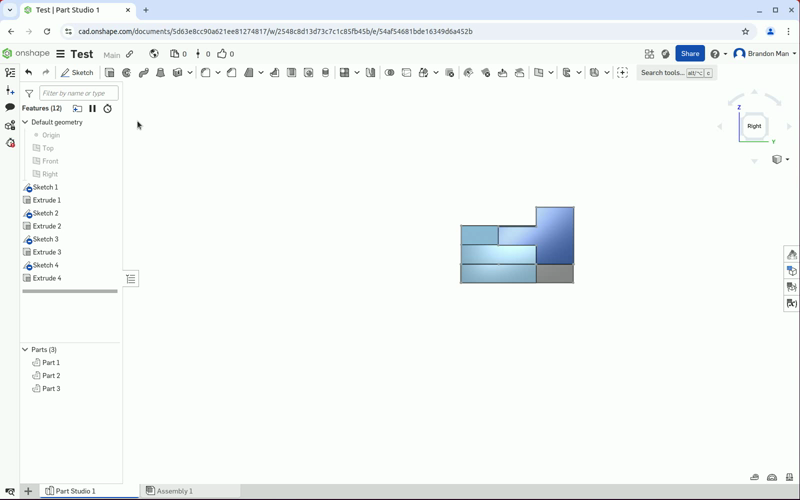
key(shift+7)
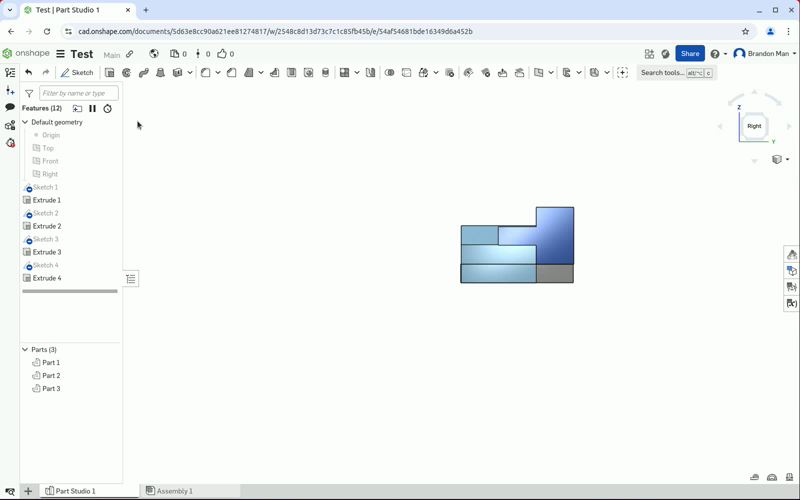
key(right, 2)
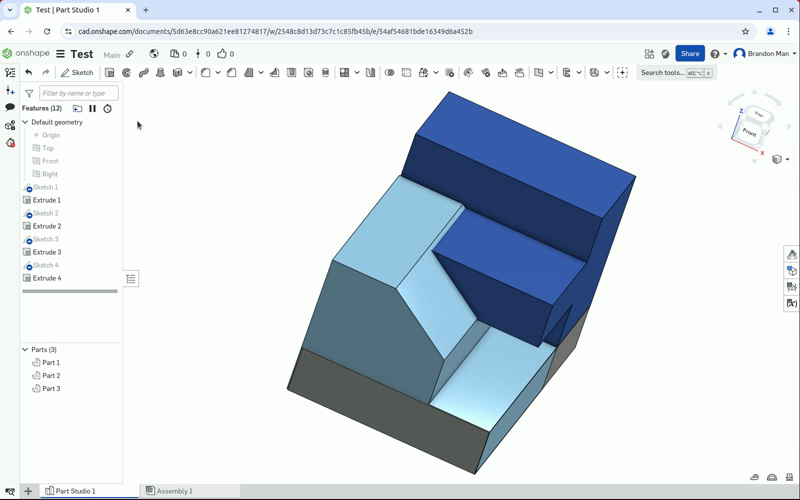
key(down, 2)
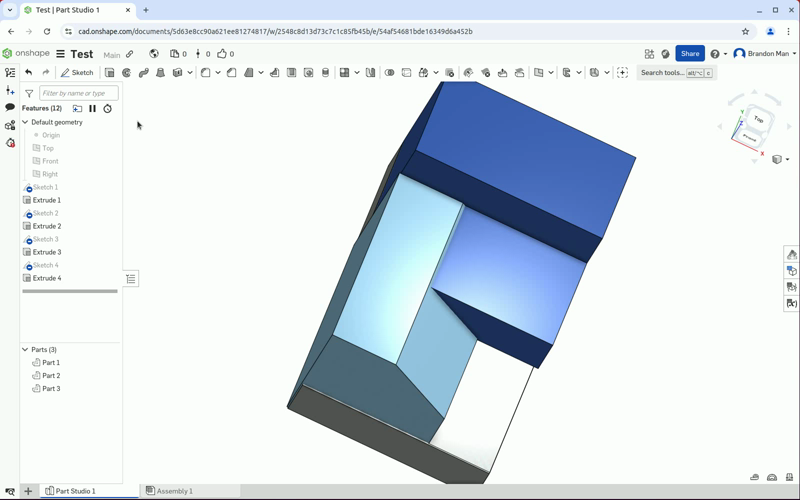
key(up, 2)
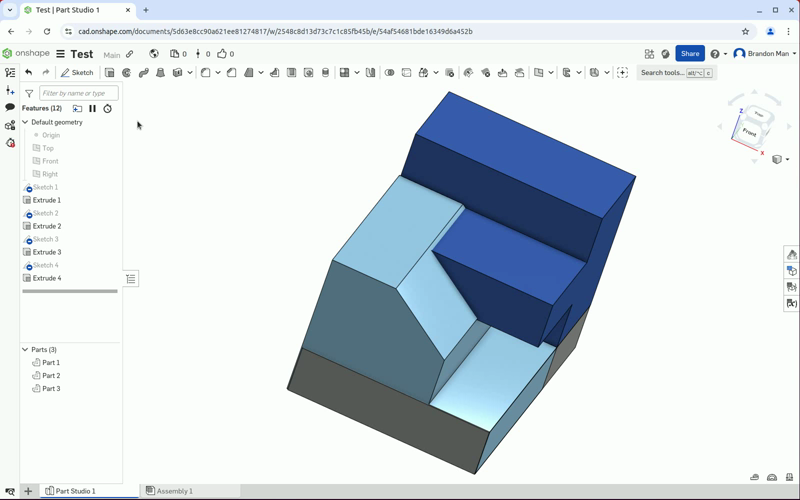
key(left, 2)
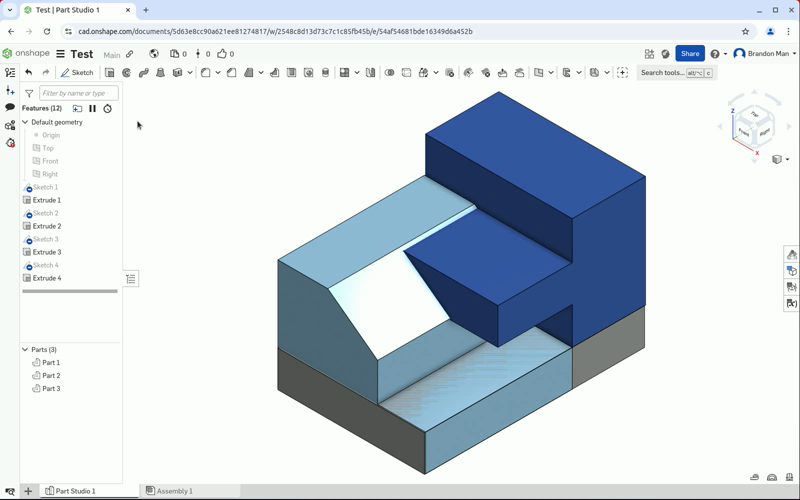
mouse_move(73, 189)
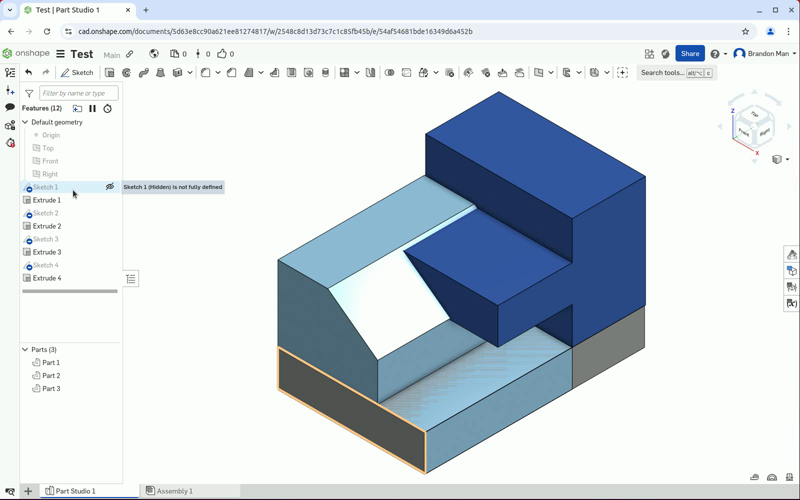
click(73, 189)